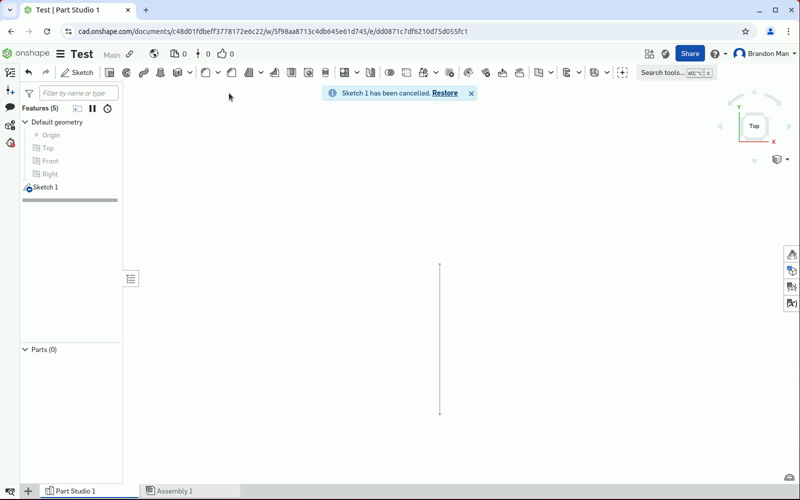
key(shift+h)
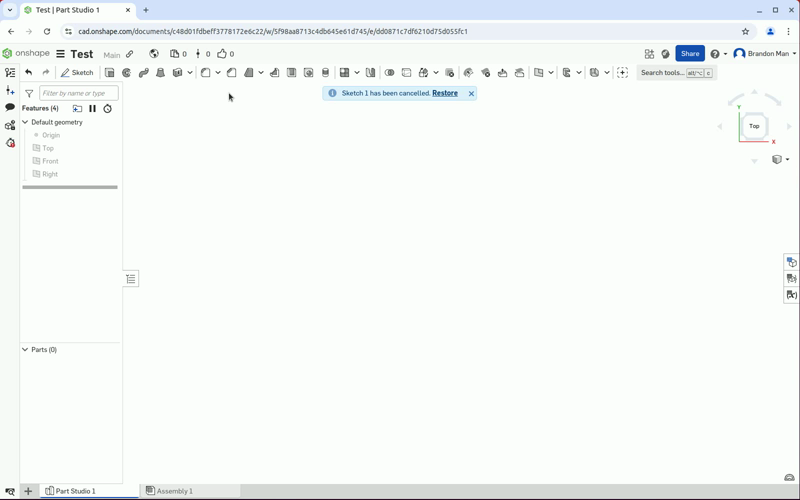
mouse_move(73, 352)
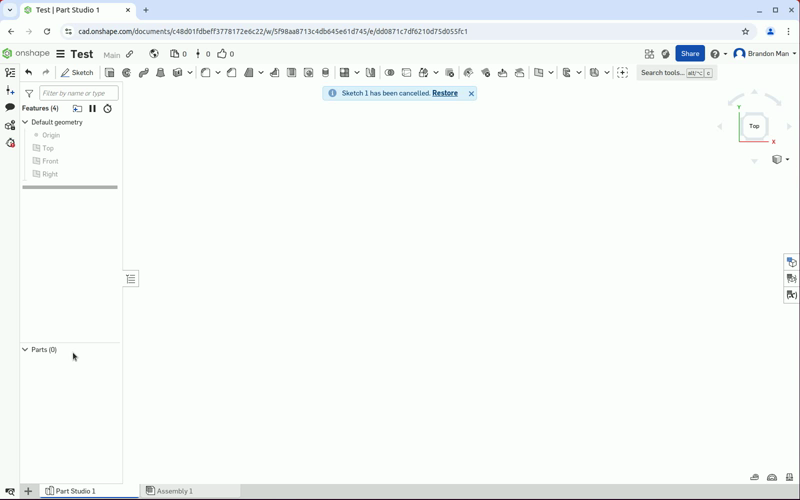
key(y)
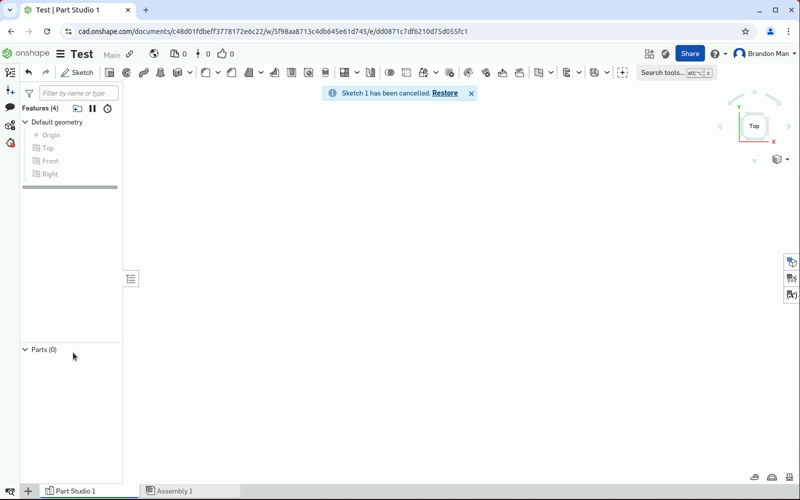
key(shift+p)
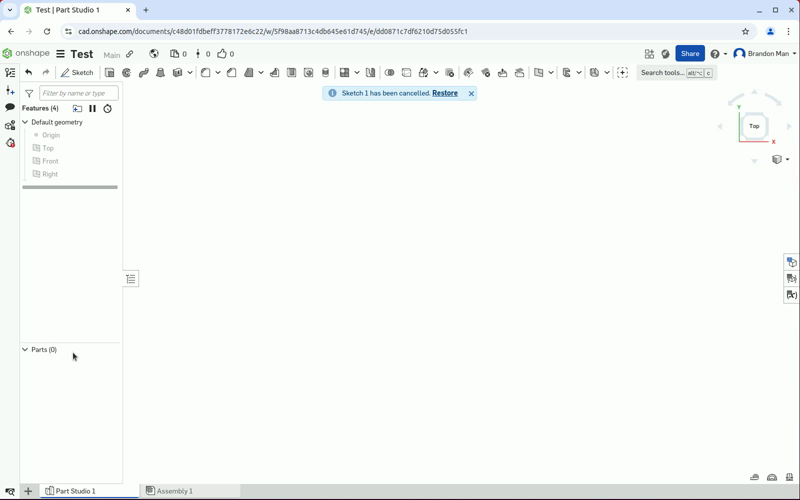
key(space)
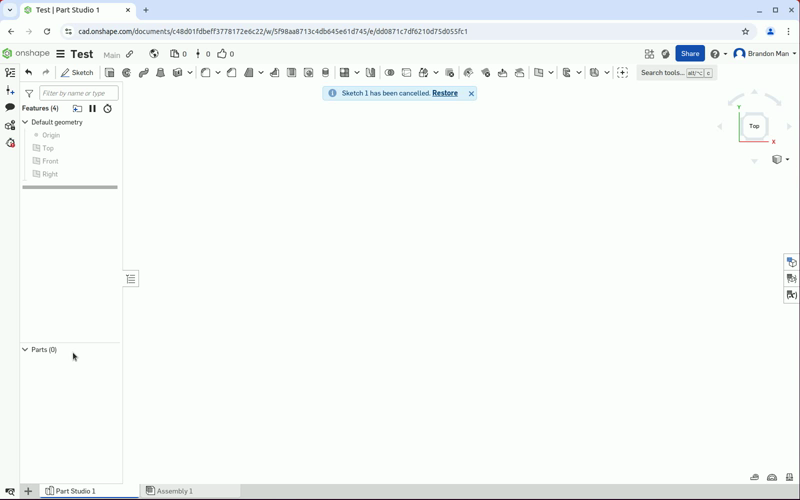
key_down(shift)
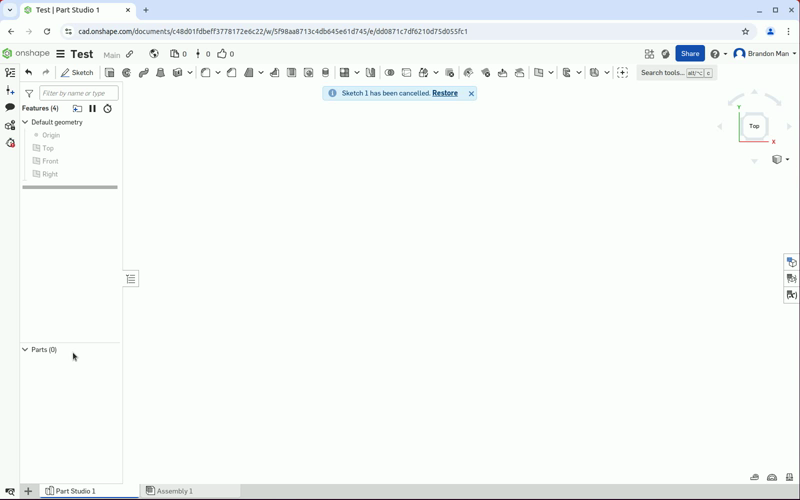
key(up)
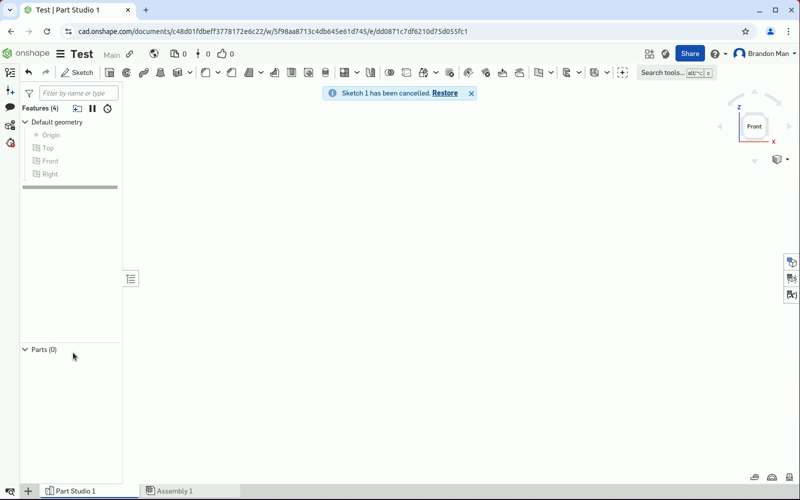
key_up(shift)
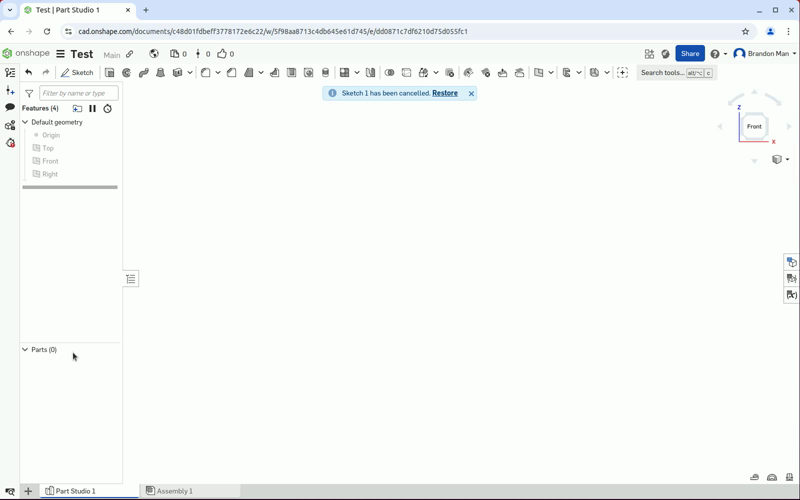
mouse_move(73, 352)
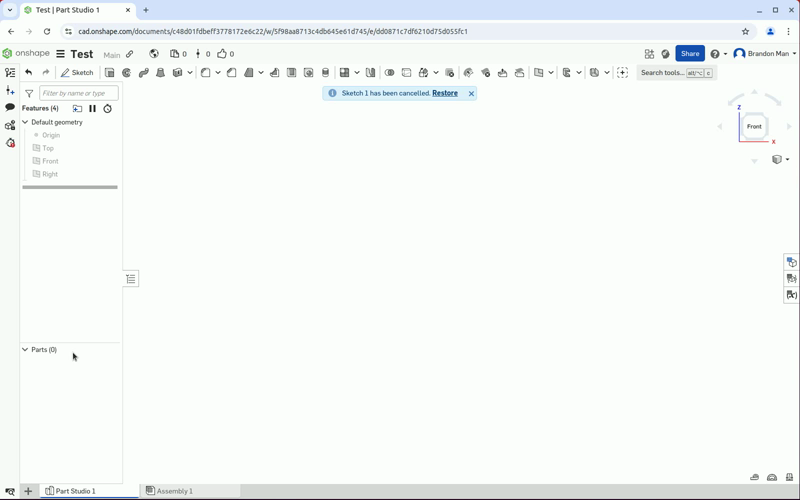
key(shift+y)
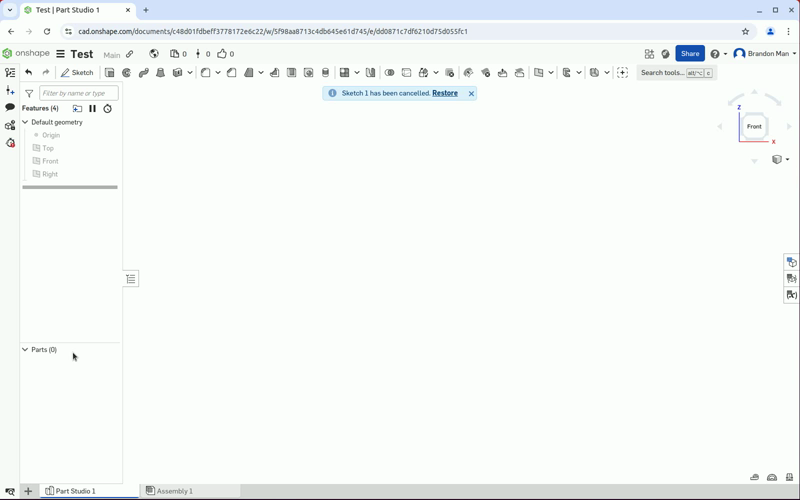
key(shift+s)
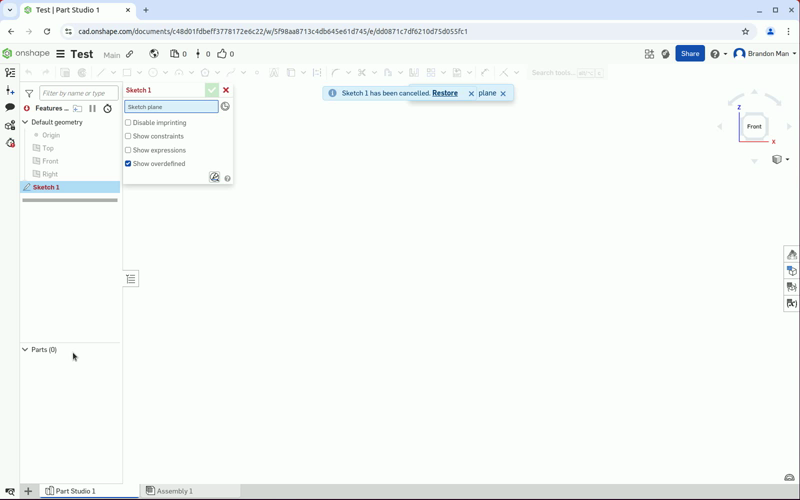
mouse_move(73, 163)
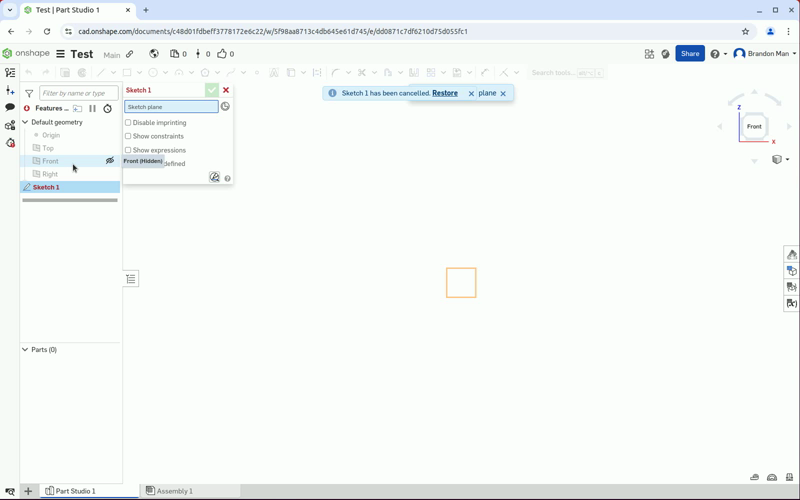
click(73, 163)
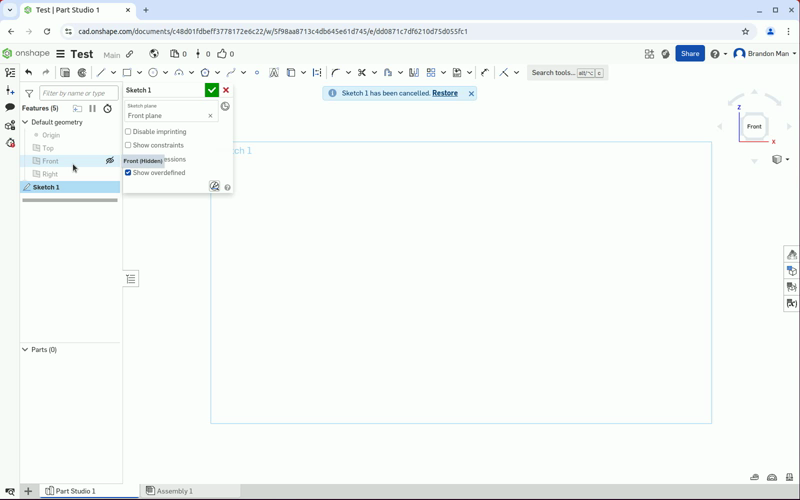
mouse_move(73, 352)
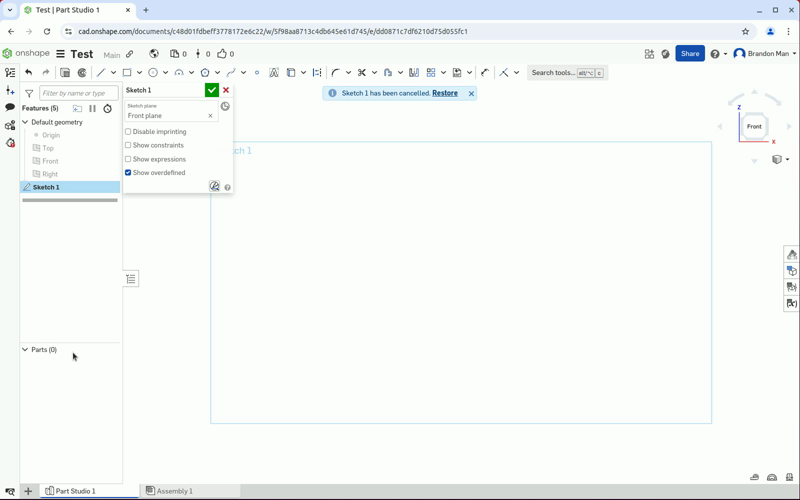
key(y)
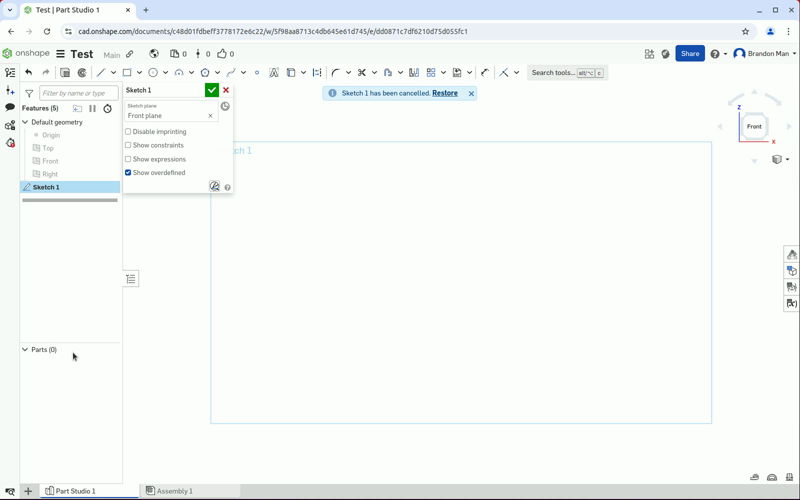
key(l)
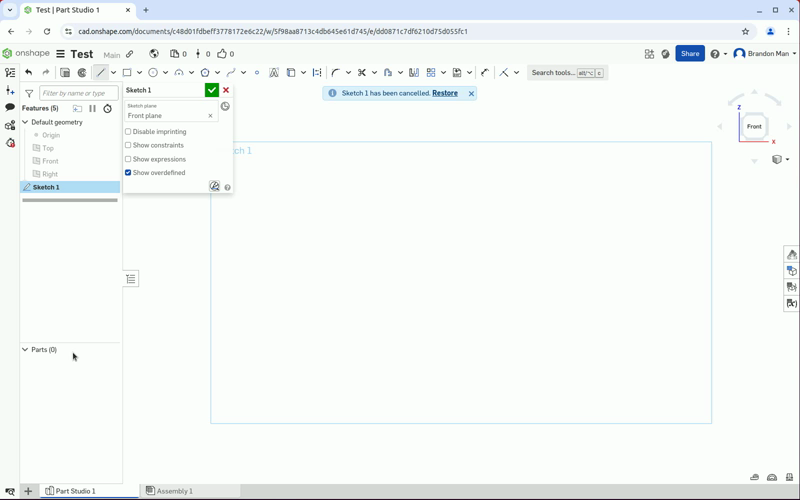
key_down(shift)
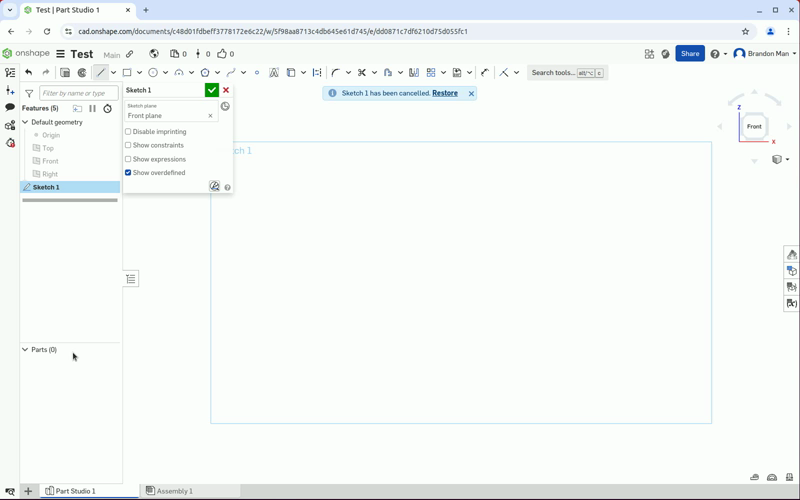
mouse_move(460, 282)
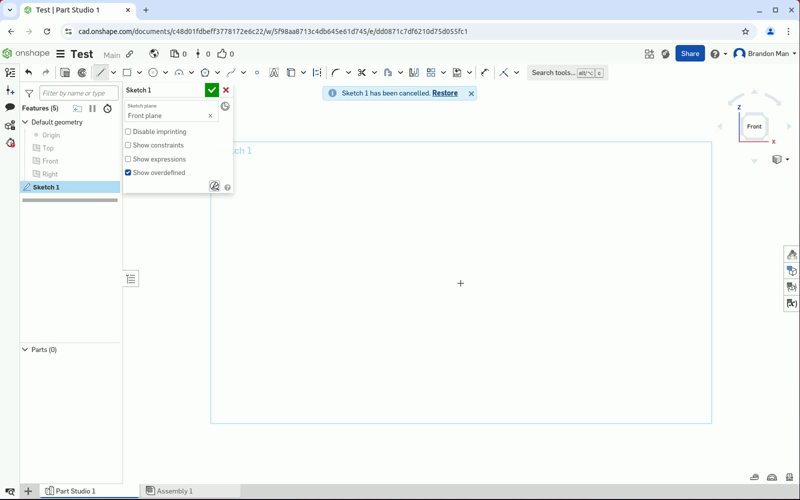
click(460, 282)
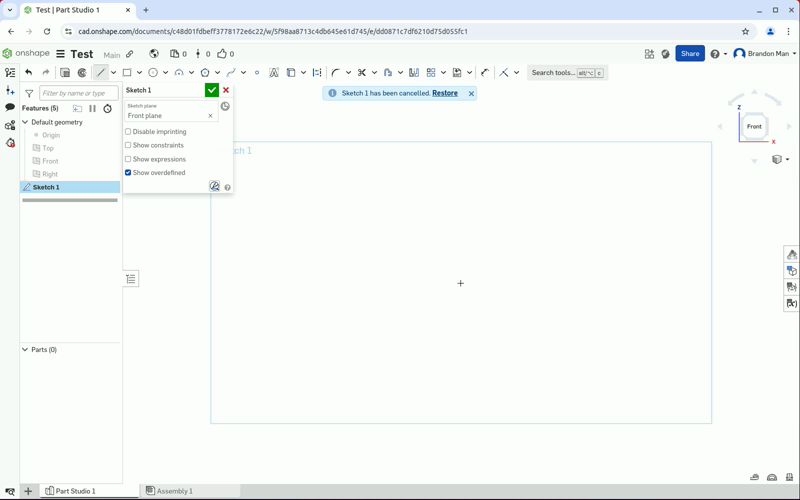
key_up(shift)
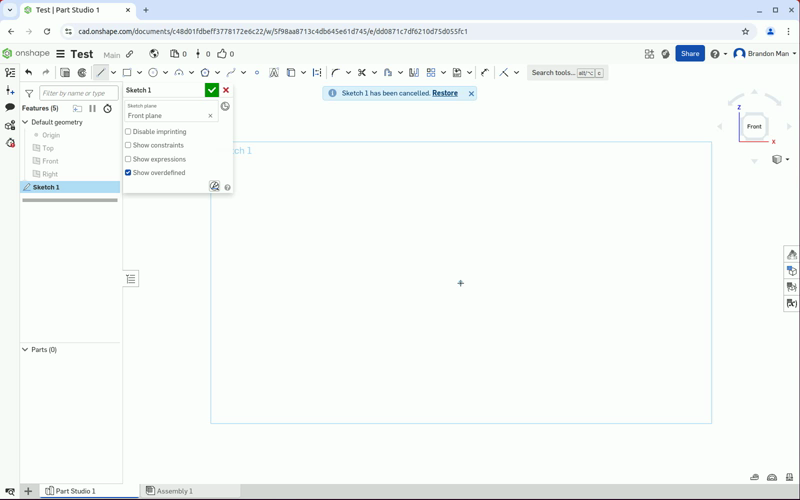
key_down(shift)
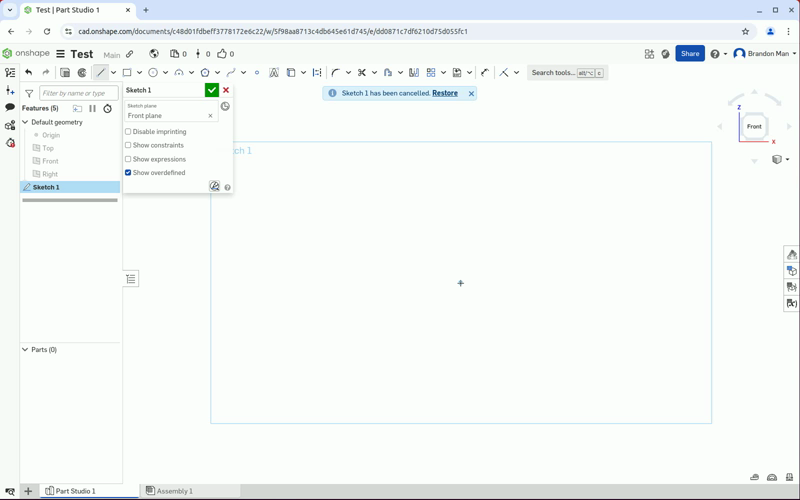
mouse_move(555, 282)
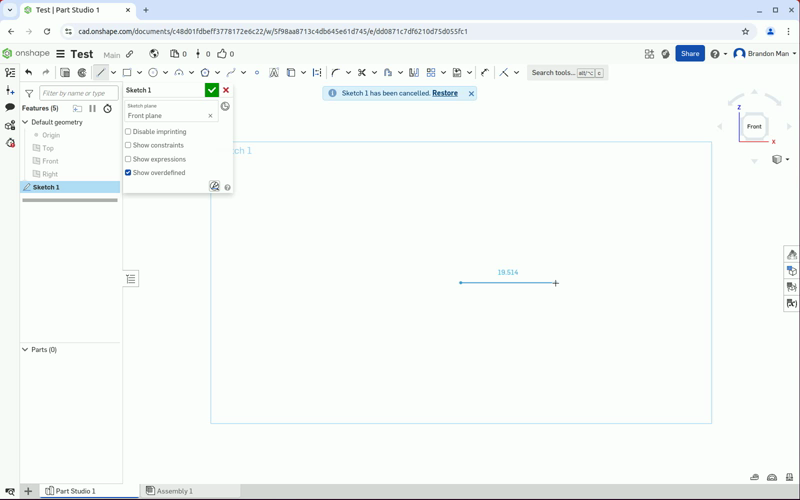
click(555, 282)
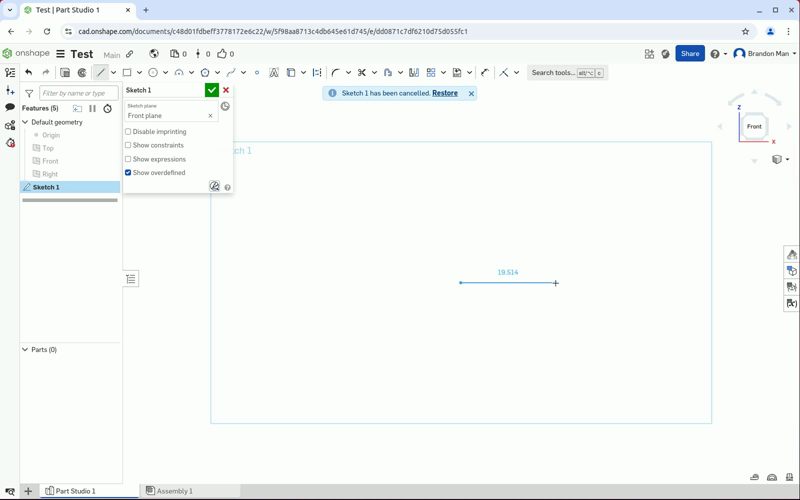
key_up(shift)
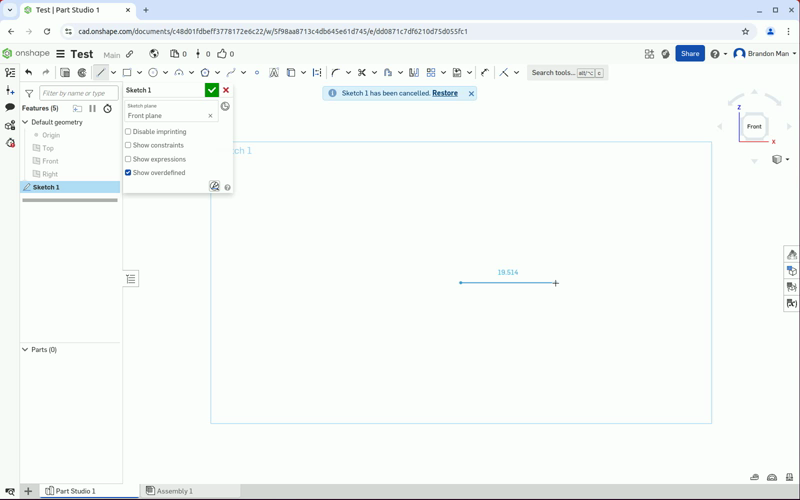
key_down(shift)
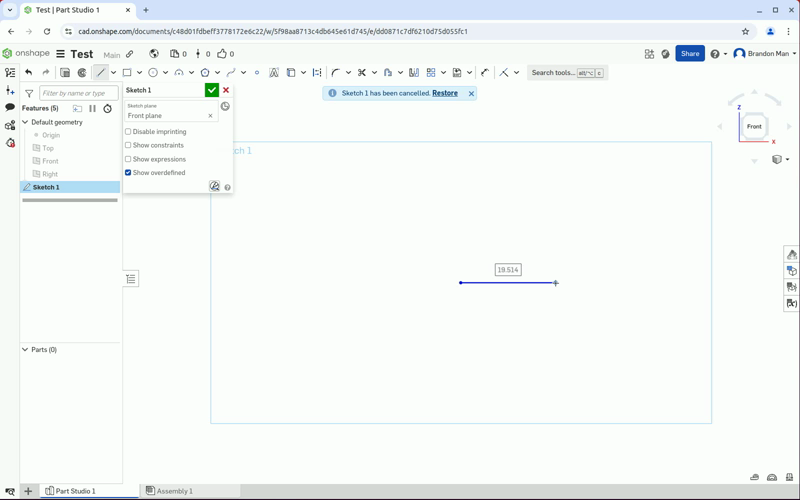
mouse_move(585, 282)
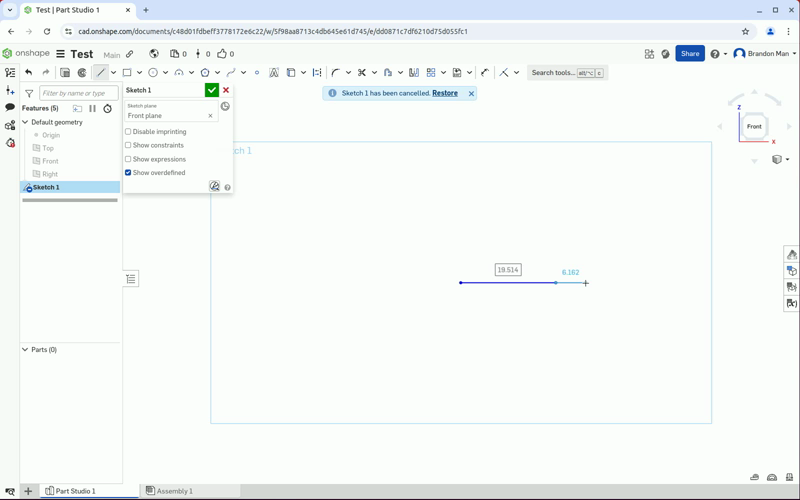
mouse_move(555, 279)
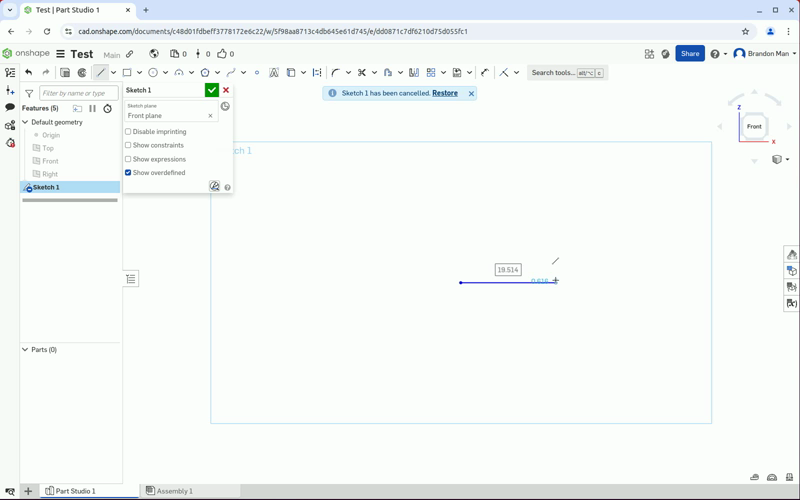
scroll(6)
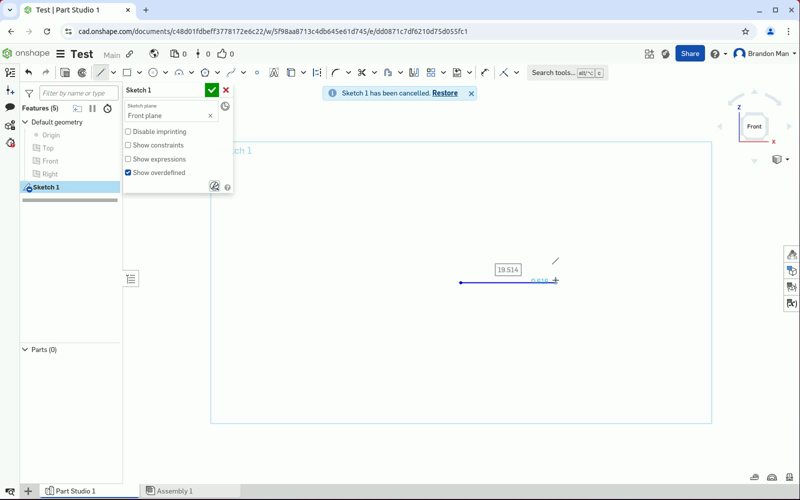
scroll(6)
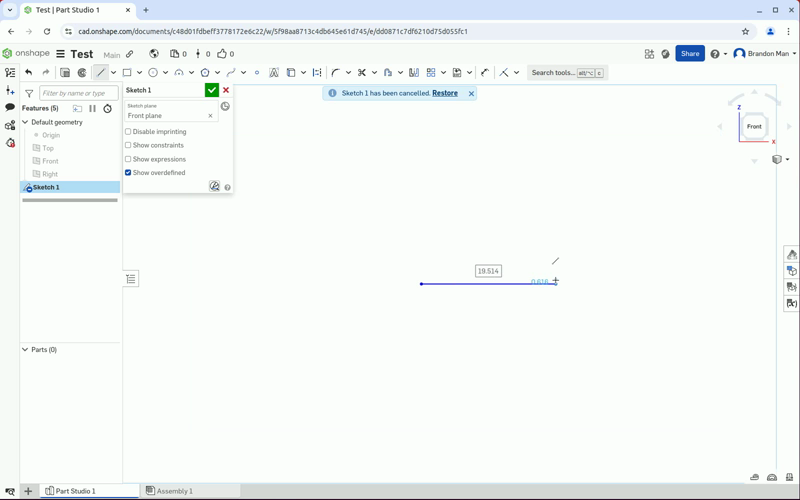
scroll(6)
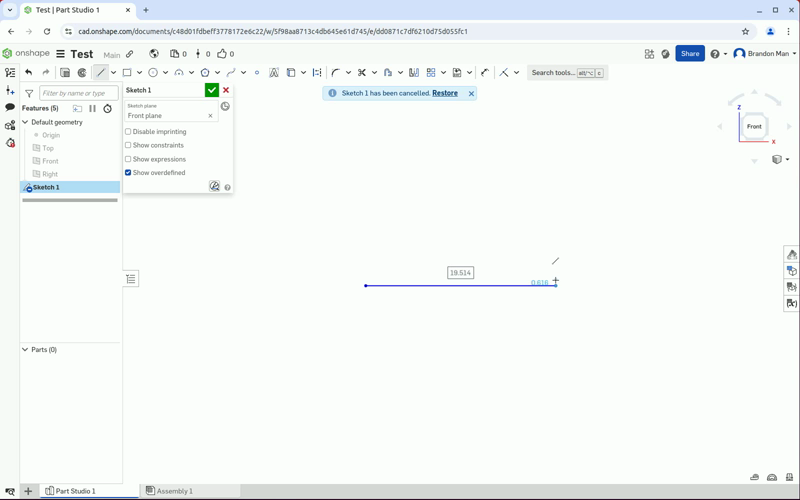
scroll(6)
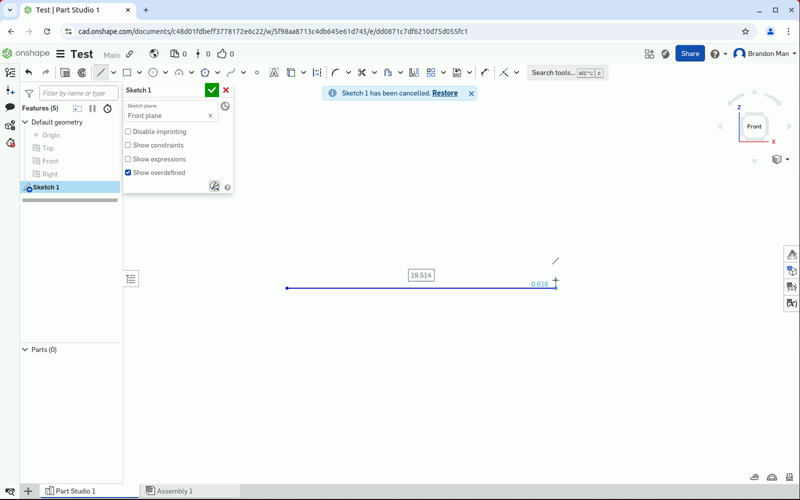
scroll(6)
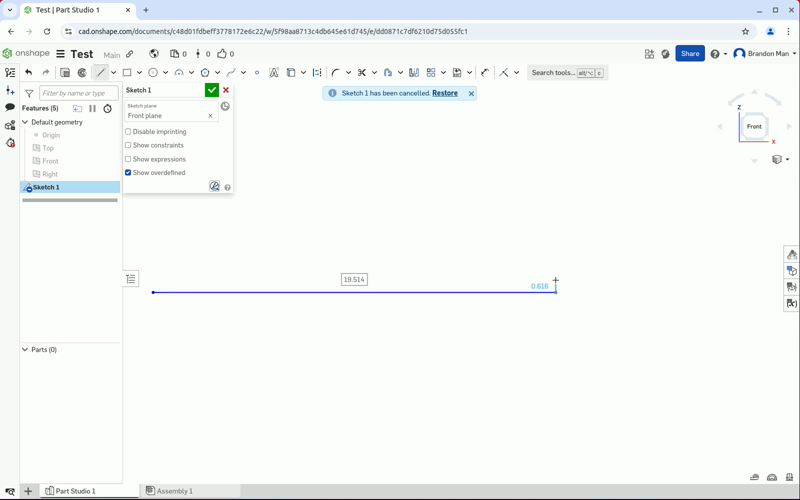
scroll(6)
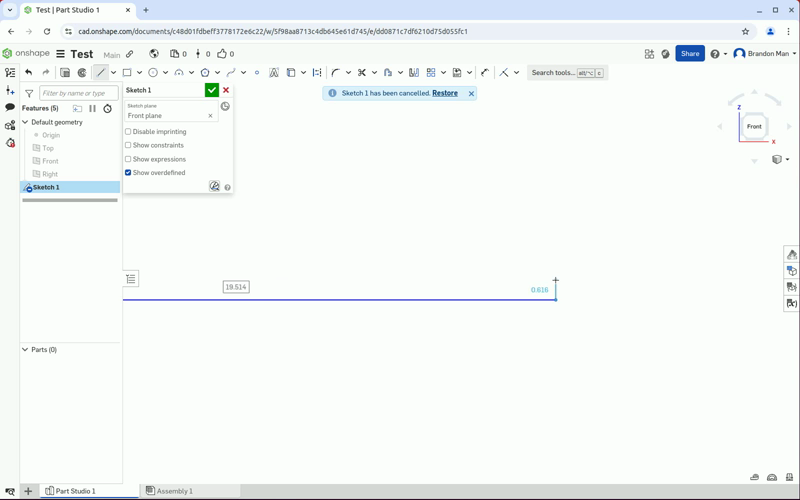
scroll(6)
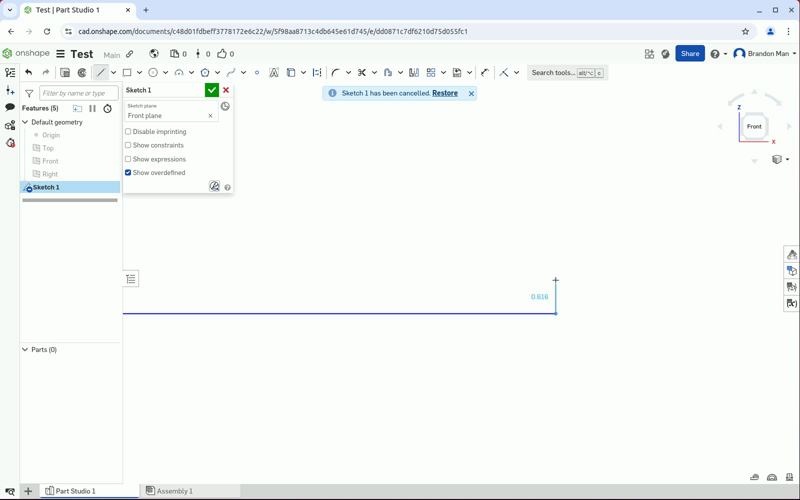
click(555, 279)
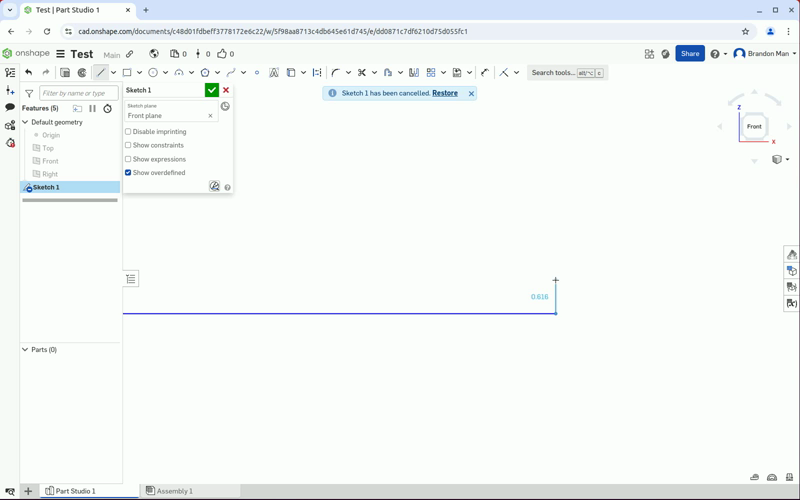
scroll(-6)
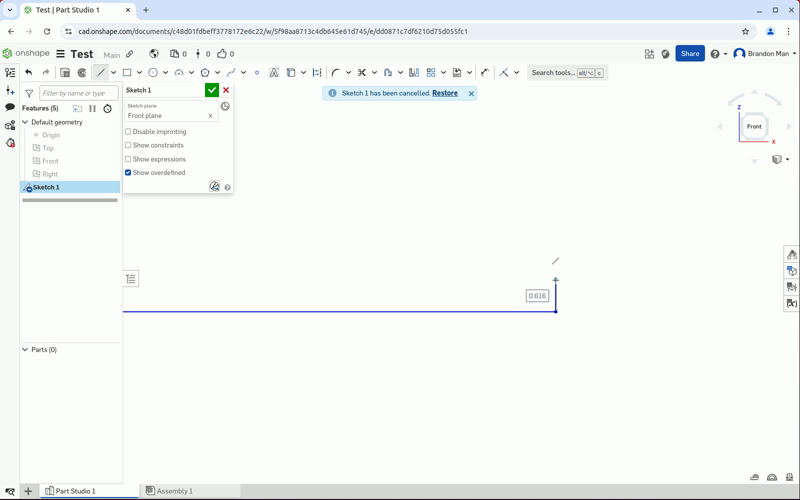
scroll(-6)
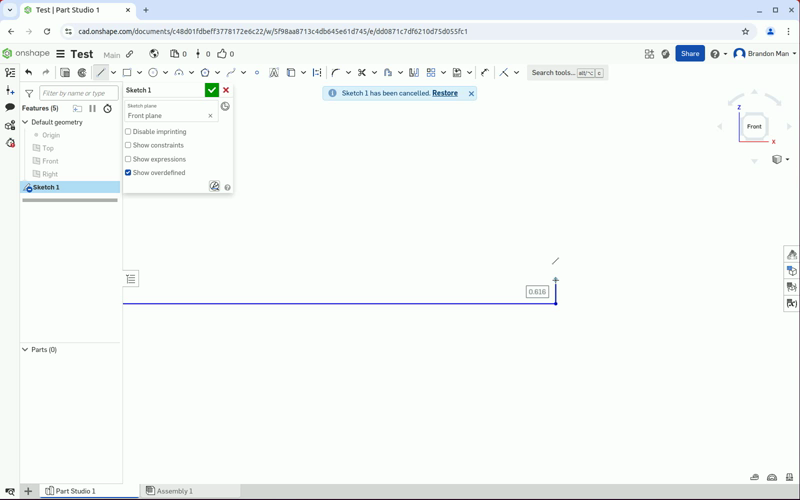
scroll(-6)
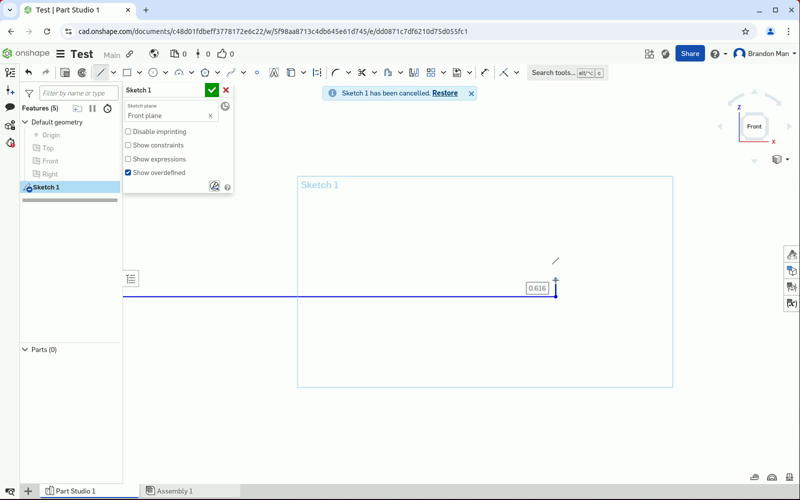
scroll(-6)
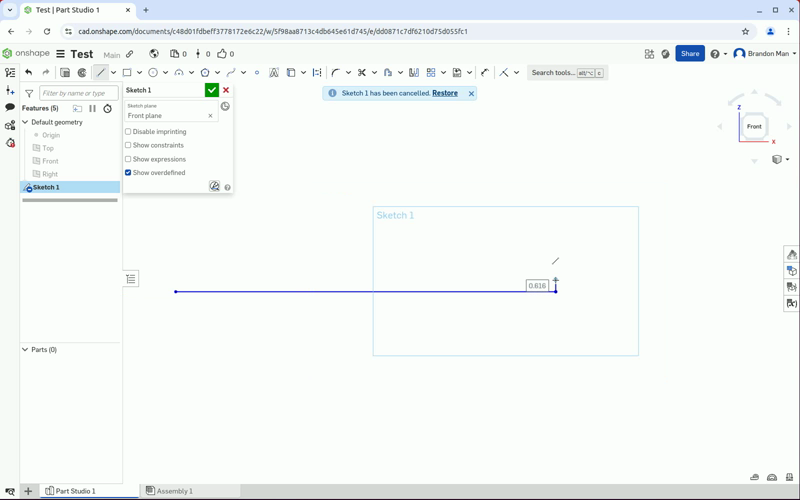
scroll(-6)
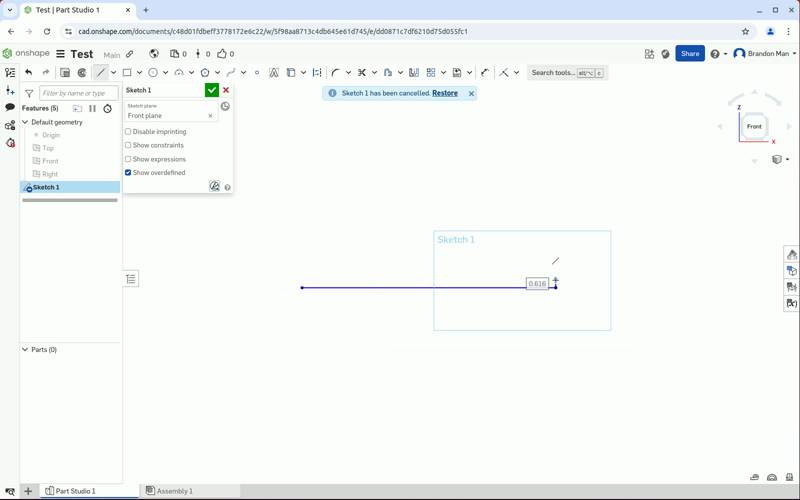
scroll(-6)
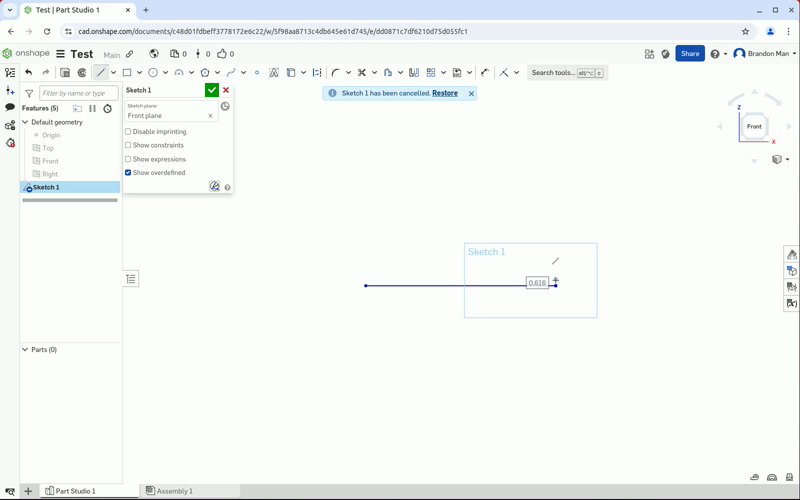
scroll(-6)
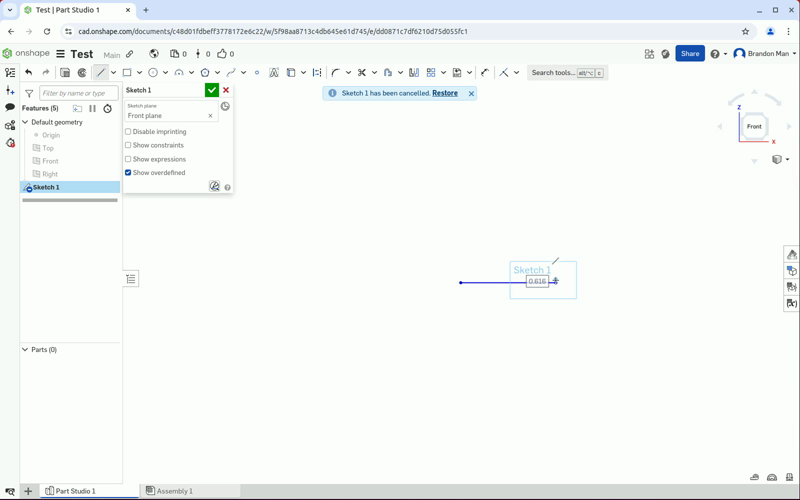
key_up(shift)
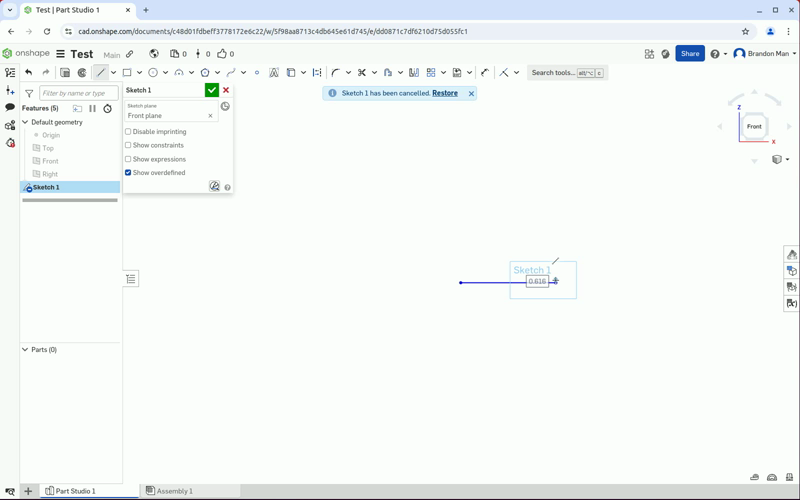
key_down(shift)
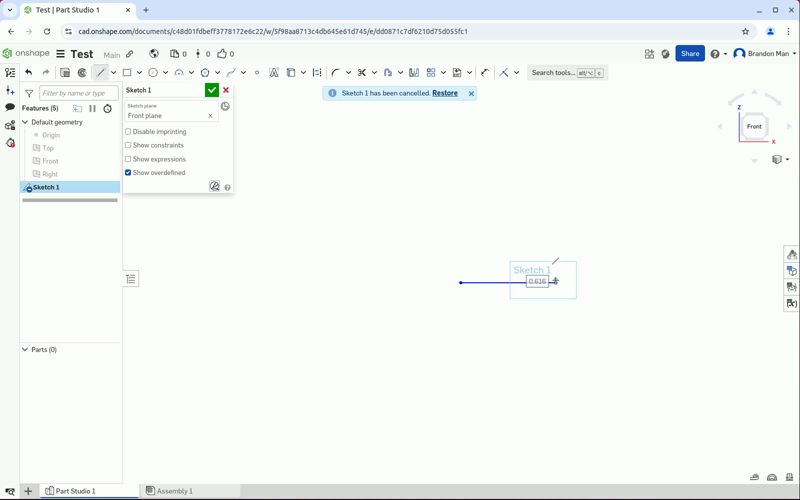
mouse_move(460, 279)
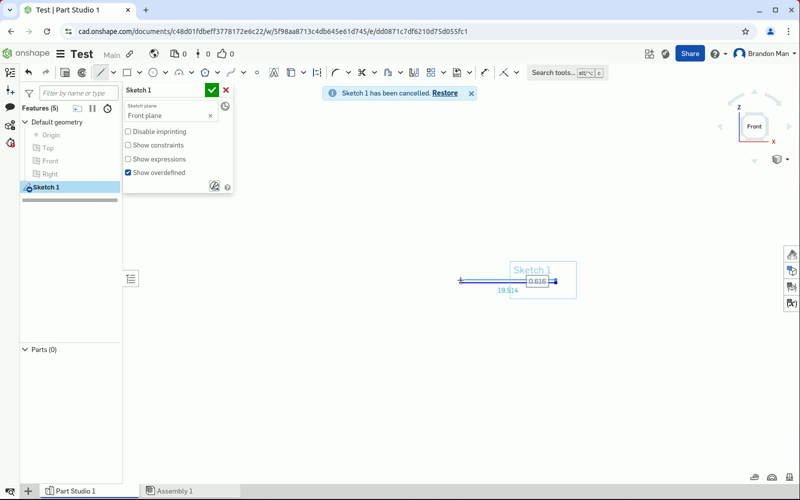
scroll(6)
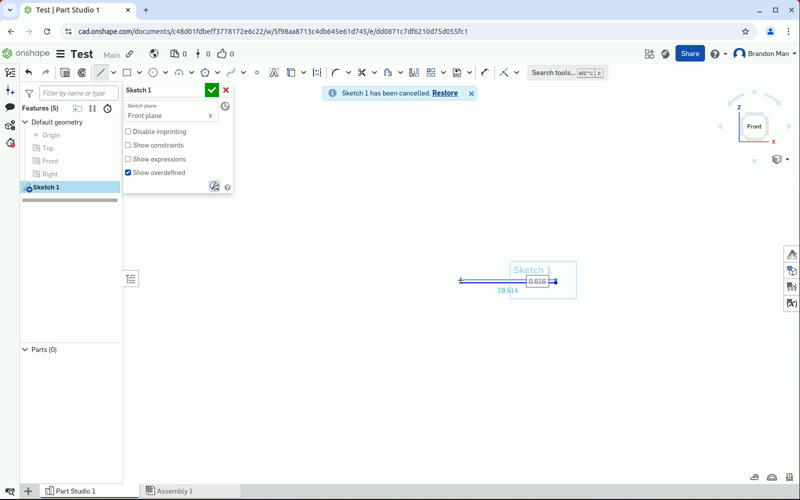
scroll(6)
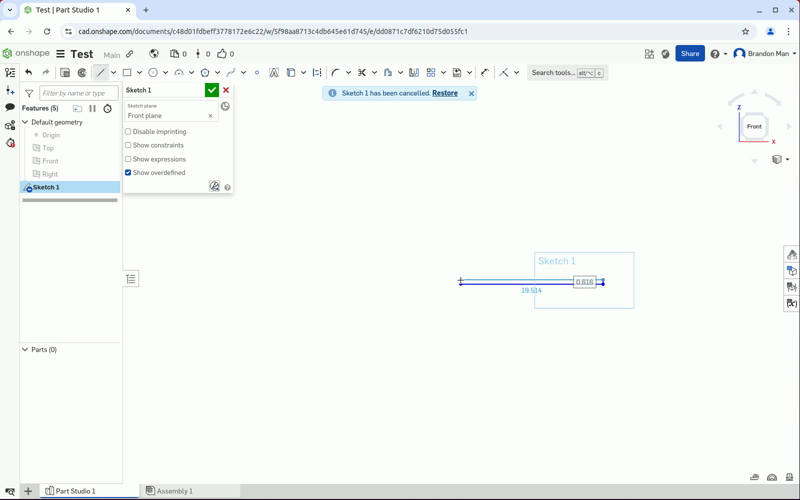
scroll(6)
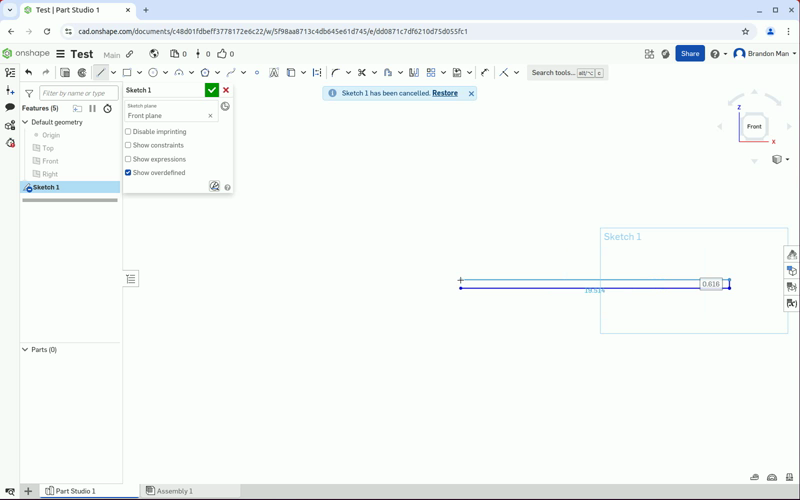
scroll(6)
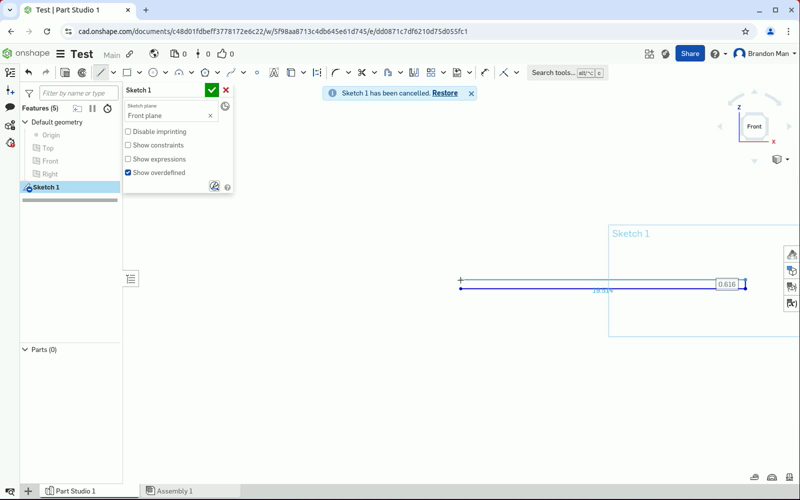
scroll(6)
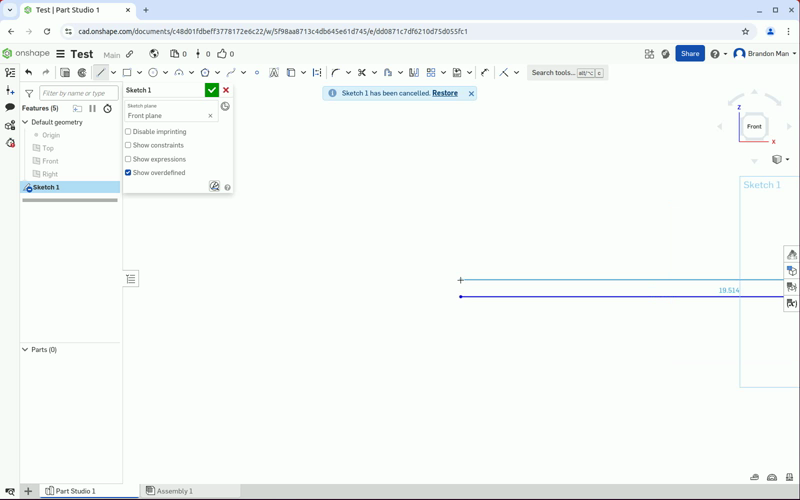
scroll(6)
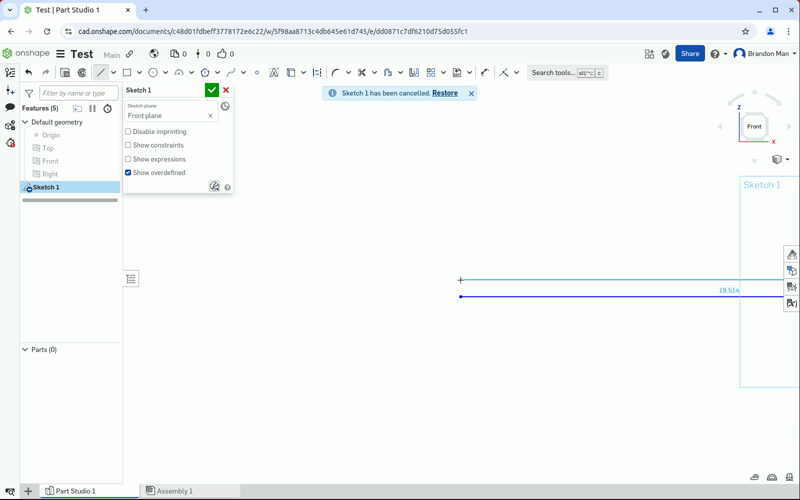
scroll(6)
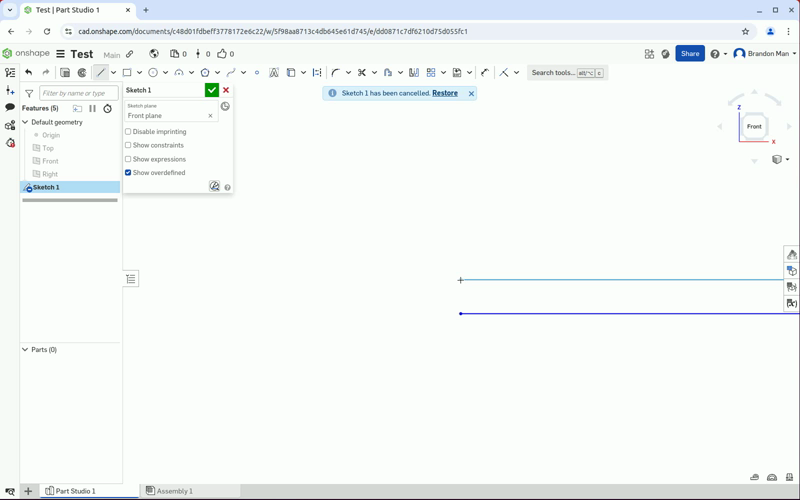
click(460, 279)
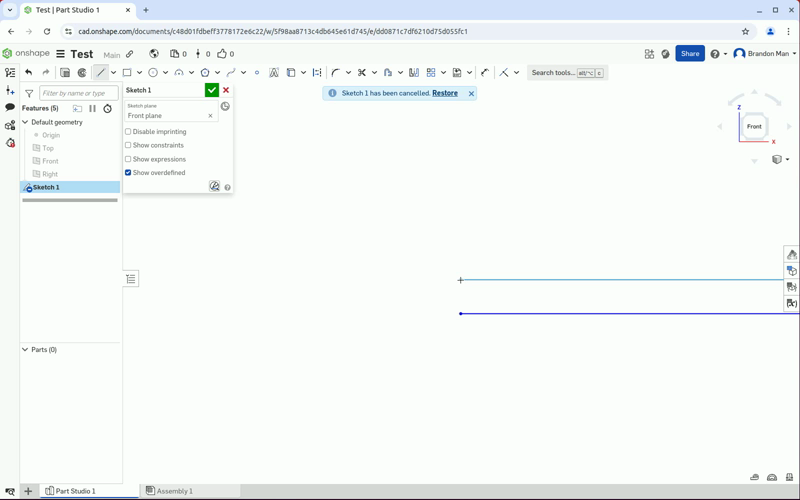
scroll(-6)
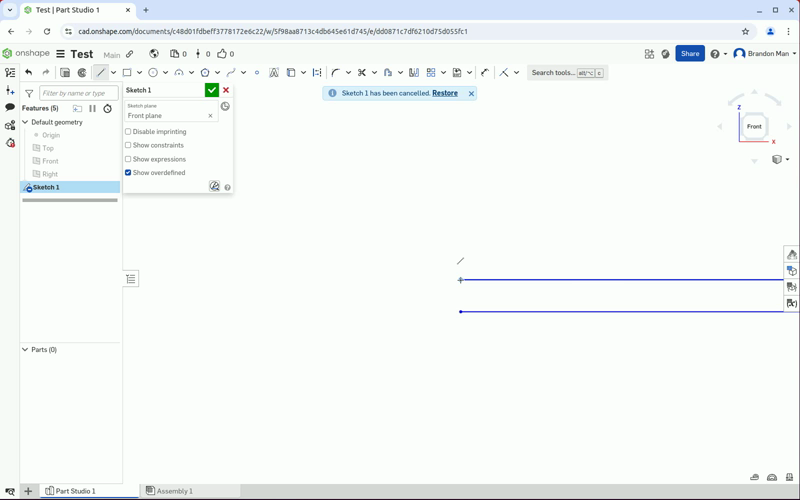
scroll(-6)
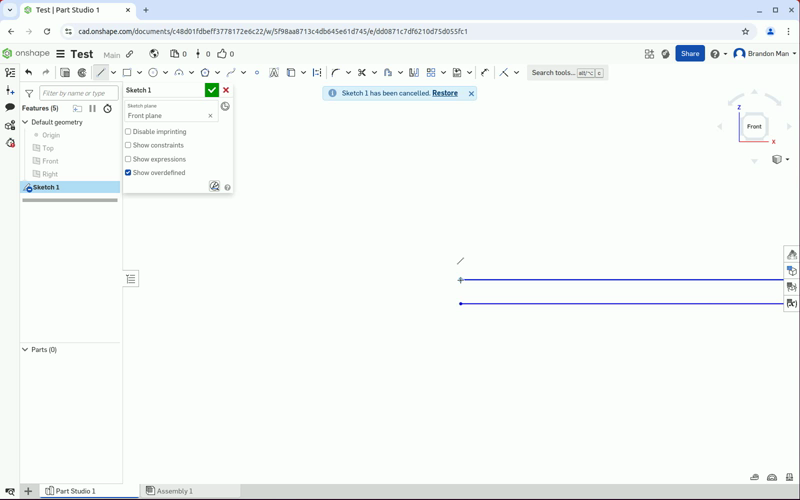
scroll(-6)
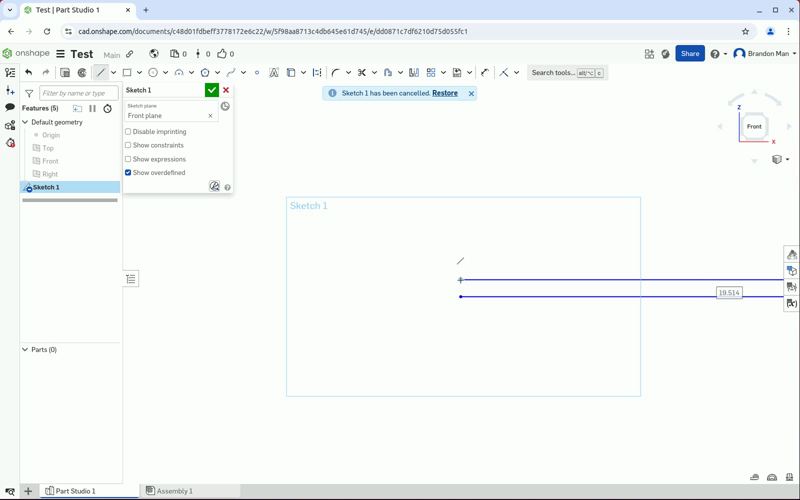
scroll(-6)
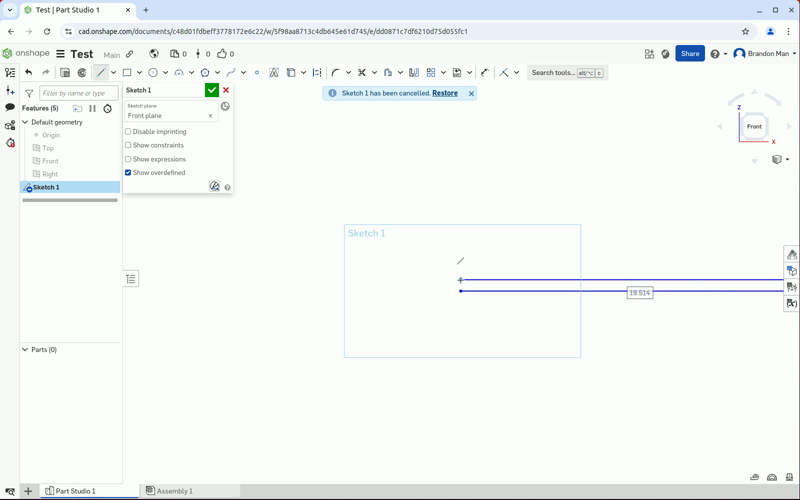
scroll(-6)
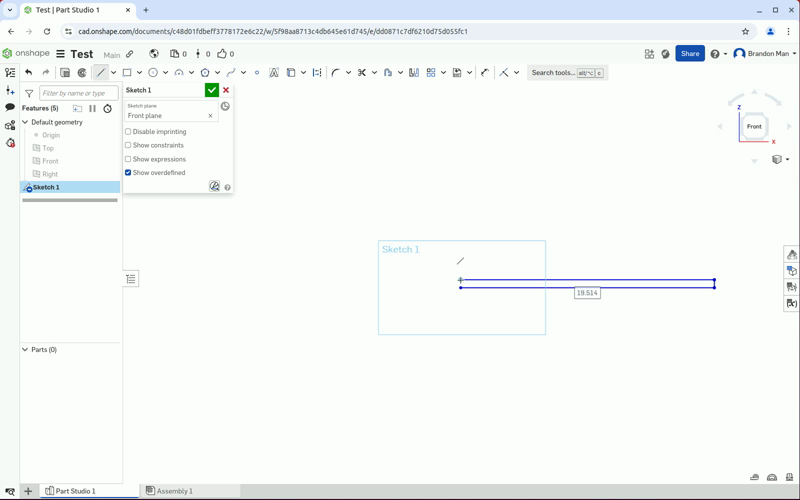
scroll(-6)
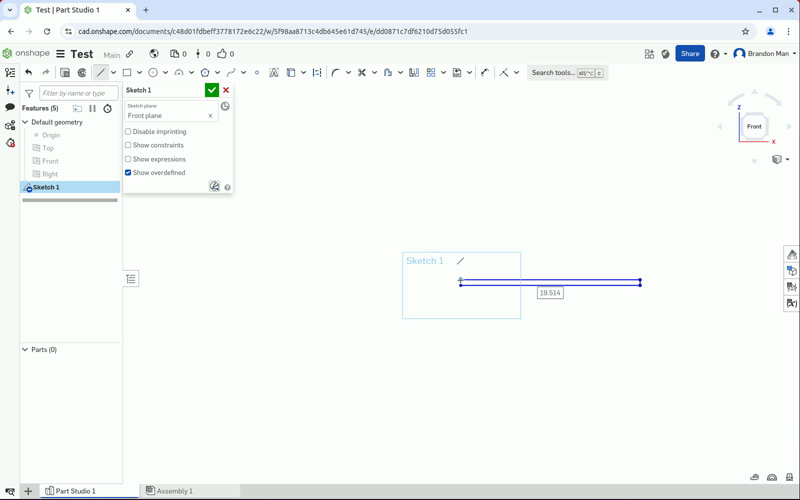
scroll(-6)
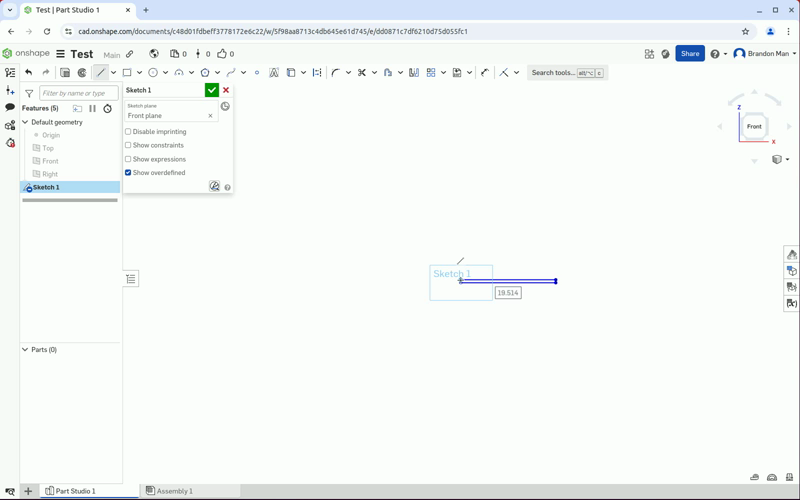
key_up(shift)
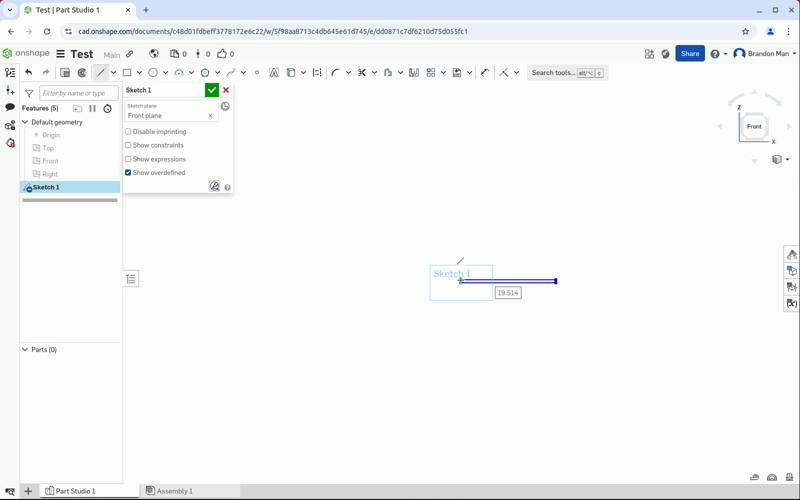
mouse_move(490, 279)
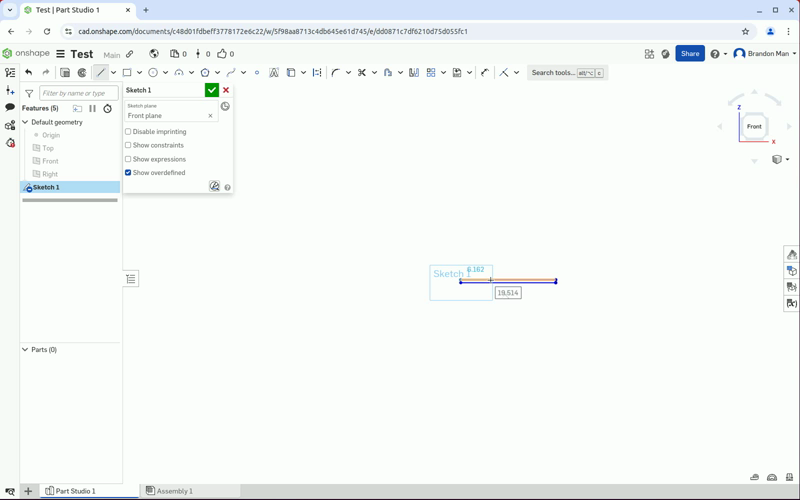
key_down(shift)
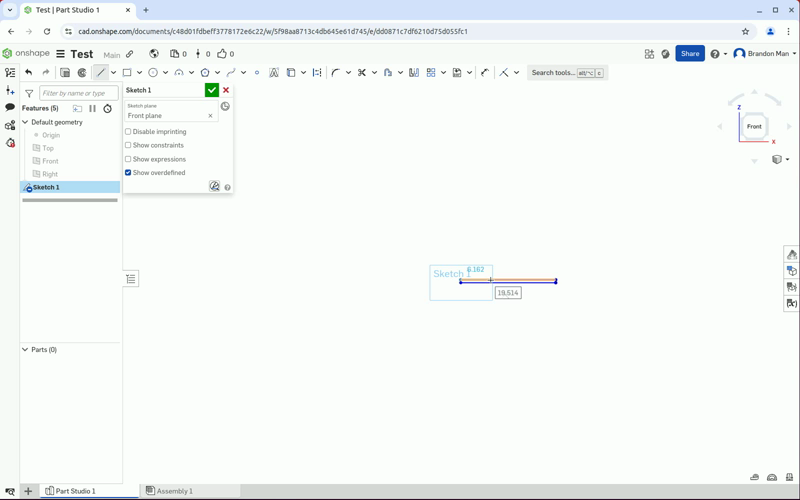
mouse_move(460, 282)
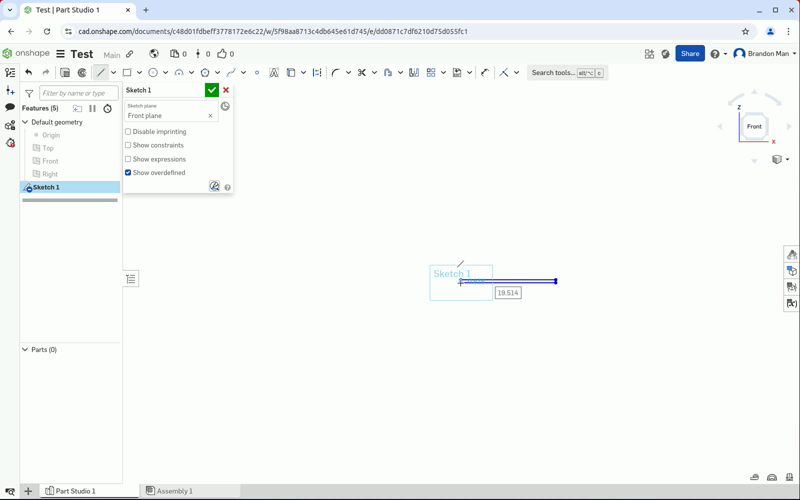
scroll(6)
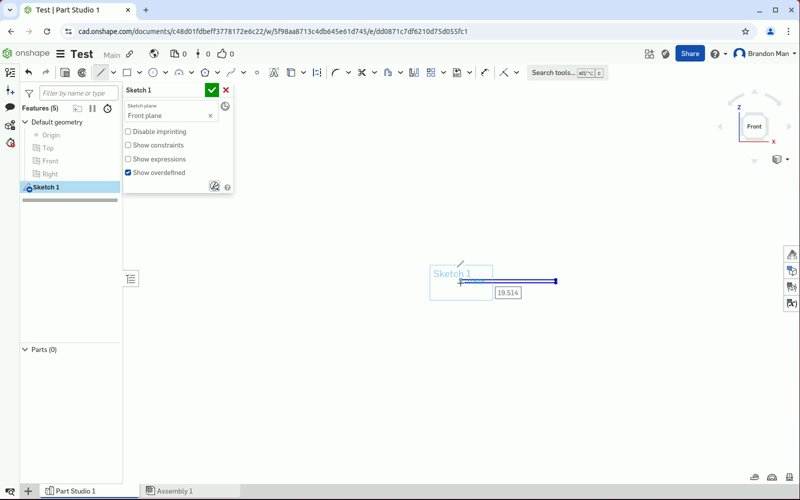
scroll(6)
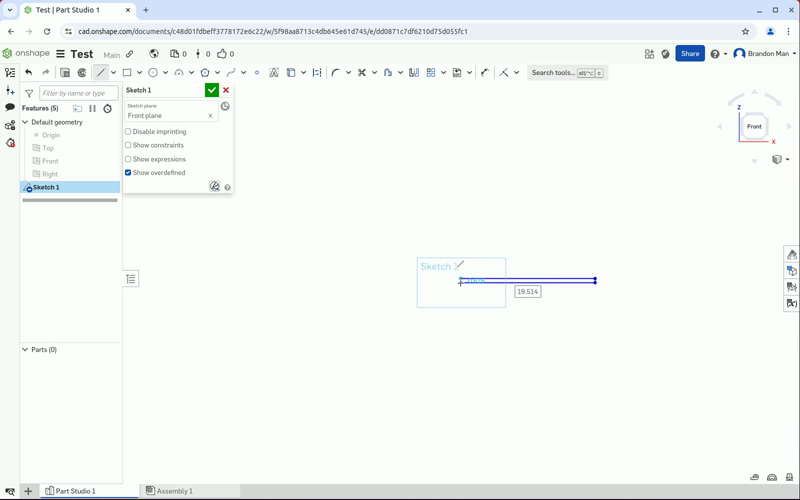
scroll(6)
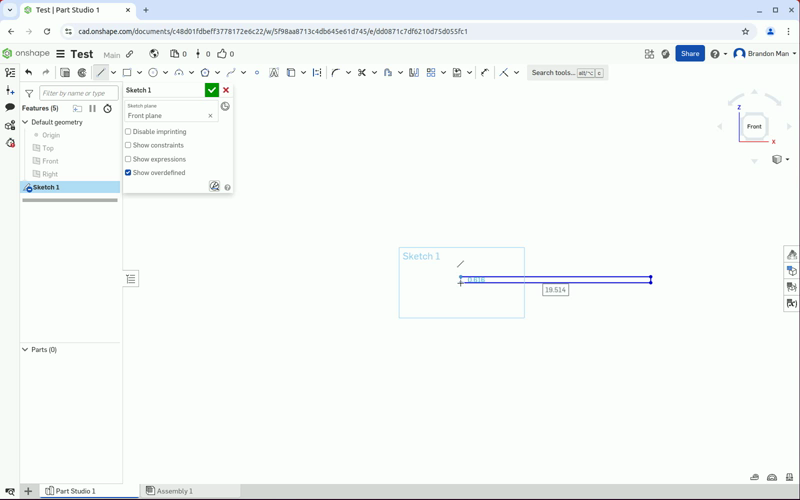
scroll(6)
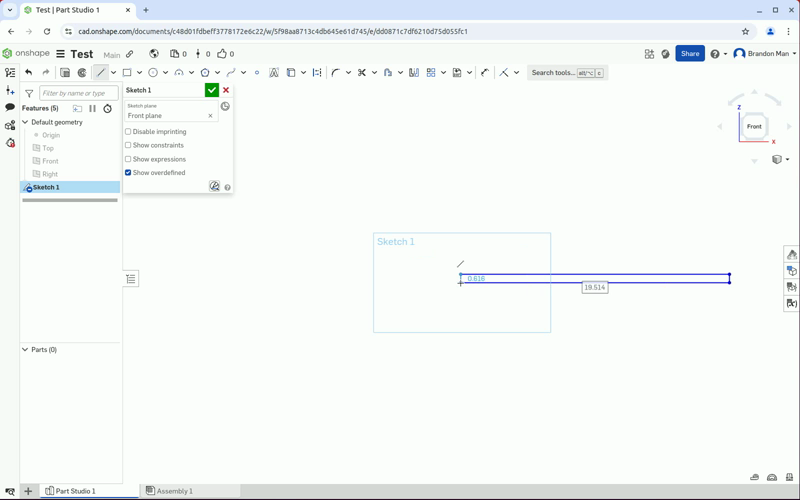
scroll(6)
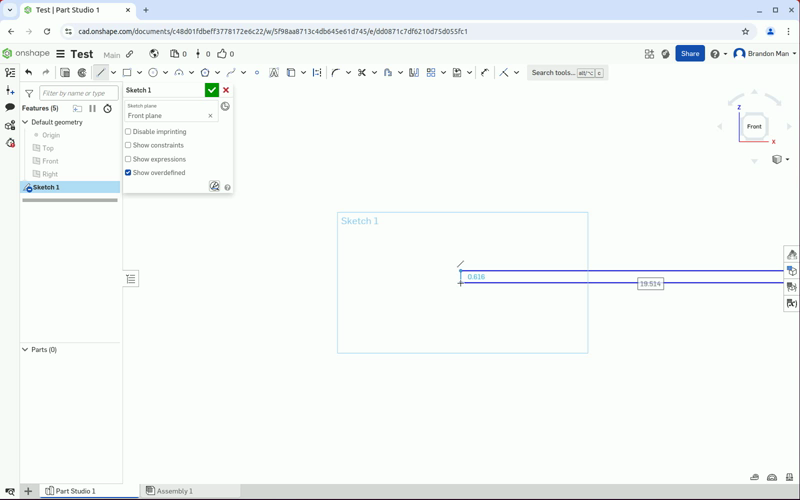
scroll(6)
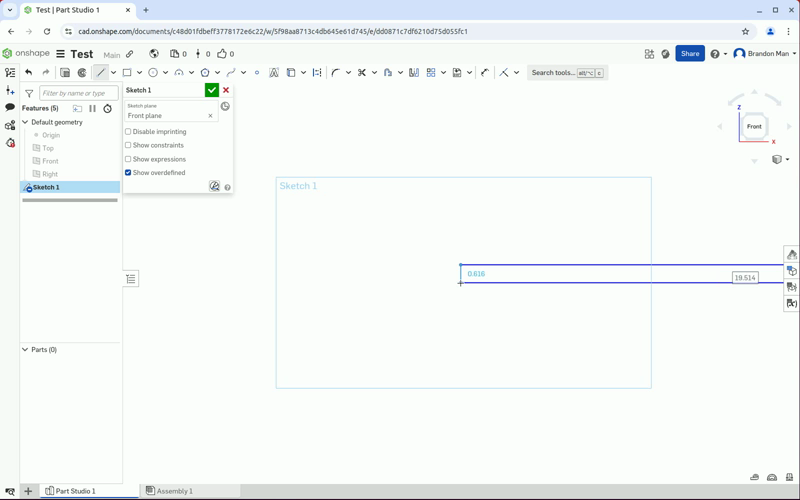
scroll(6)
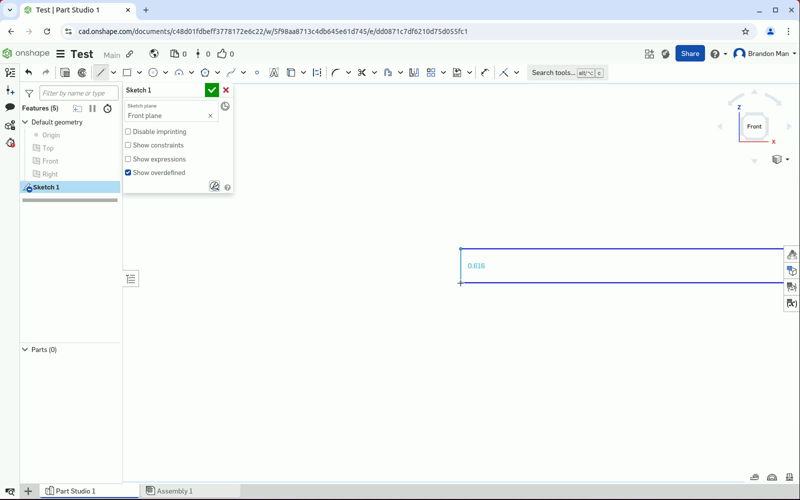
key_up(shift)
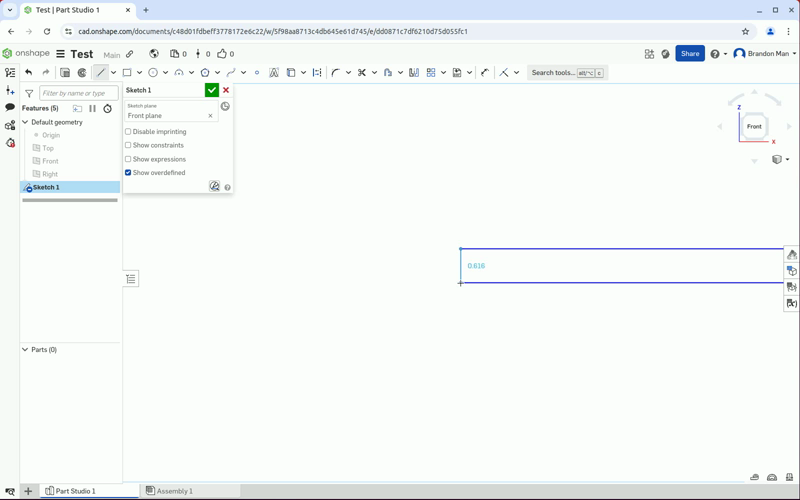
click(460, 282)
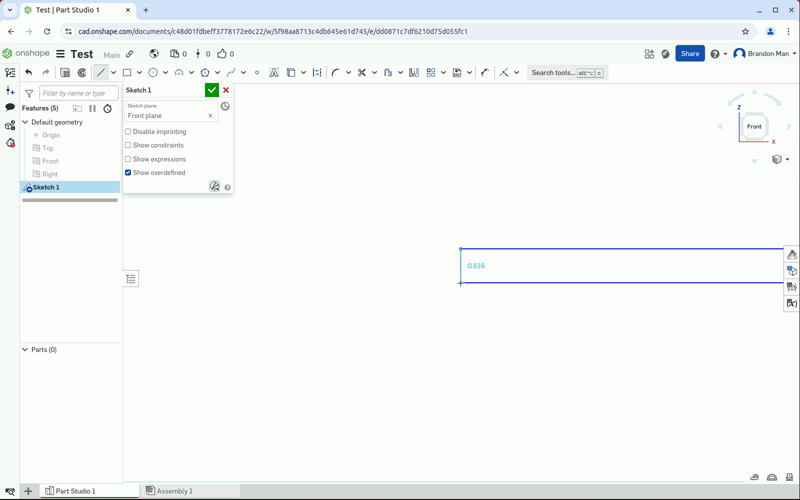
scroll(-6)
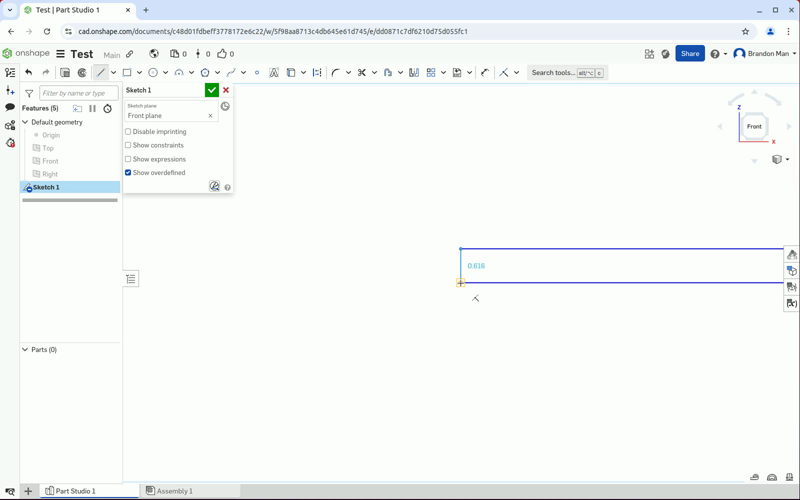
scroll(-6)
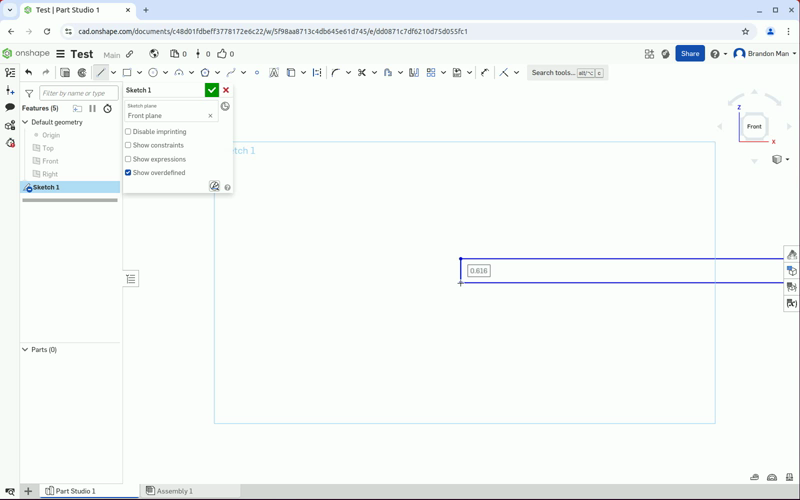
scroll(-6)
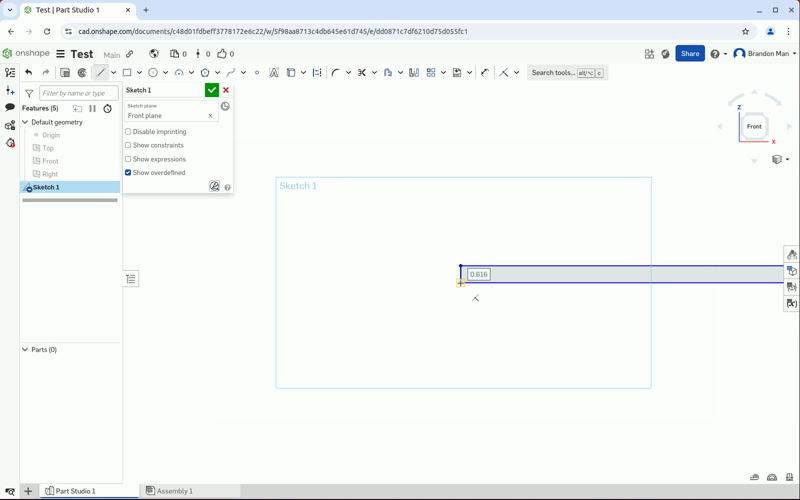
scroll(-6)
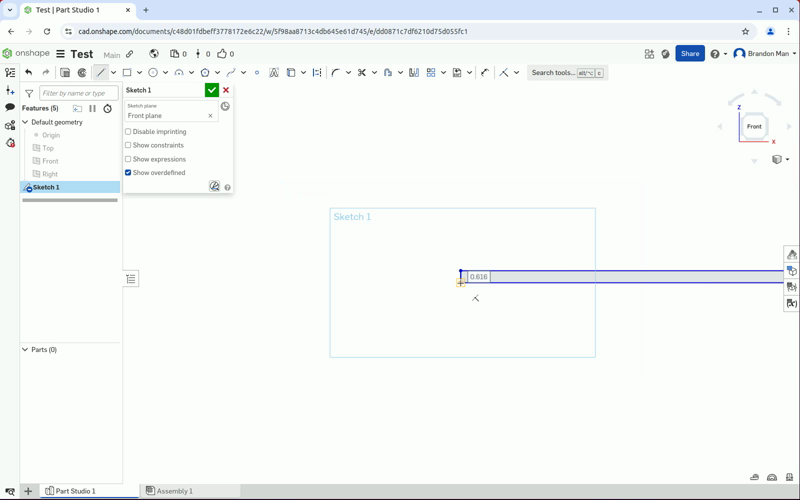
scroll(-6)
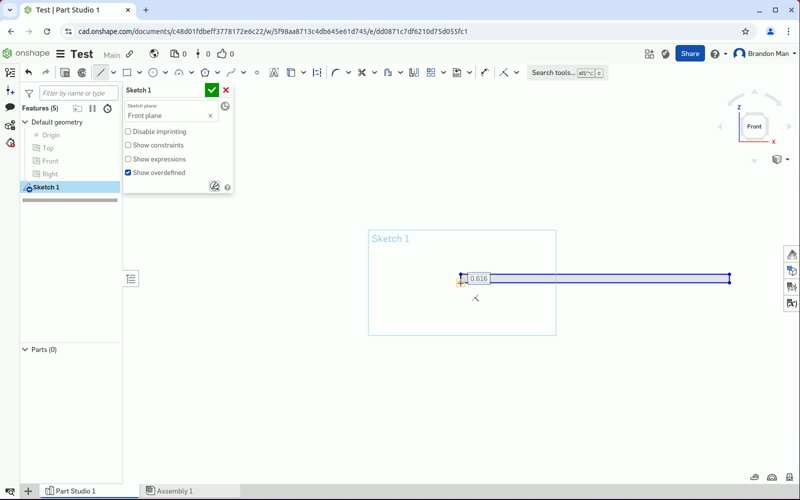
scroll(-6)
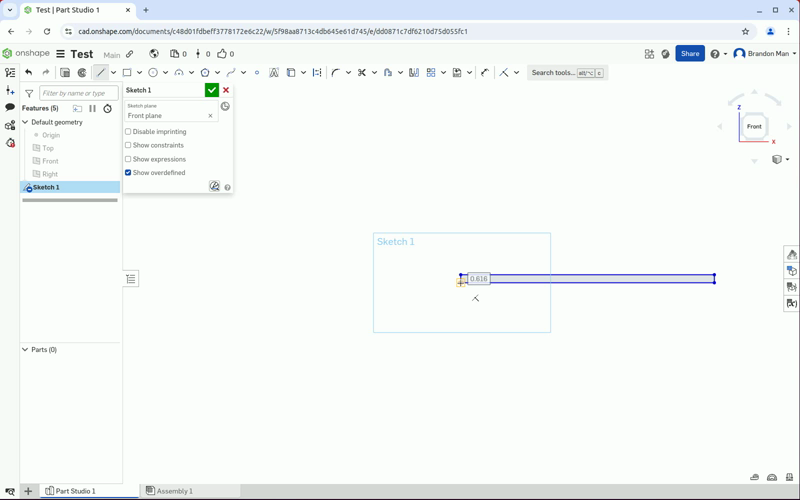
scroll(-6)
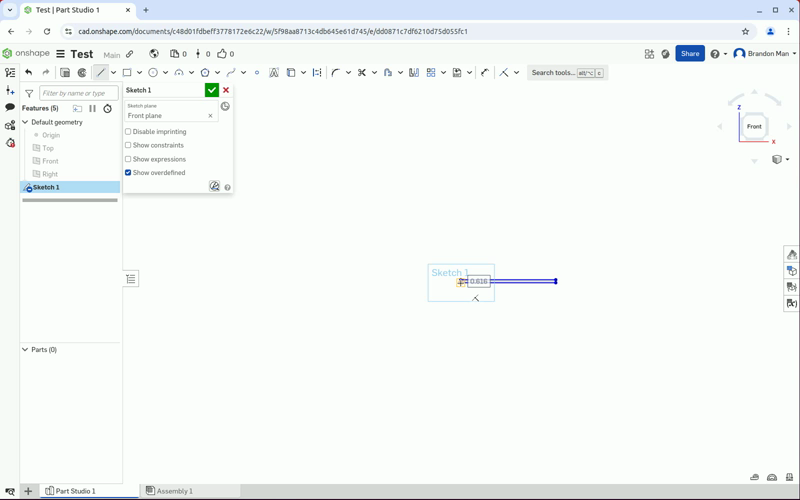
key(esc)
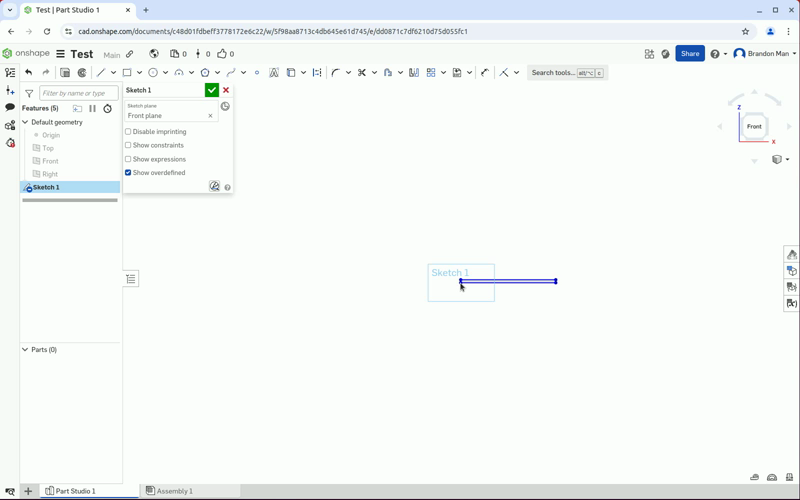
mouse_move(462, 280)
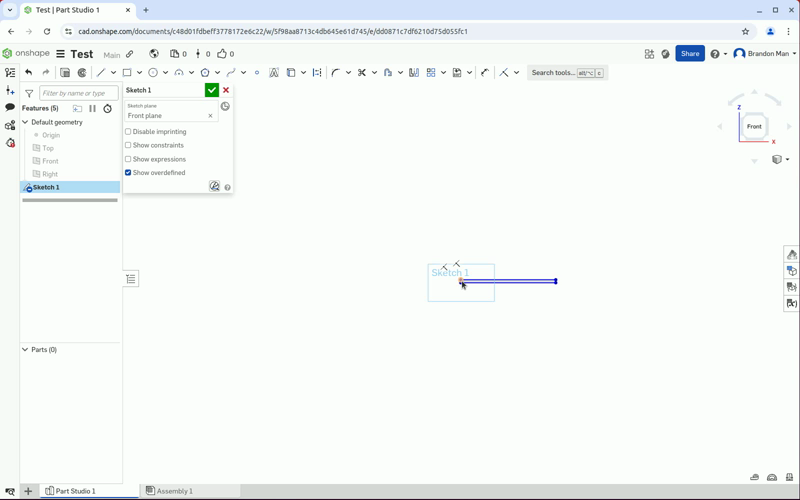
scroll(6)
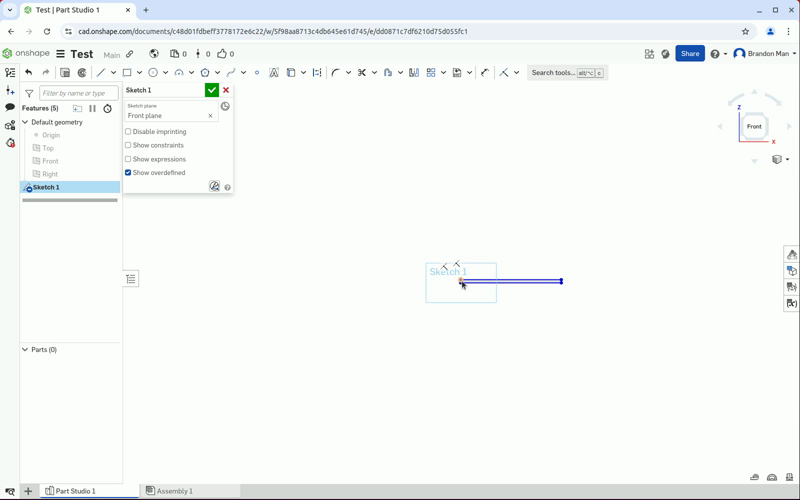
scroll(6)
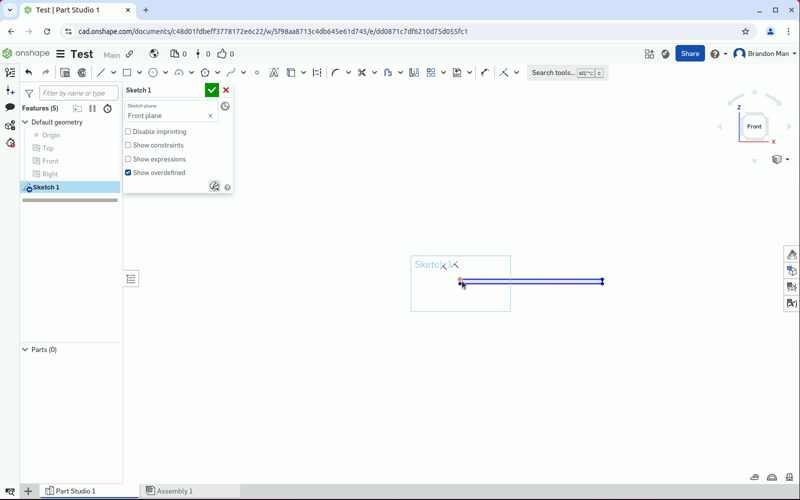
scroll(6)
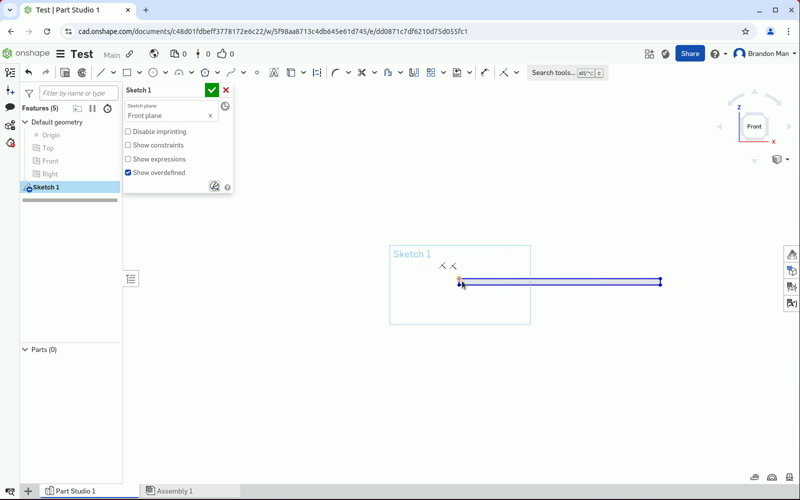
scroll(6)
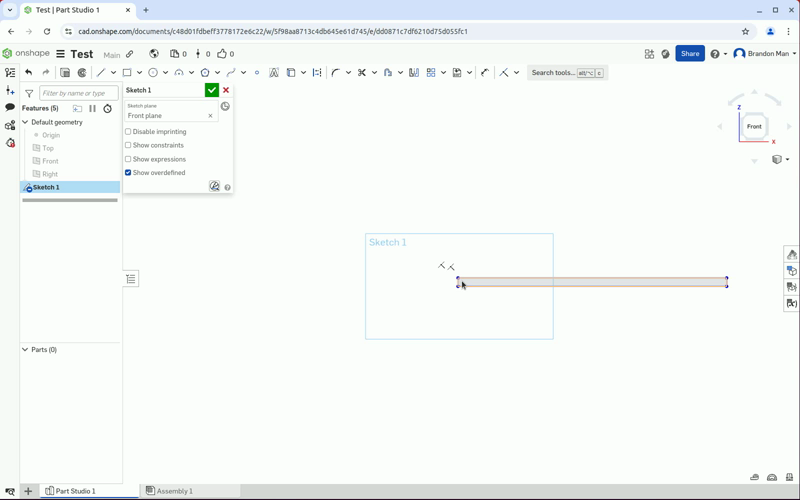
scroll(6)
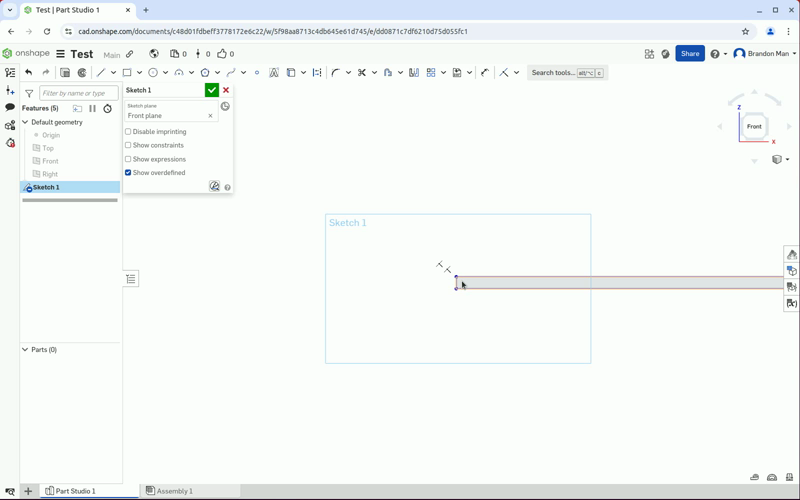
scroll(6)
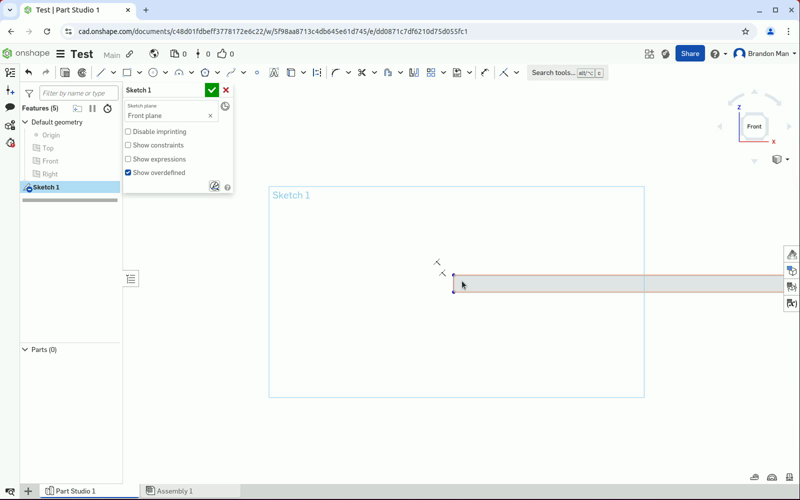
scroll(6)
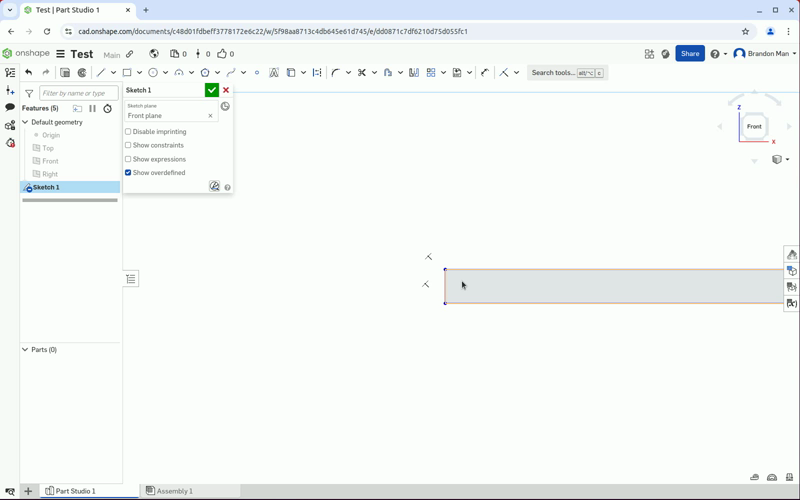
click(462, 280)
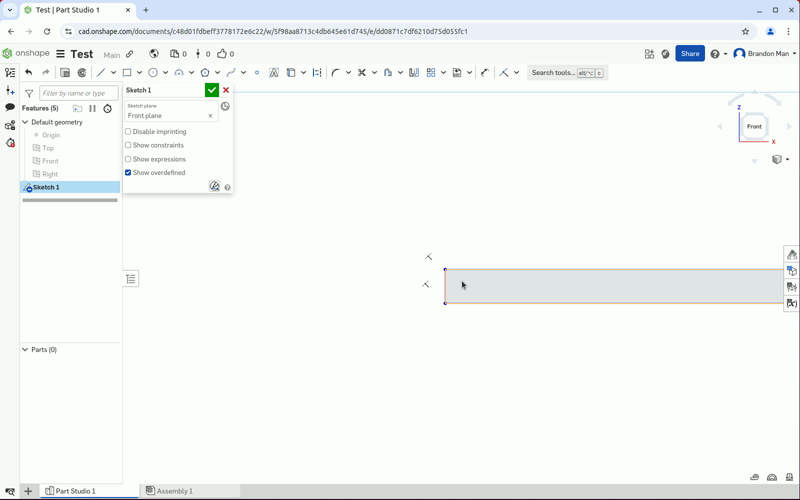
scroll(-6)
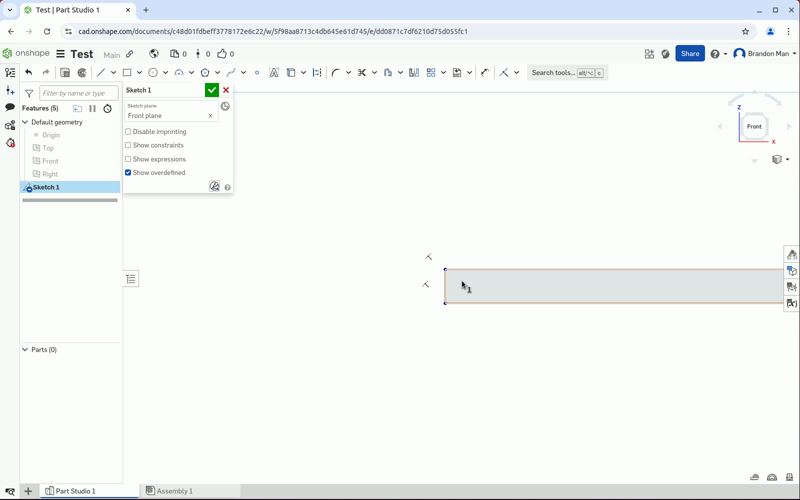
scroll(-6)
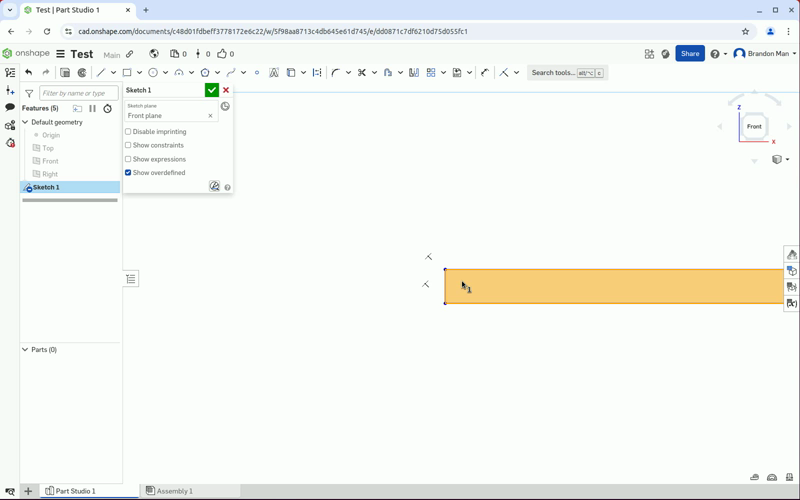
scroll(-6)
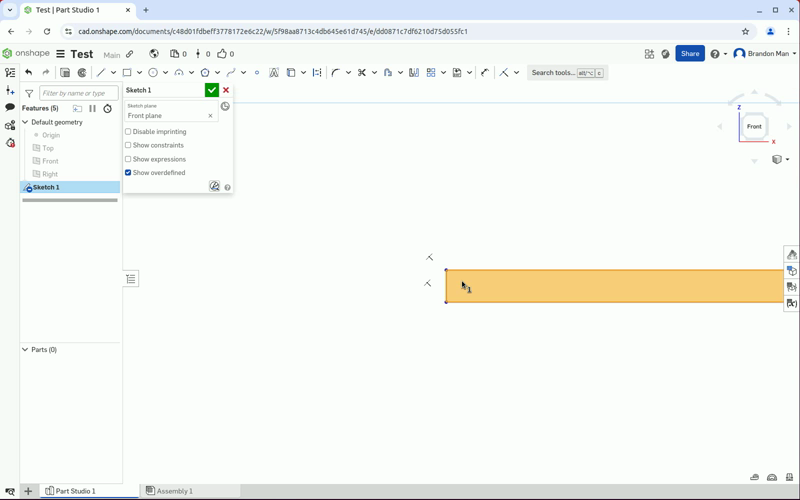
scroll(-6)
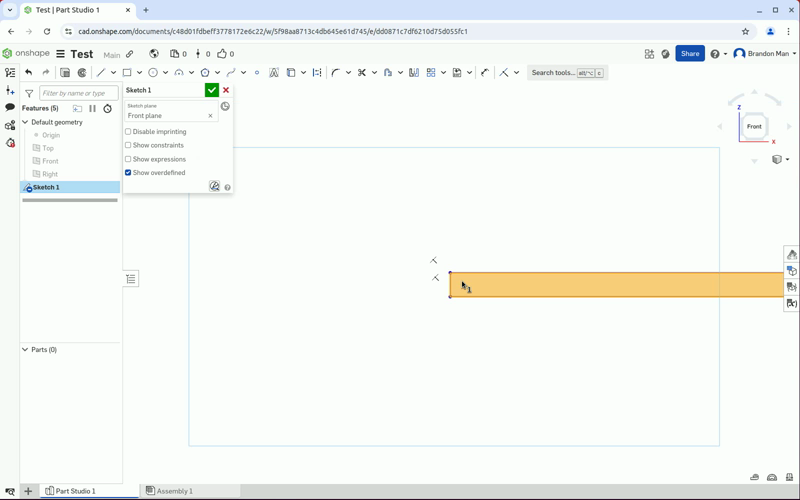
scroll(-6)
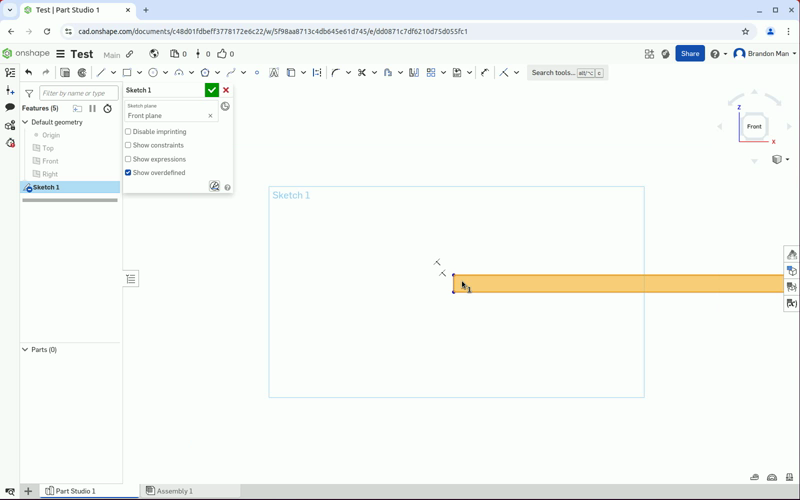
scroll(-6)
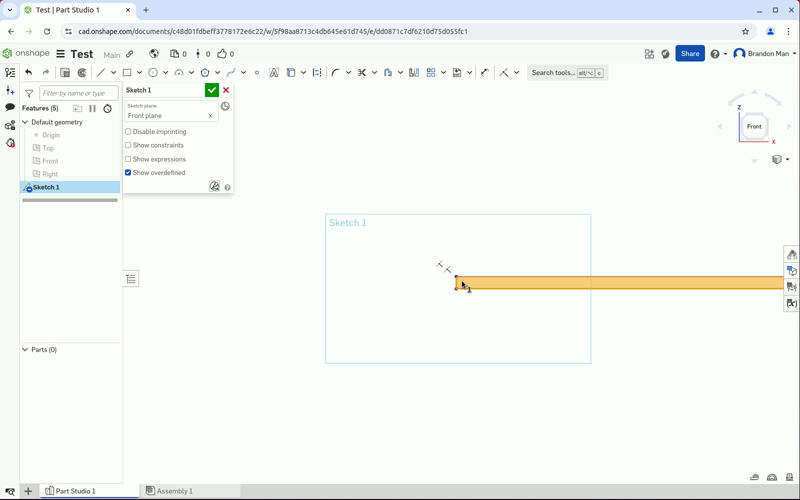
scroll(-6)
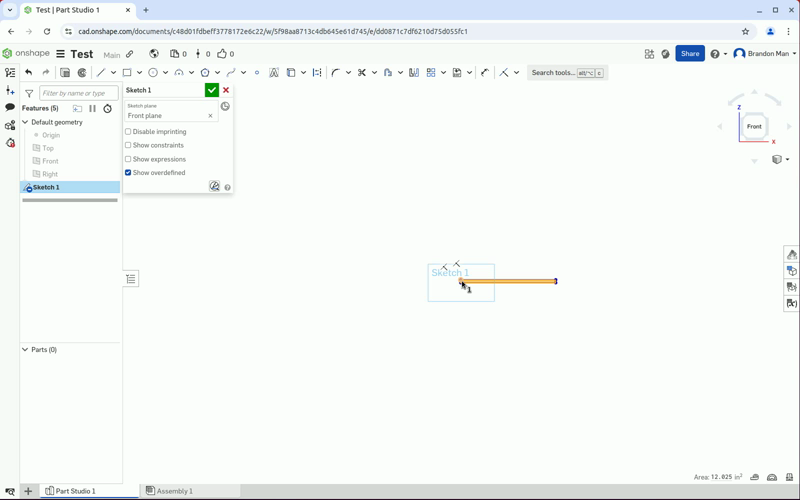
mouse_move(73, 352)
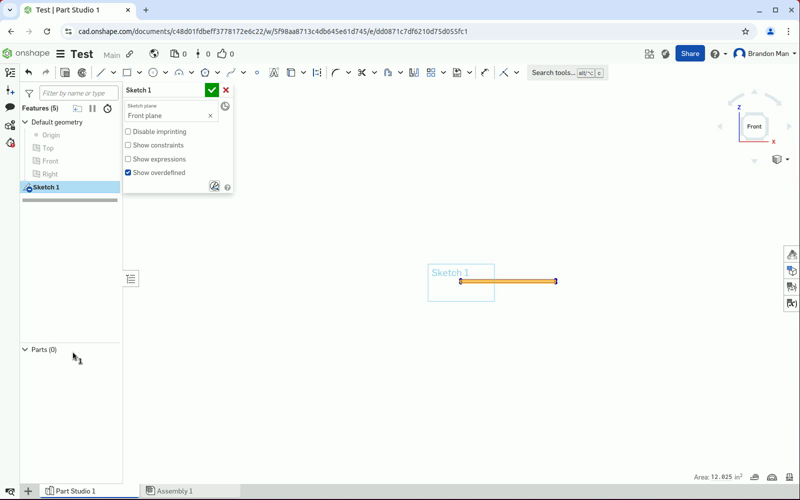
key(shift+y)
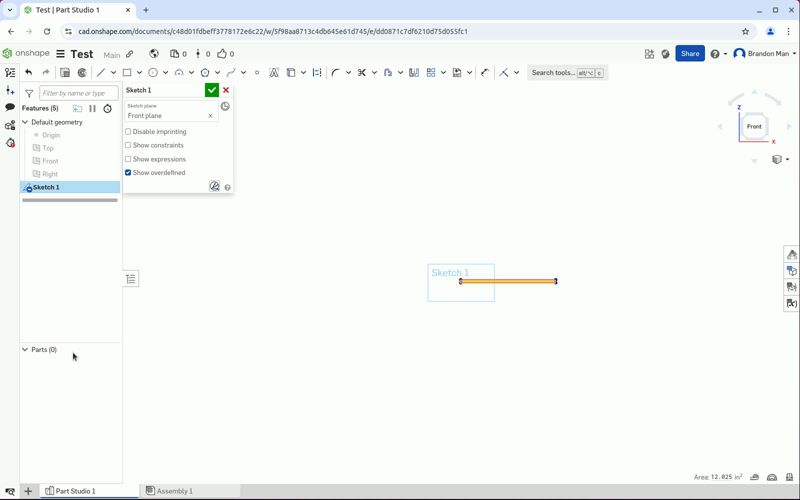
key(shift+e)
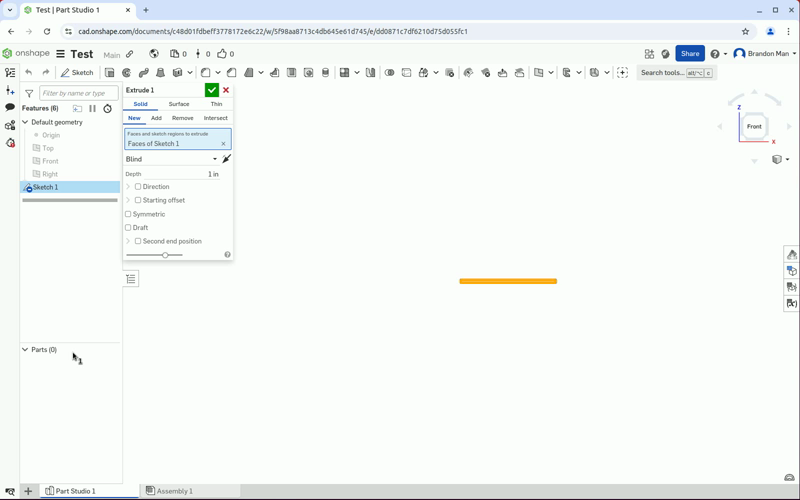
mouse_move(143, 106)
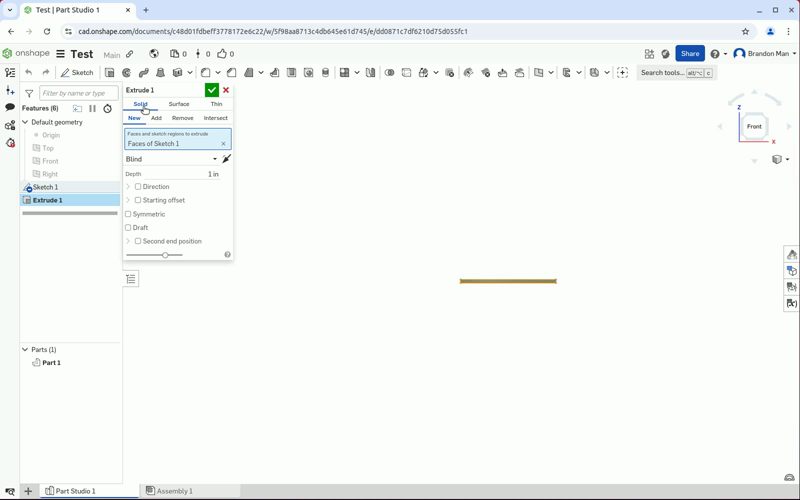
click(143, 106)
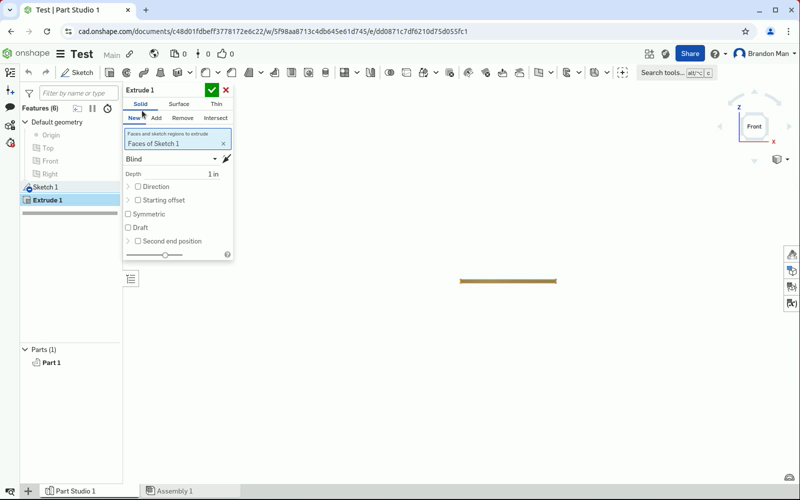
mouse_move(137, 120)
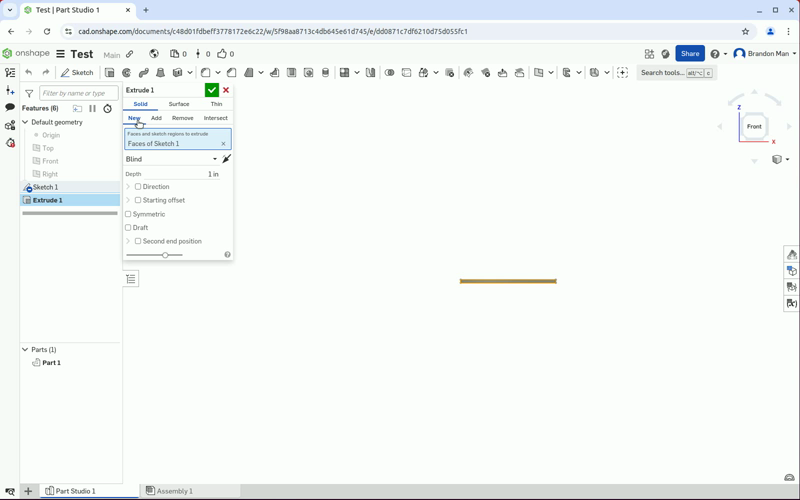
click(137, 120)
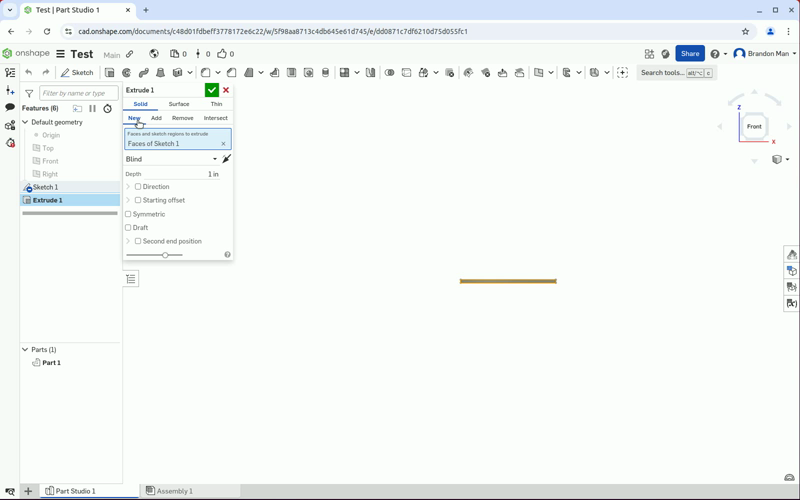
key(tab, 4)
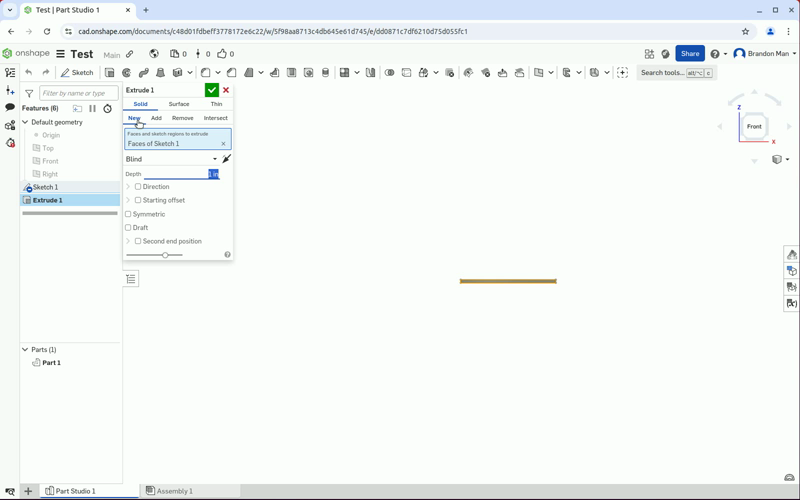
text(23.108)
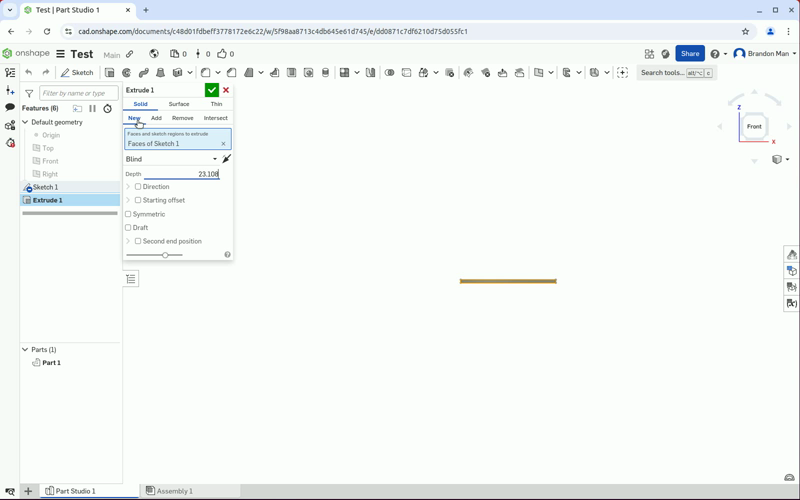
key(enter)
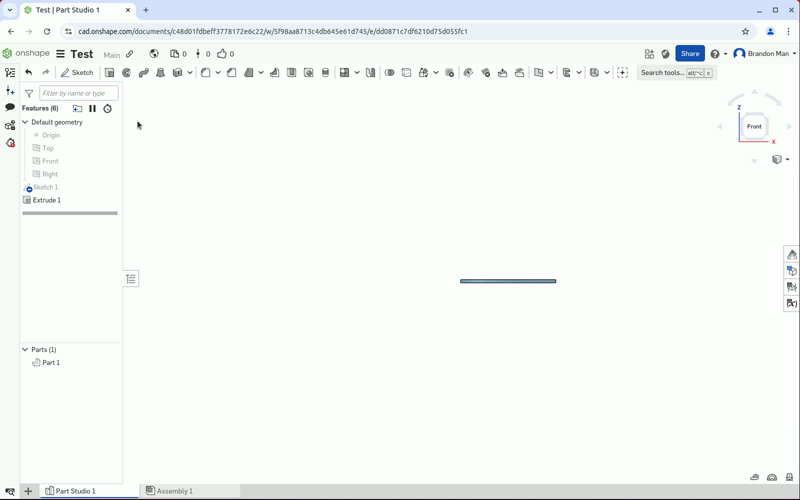
key(shift+h)
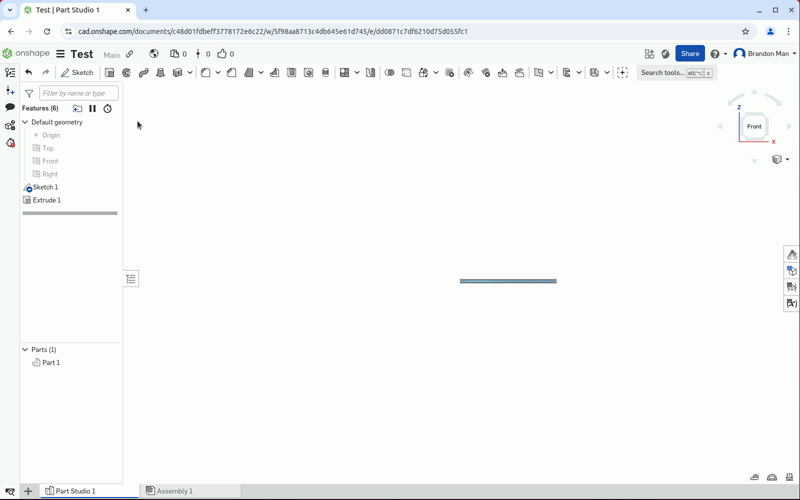
key(shift+h)
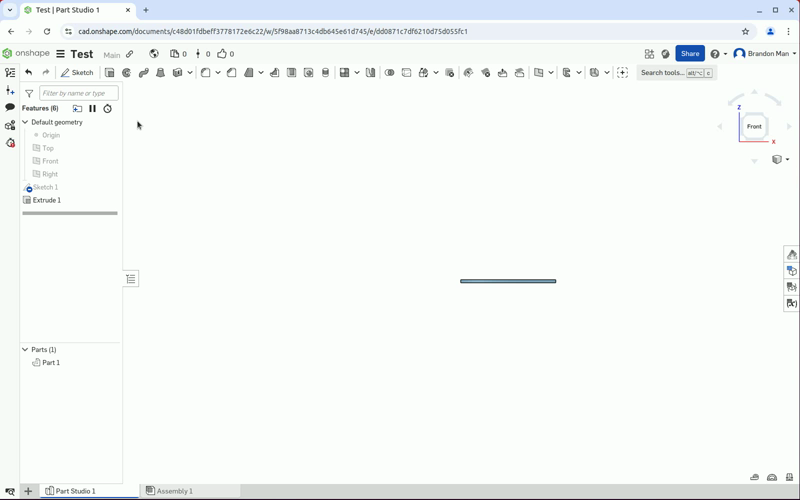
mouse_move(73, 189)
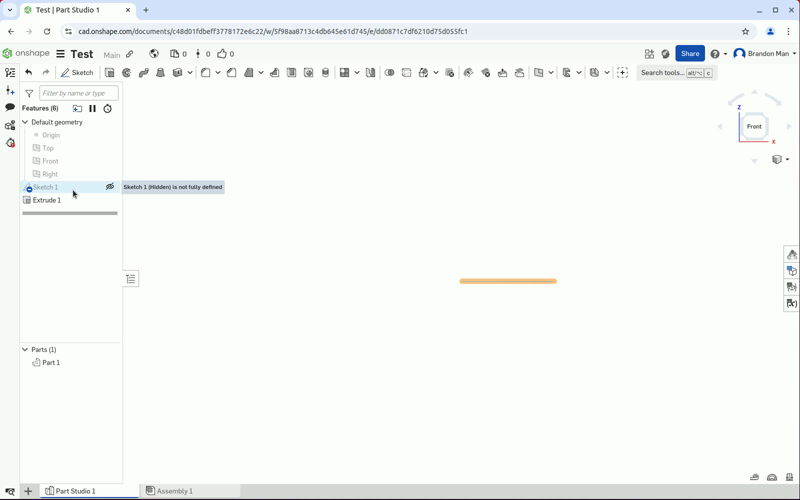
click(73, 189)
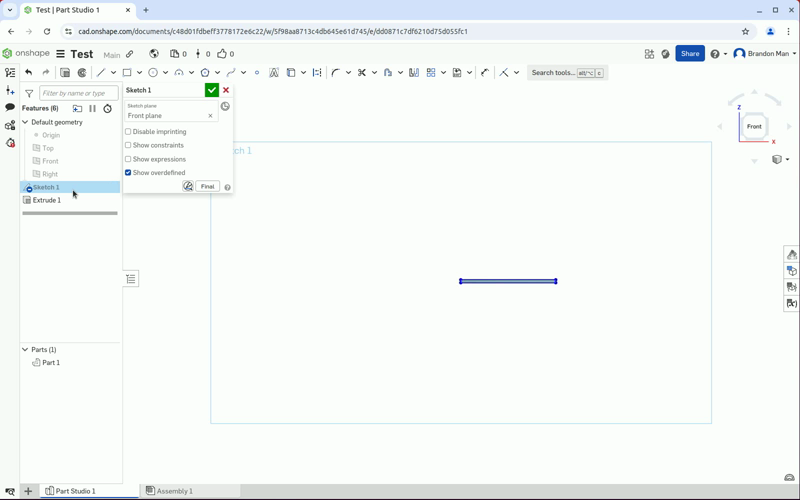
mouse_move(229, 92)
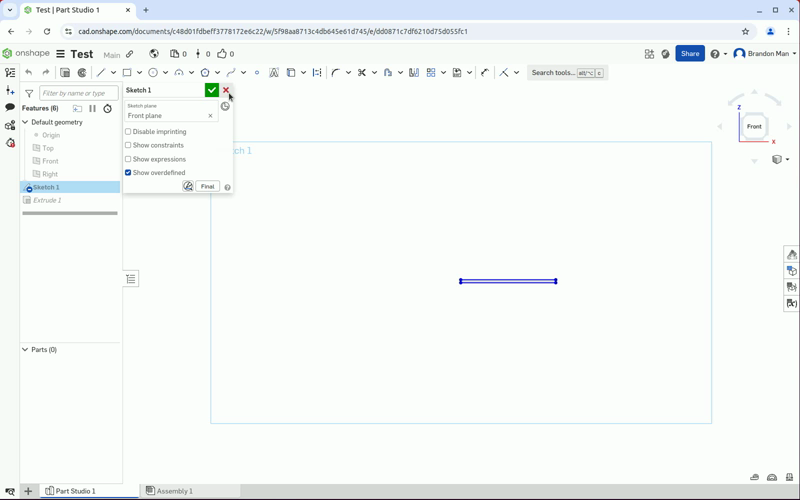
click(229, 92)
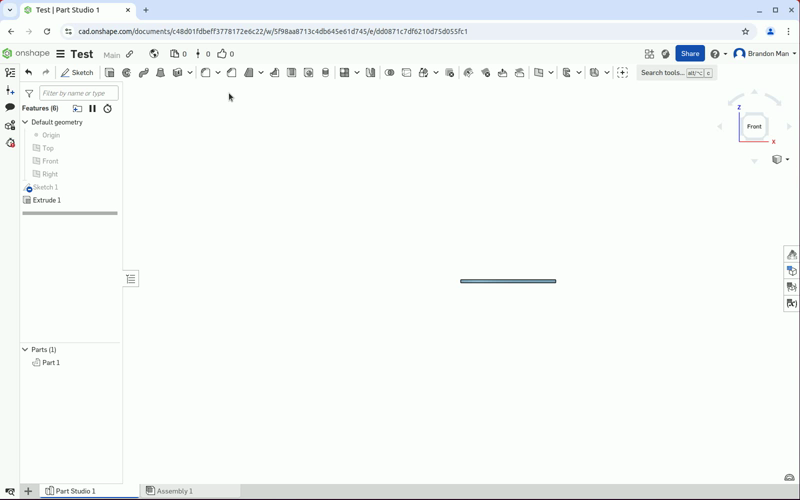
mouse_move(73, 352)
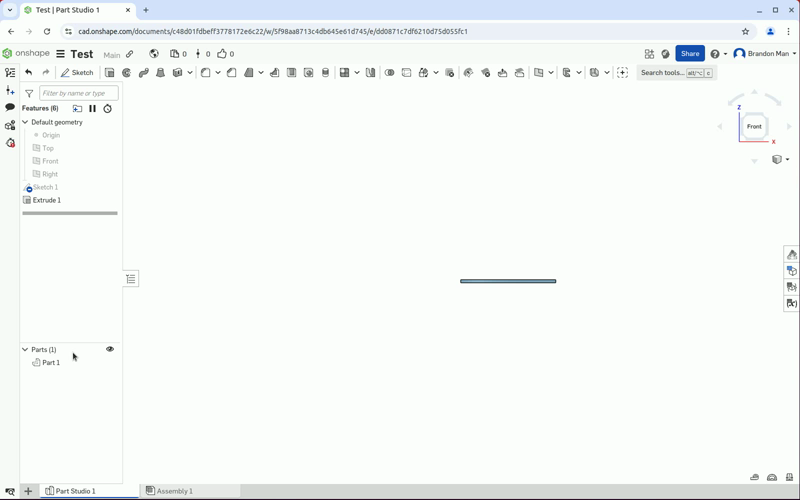
key(y)
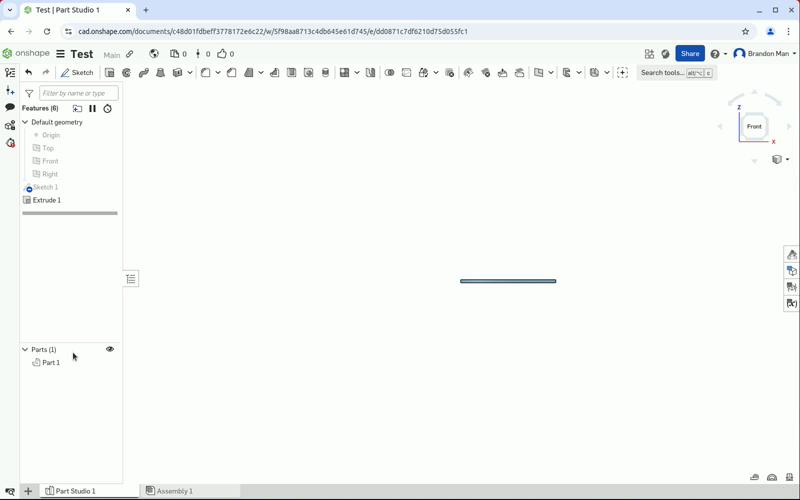
key(shift+p)
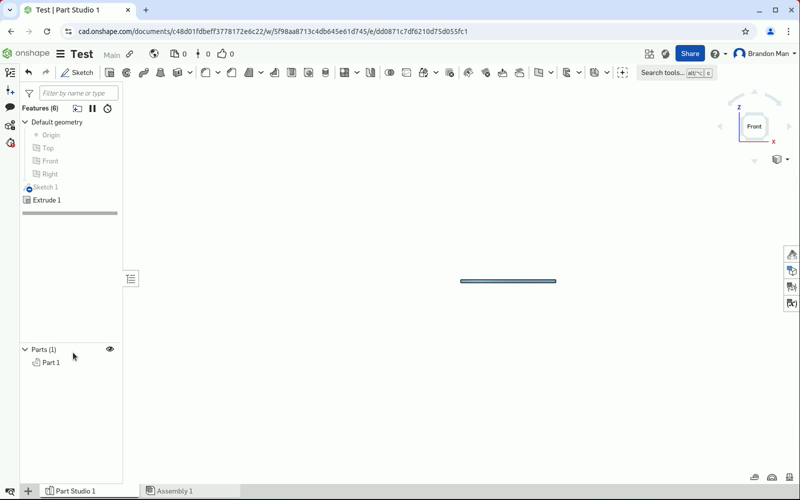
key(space)
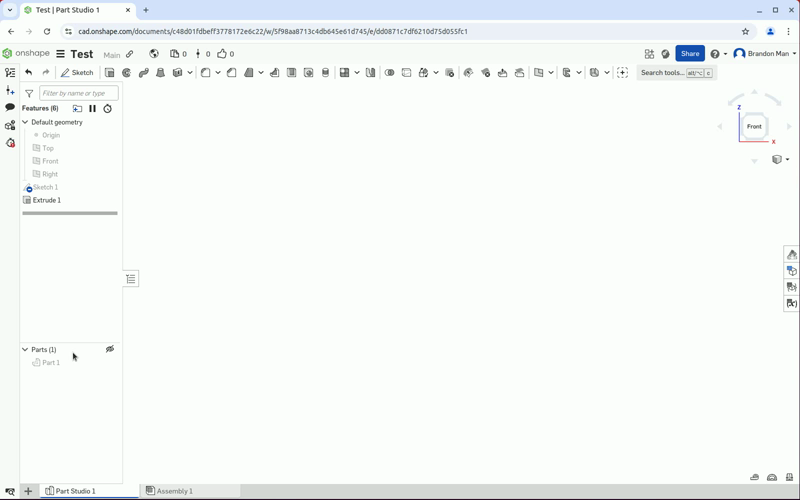
key_down(shift)
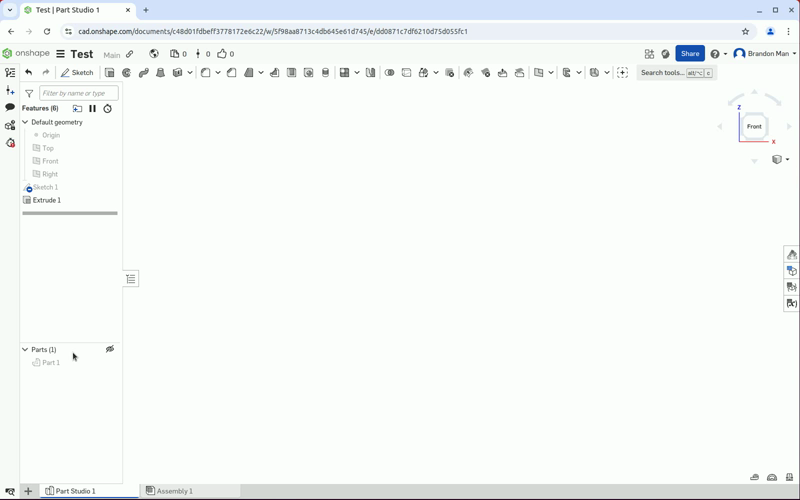
key(down)
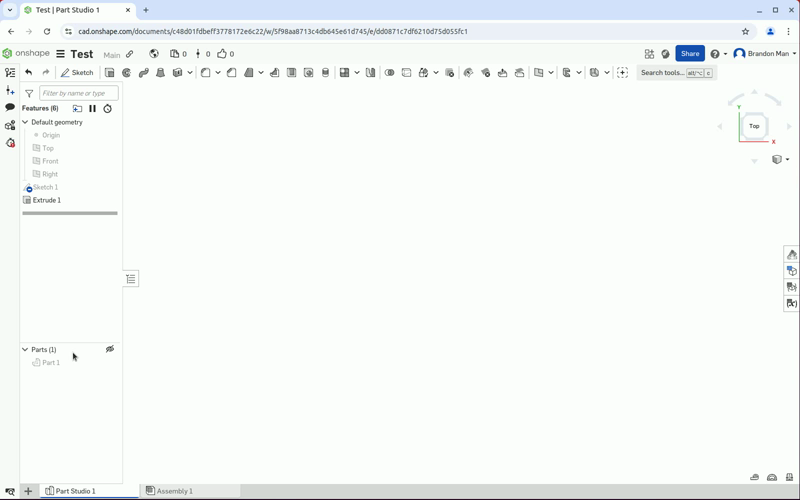
key_up(shift)
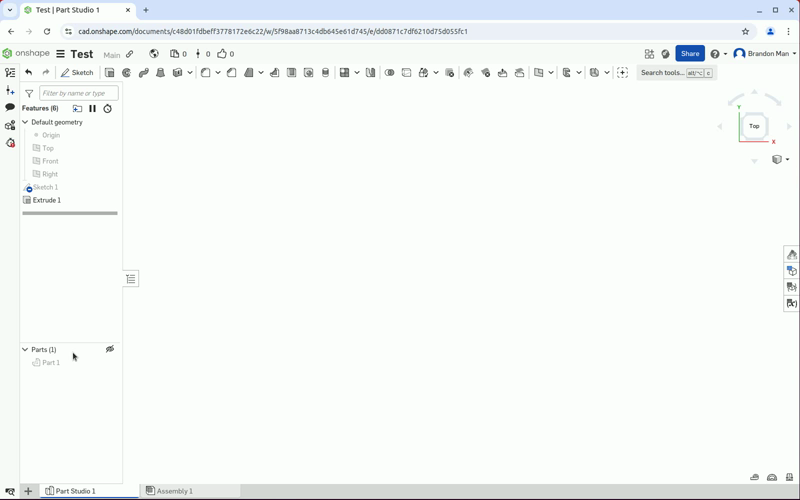
mouse_move(73, 352)
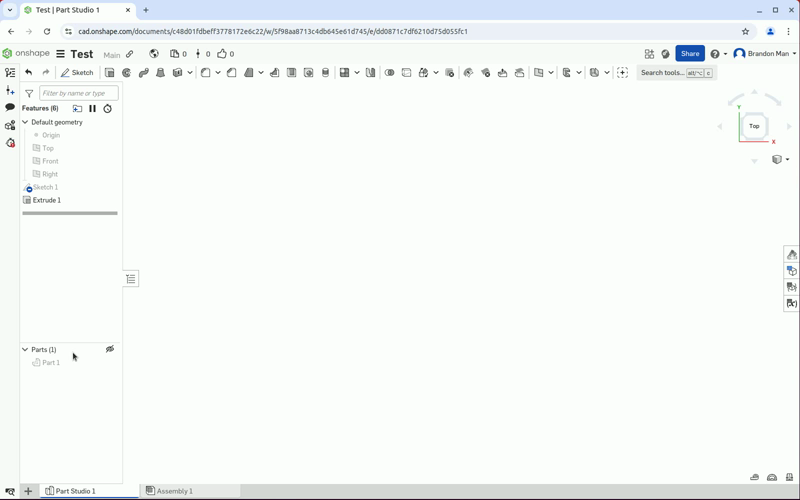
key(shift+y)
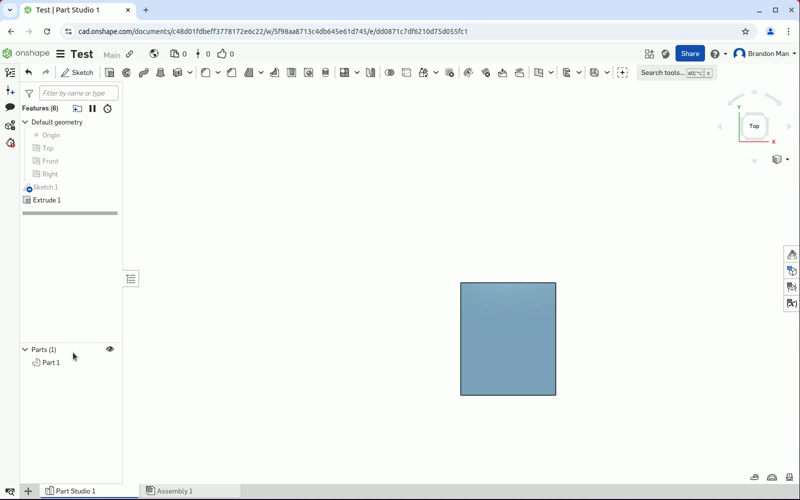
mouse_move(541, 75)
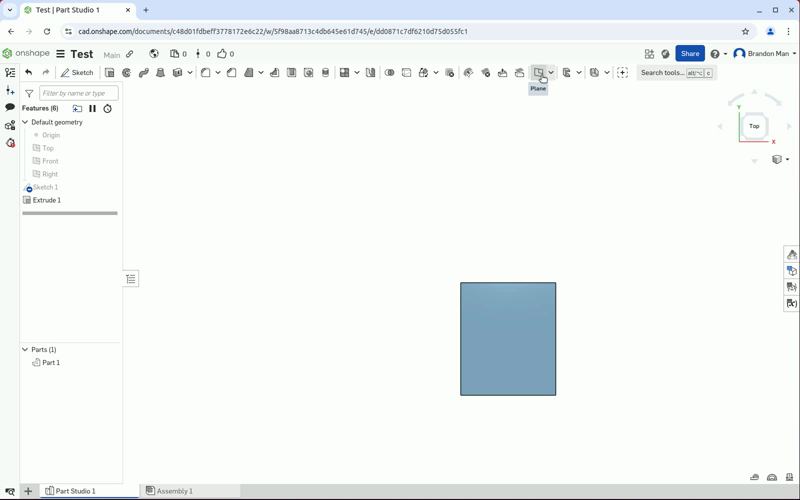
click(541, 75)
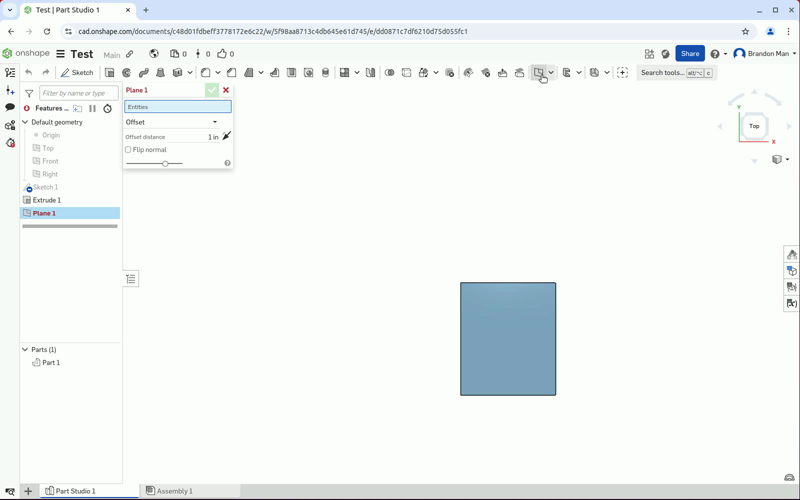
mouse_move(73, 150)
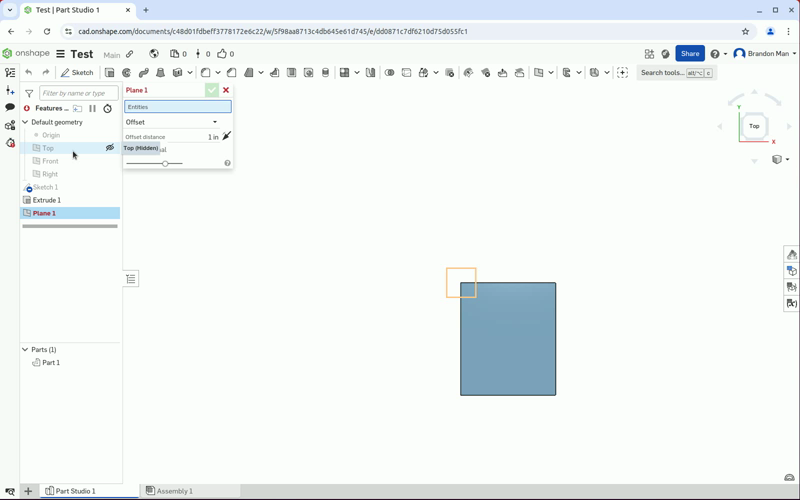
click(73, 150)
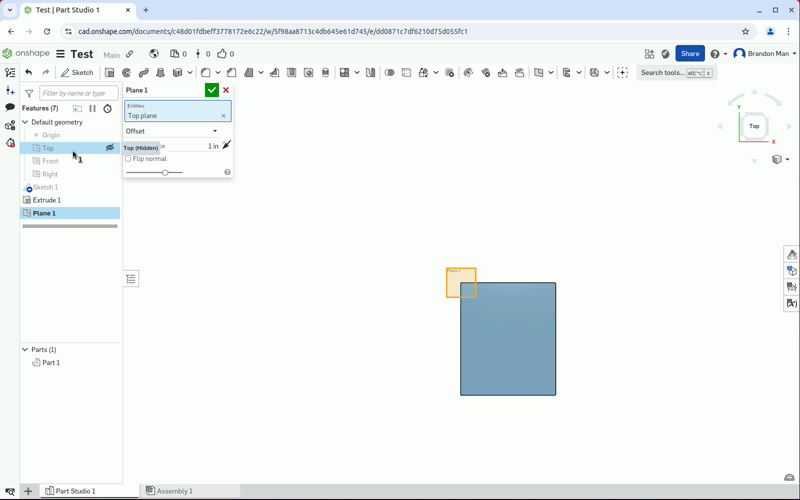
key(tab, 2)
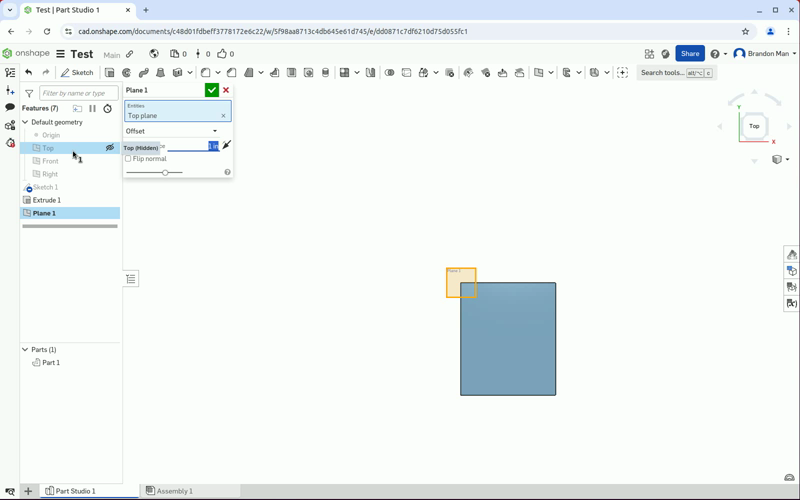
text(0.493)
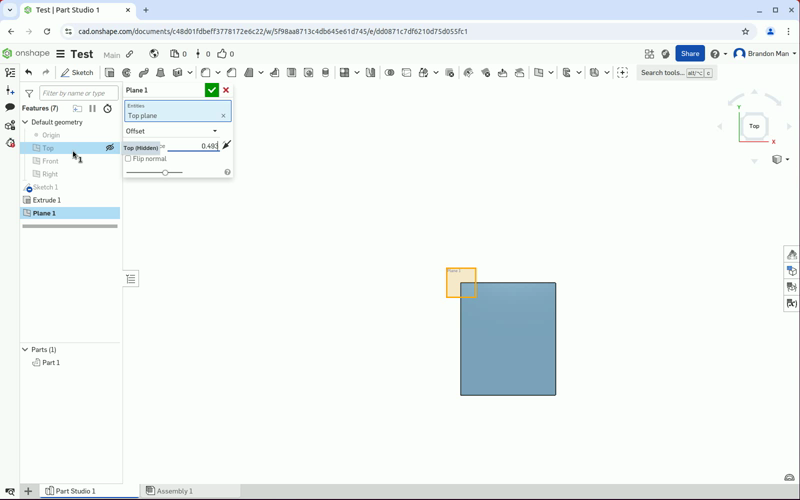
key(enter, 2)
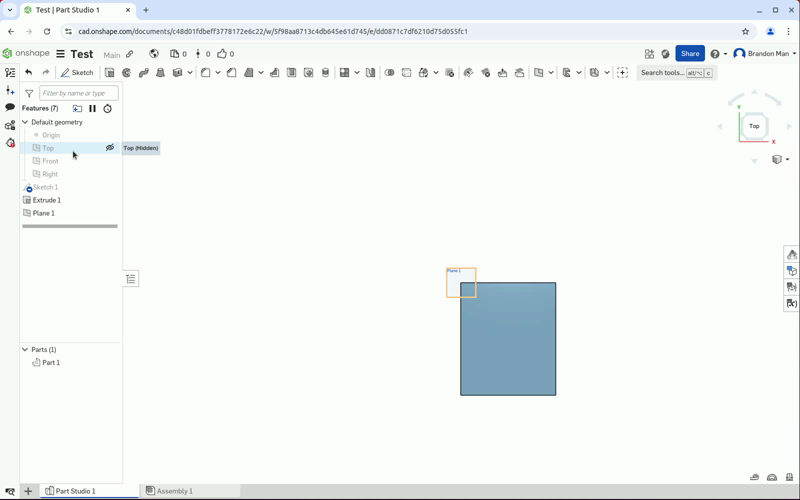
key(shift+s)
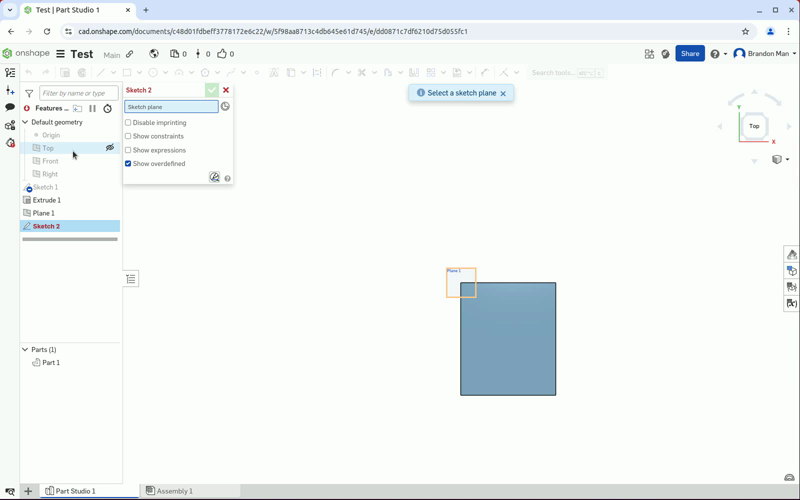
mouse_move(73, 215)
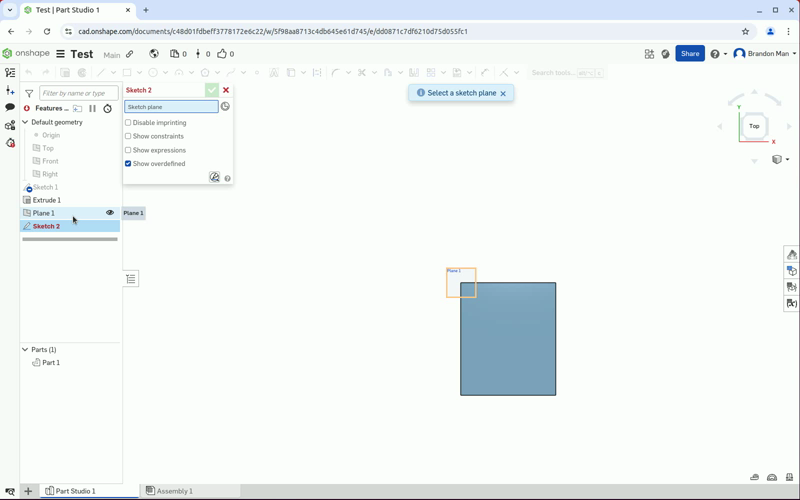
click(73, 215)
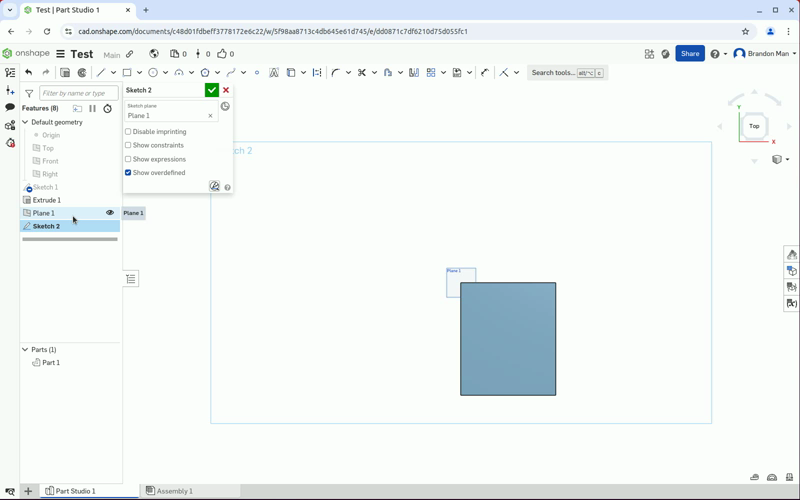
mouse_move(73, 352)
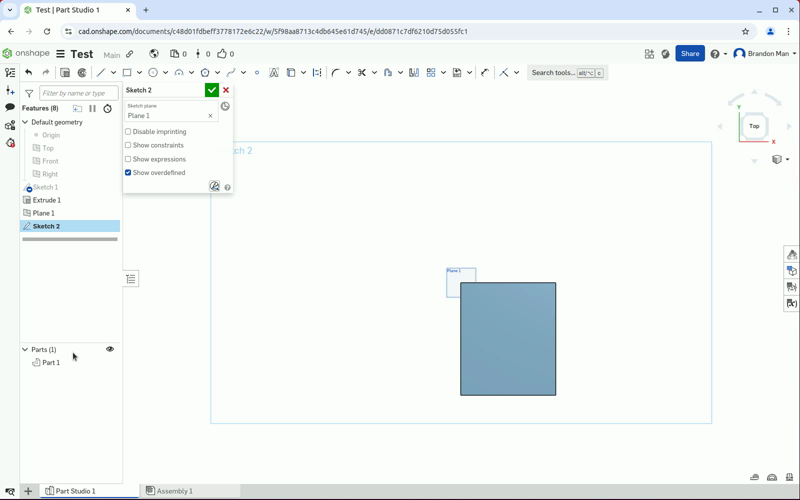
key(y)
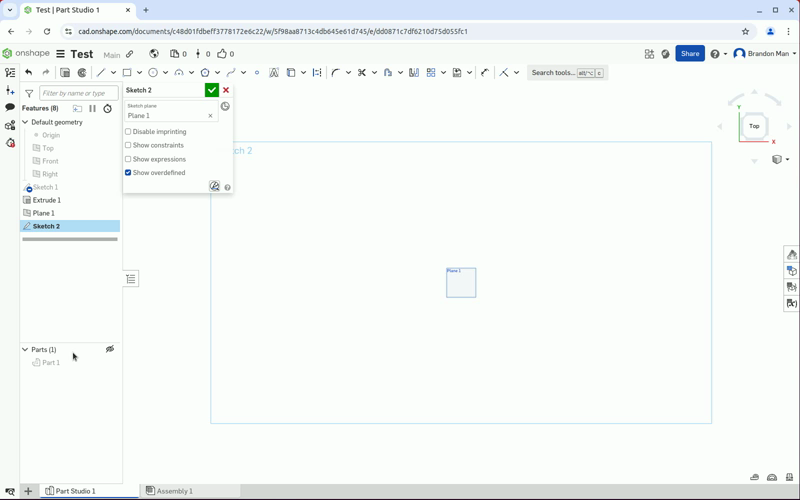
key(c)
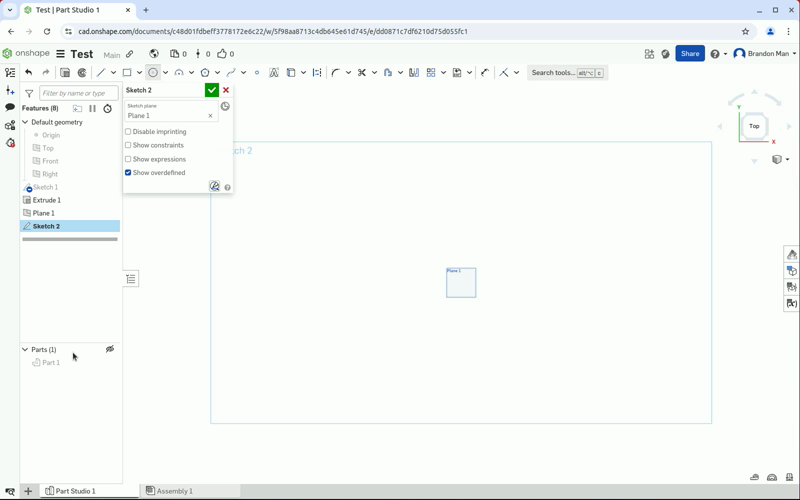
key_down(shift)
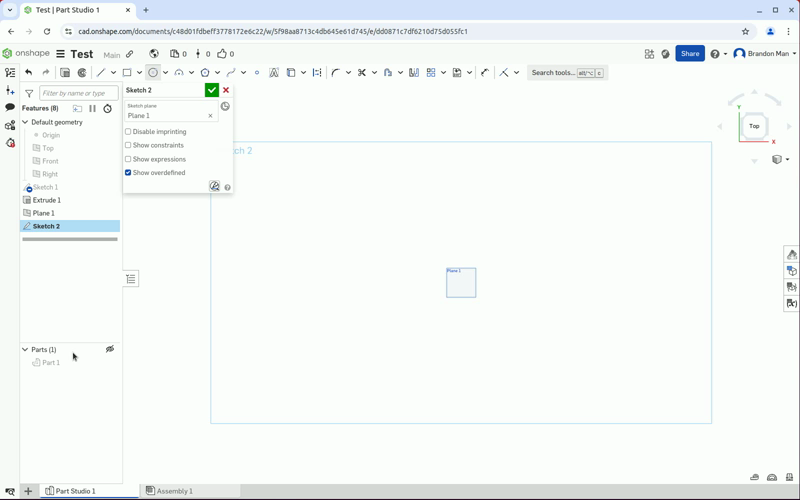
mouse_move(510, 378)
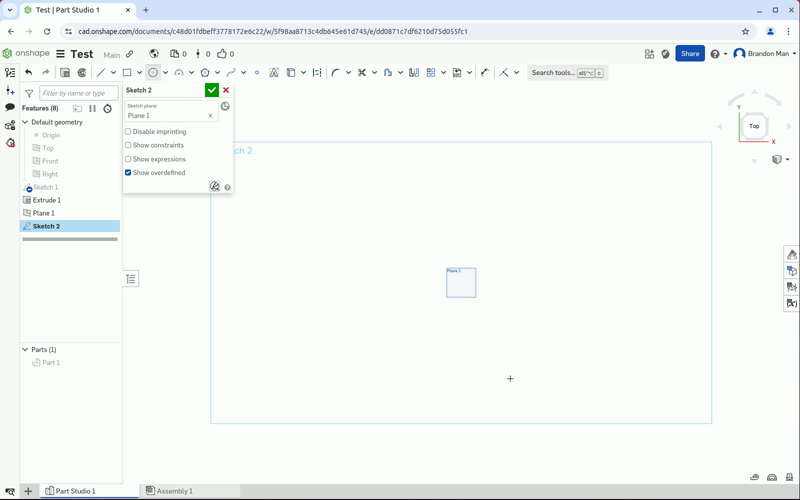
click(510, 378)
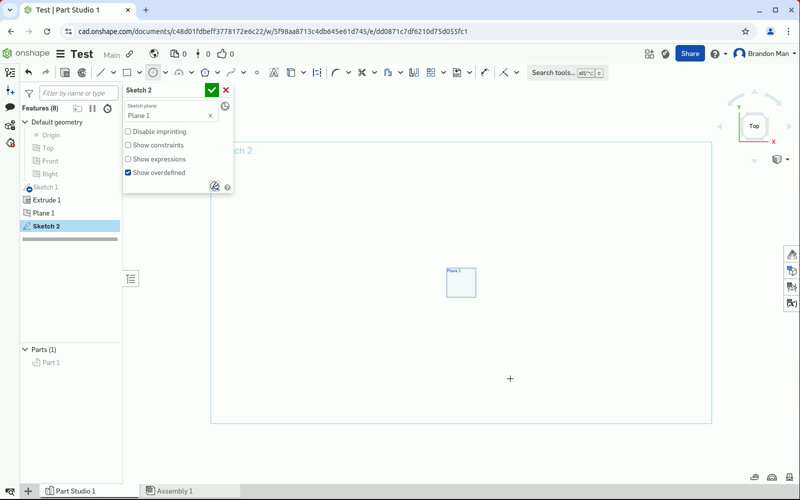
key_up(shift)
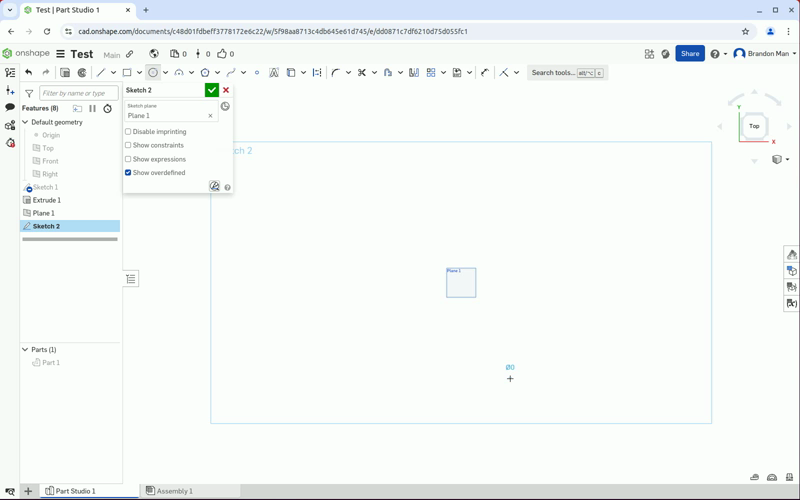
mouse_move(511, 378)
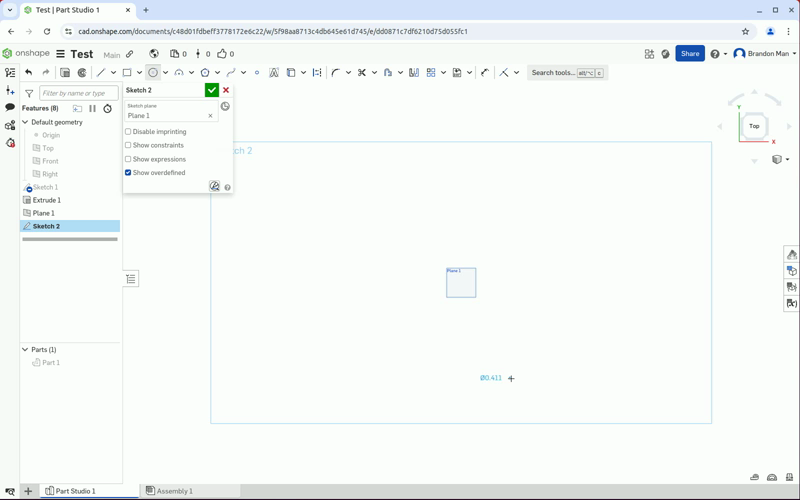
scroll(6)
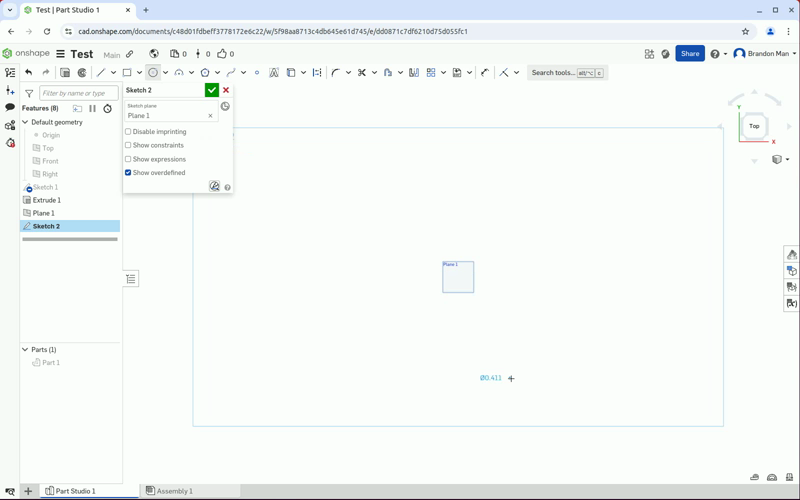
scroll(6)
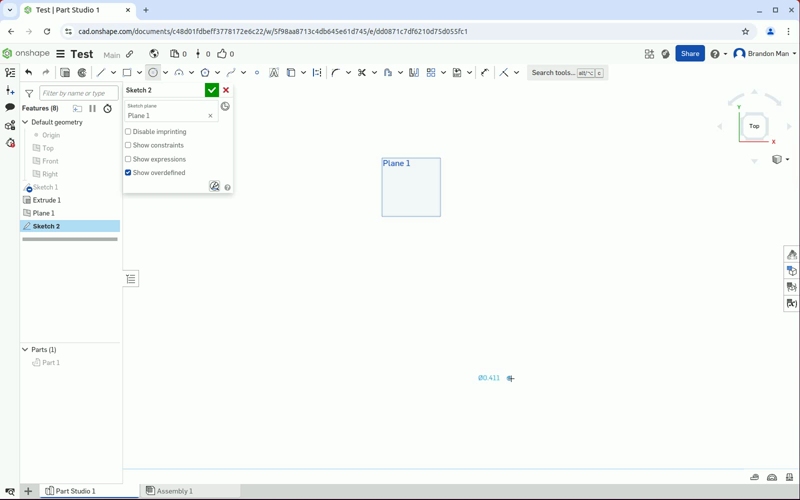
scroll(6)
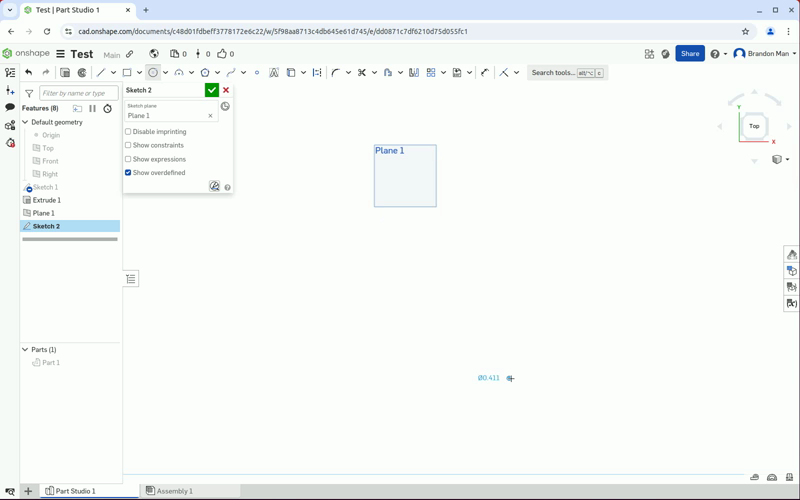
scroll(6)
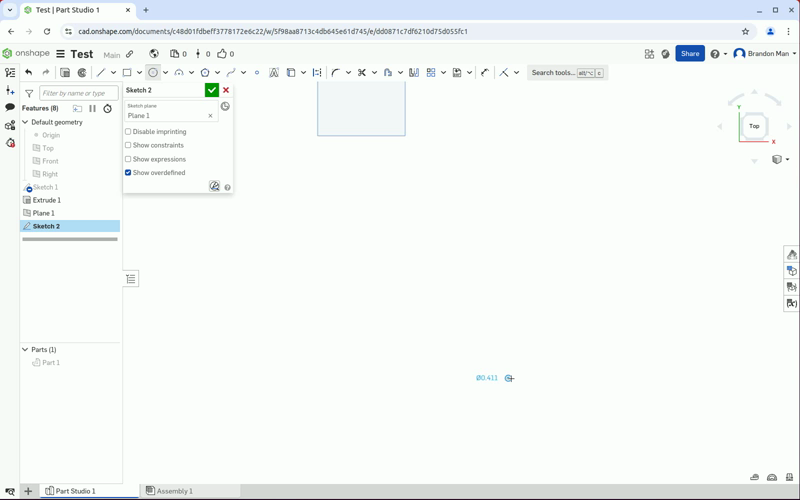
scroll(6)
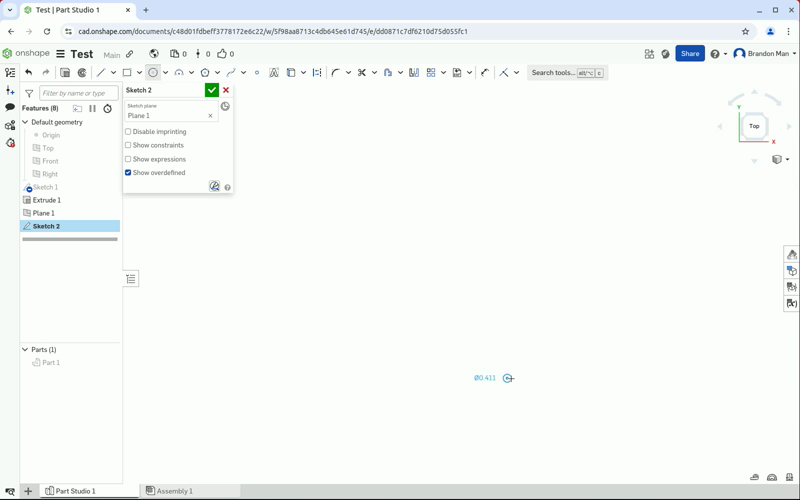
scroll(6)
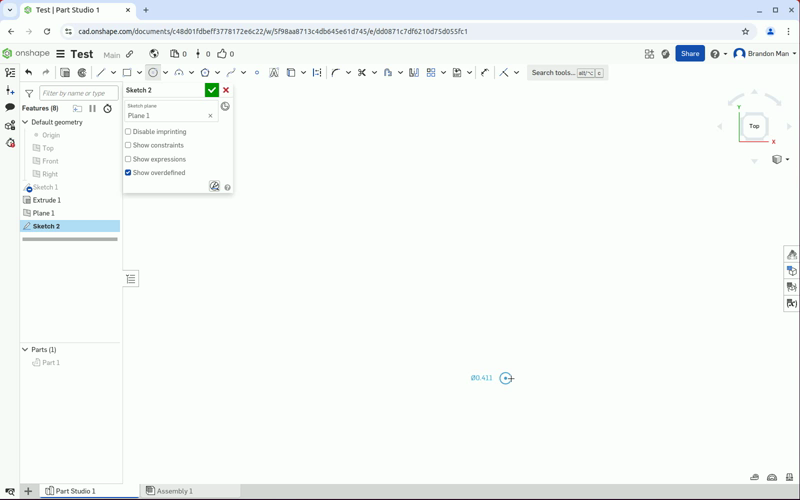
scroll(6)
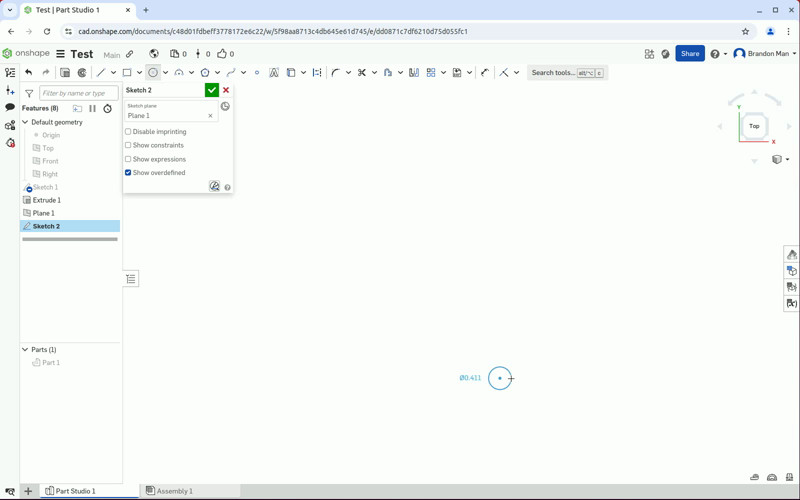
click(511, 378)
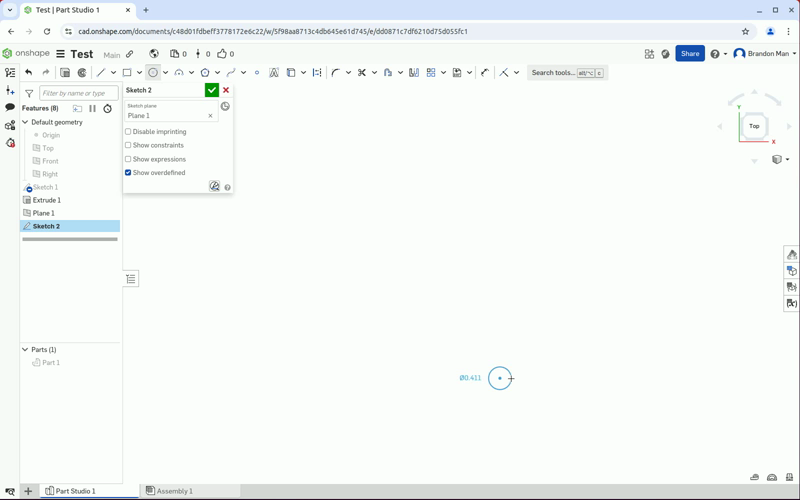
scroll(-6)
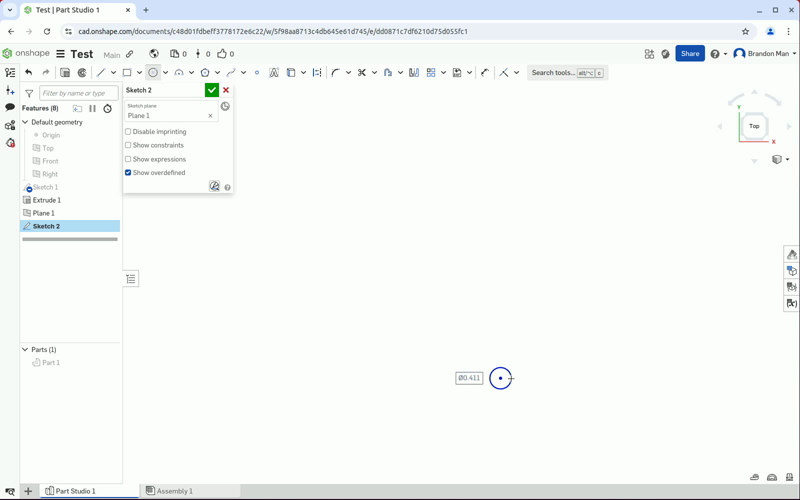
scroll(-6)
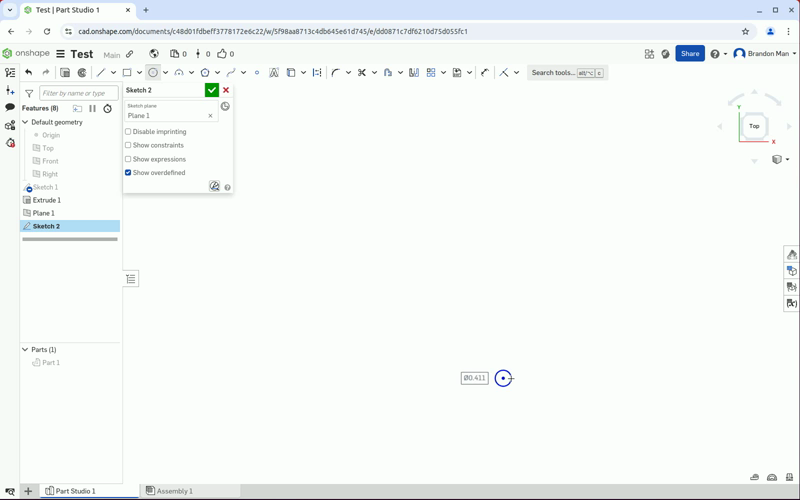
scroll(-6)
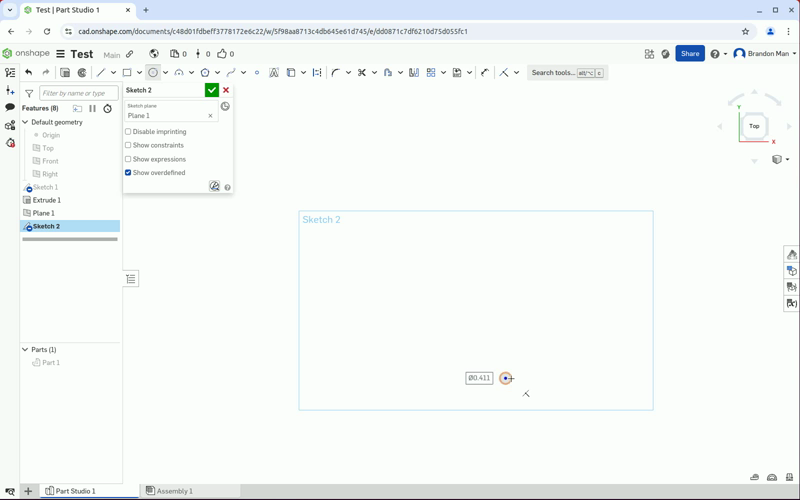
scroll(-6)
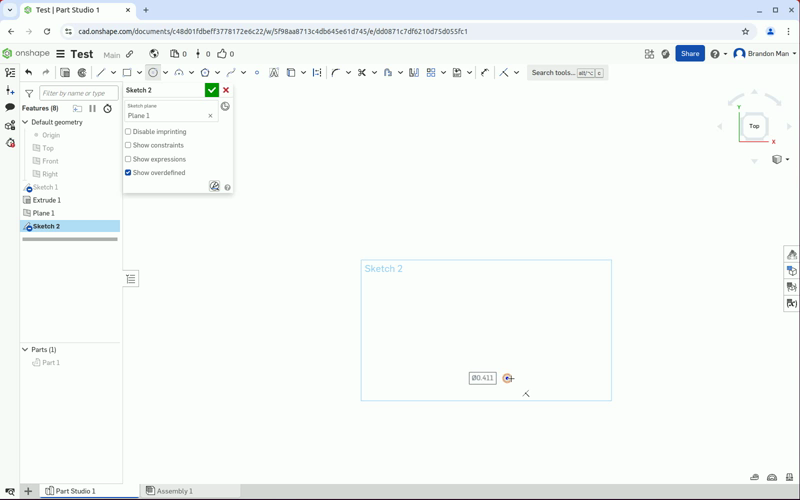
scroll(-6)
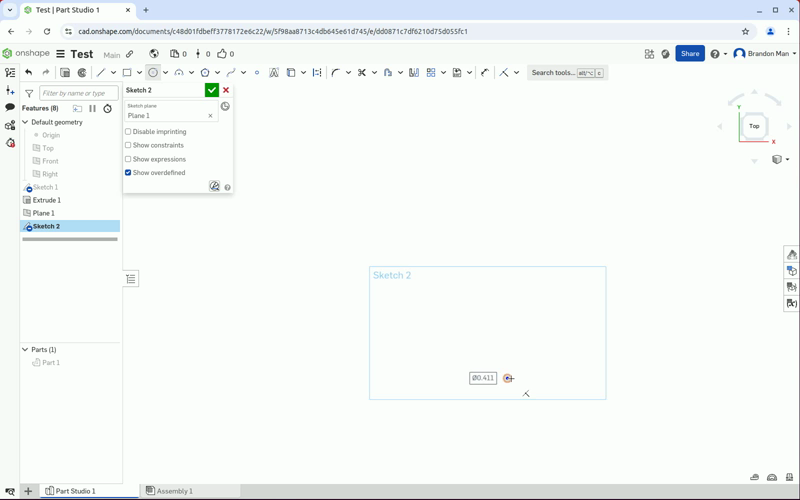
scroll(-6)
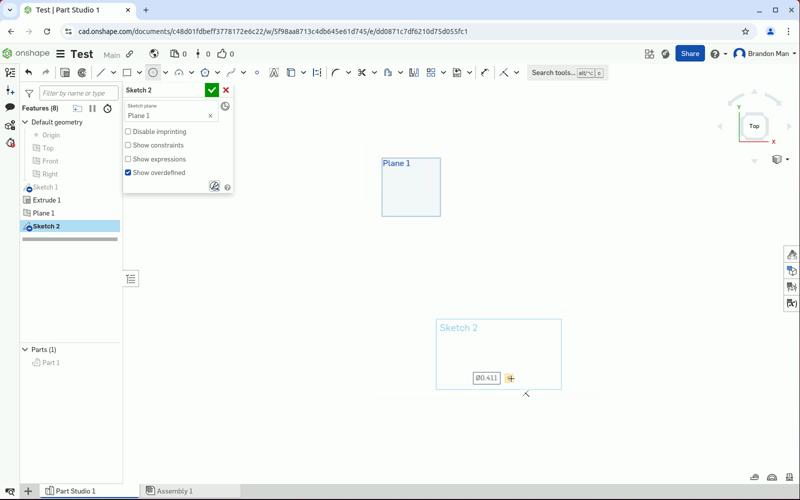
scroll(-6)
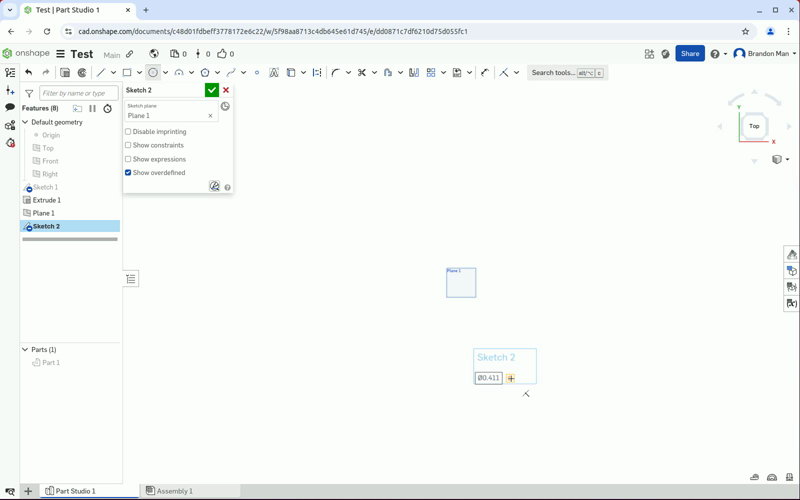
key(esc)
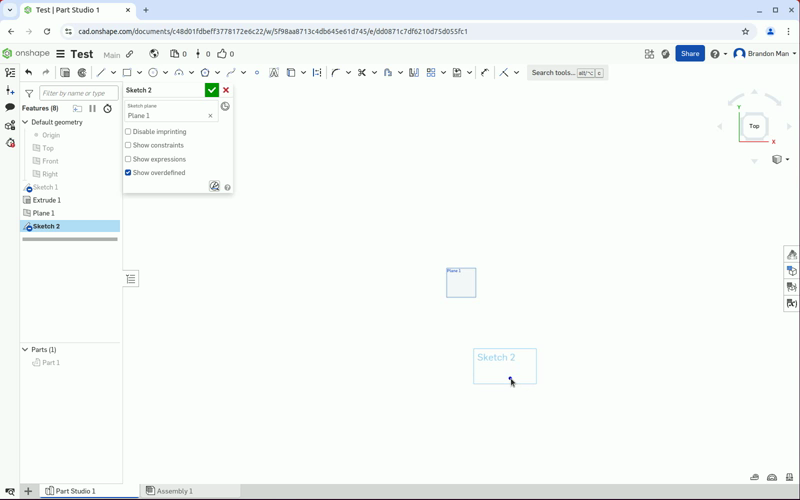
mouse_move(510, 378)
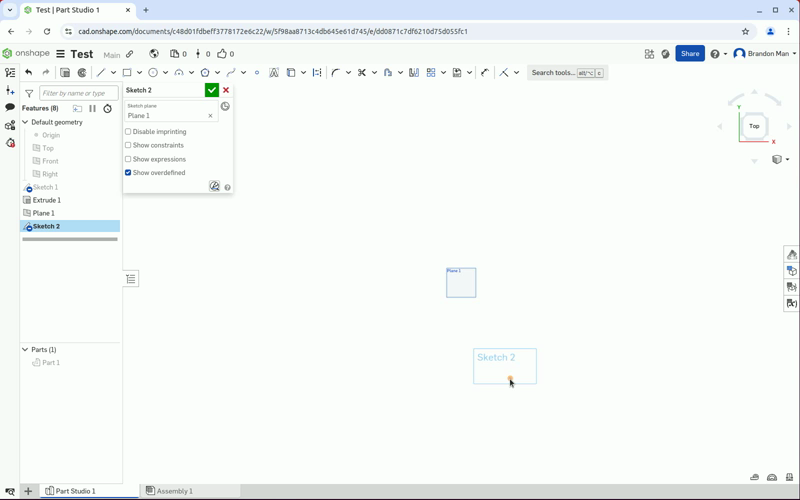
scroll(6)
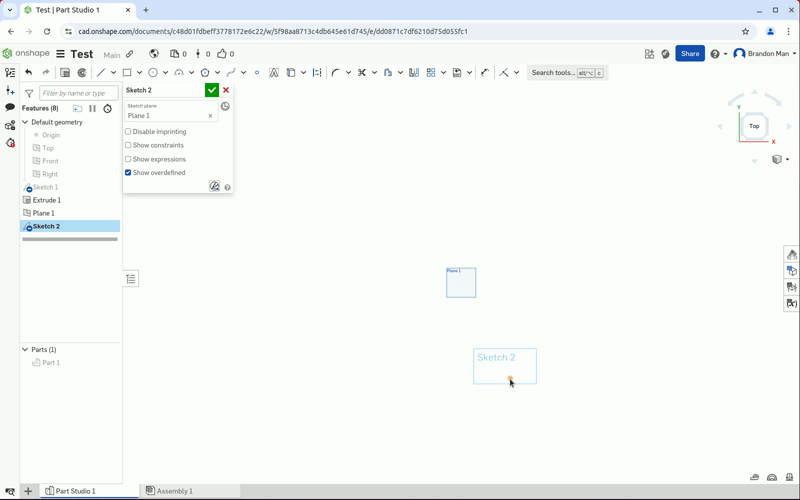
scroll(6)
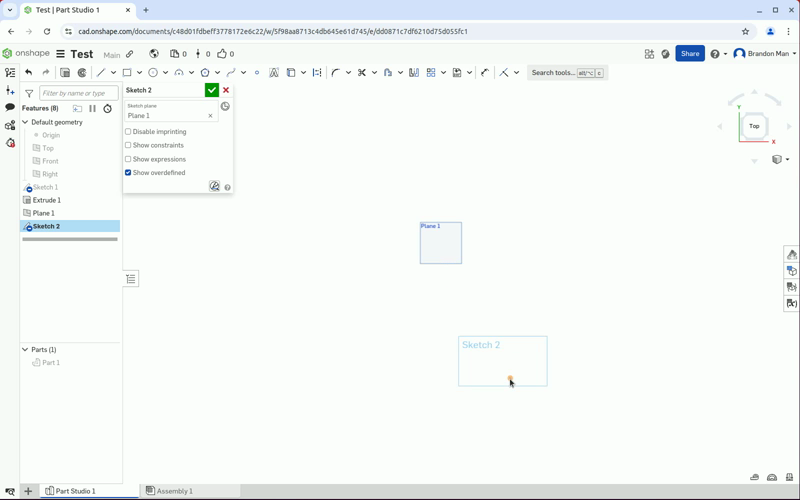
scroll(6)
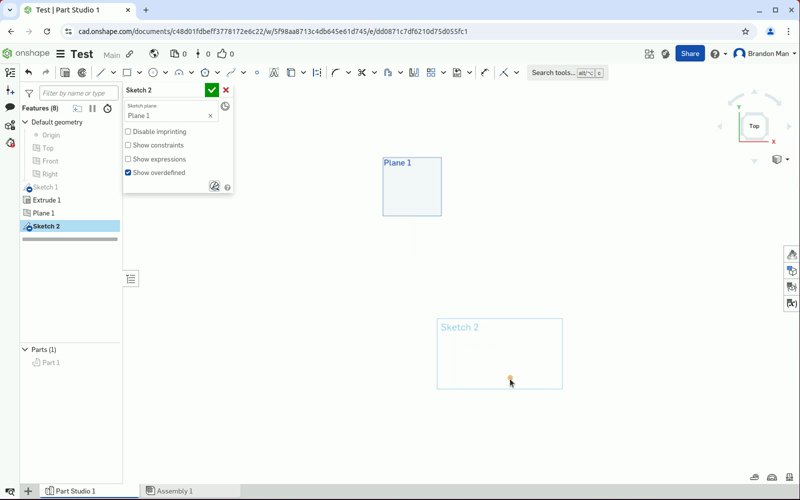
scroll(6)
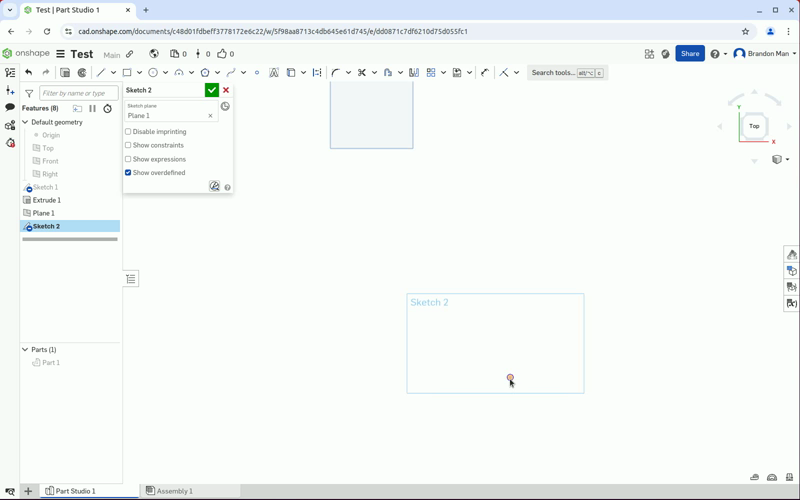
scroll(6)
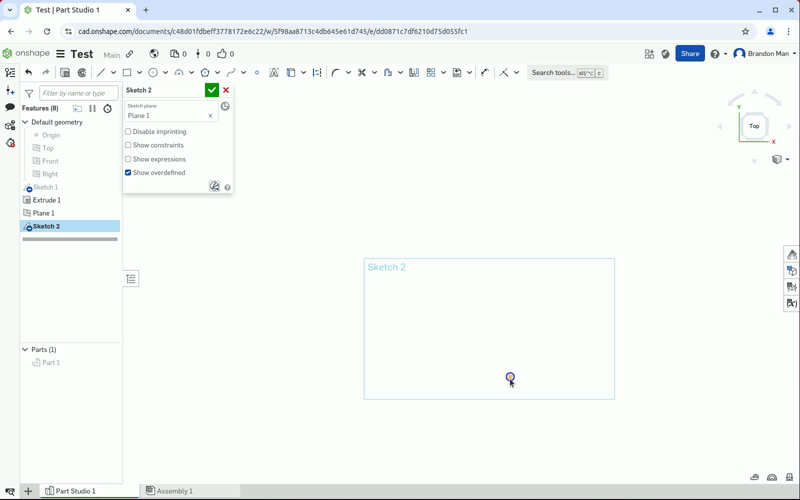
scroll(6)
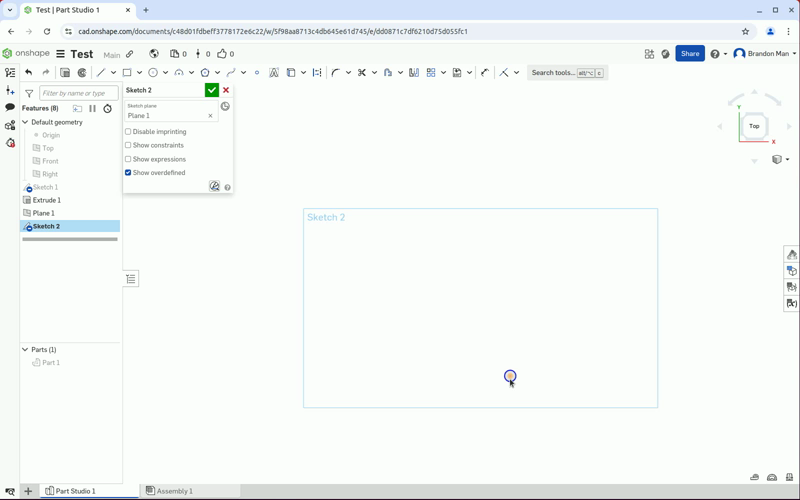
scroll(6)
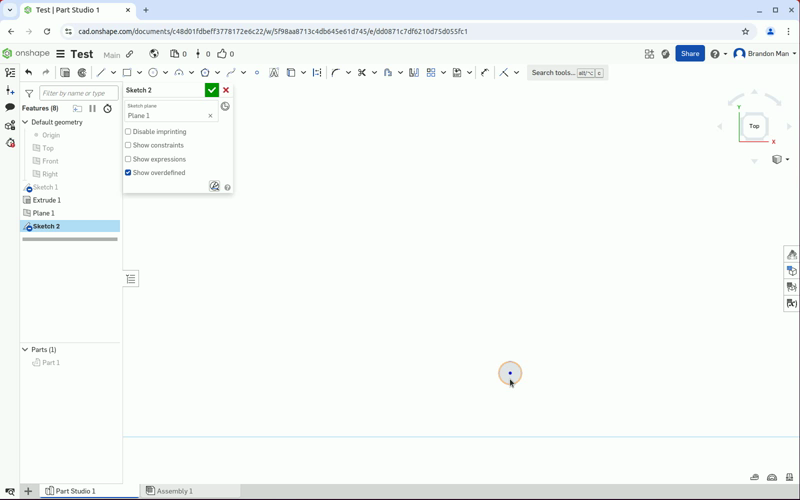
click(510, 378)
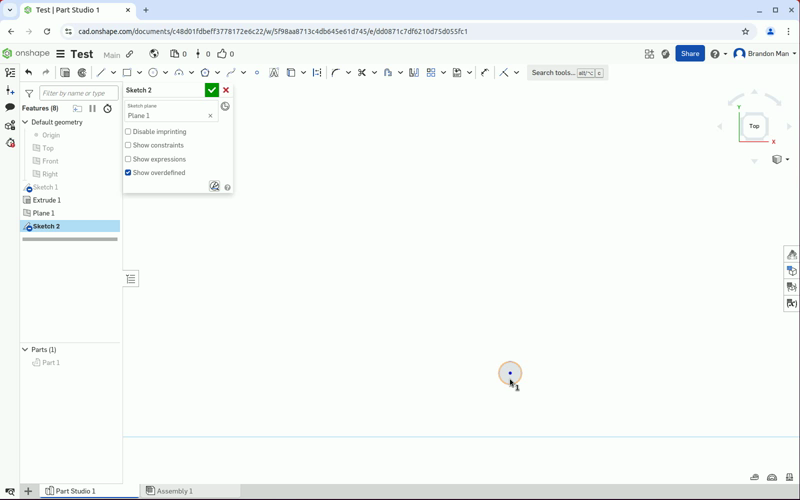
scroll(-6)
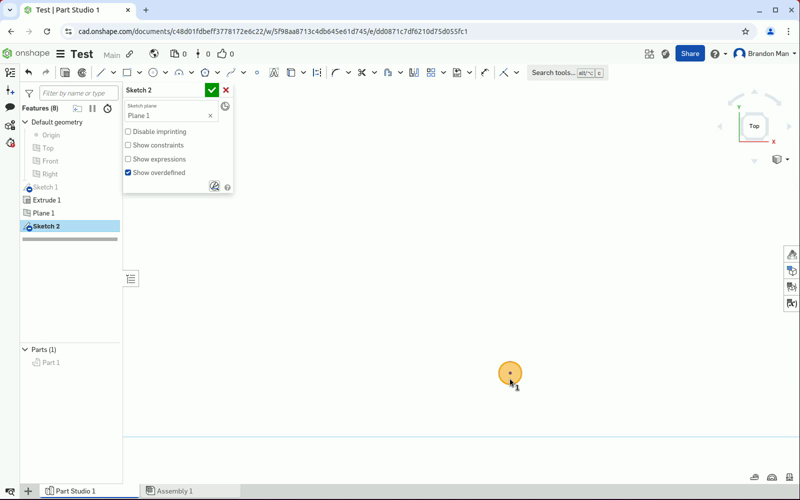
scroll(-6)
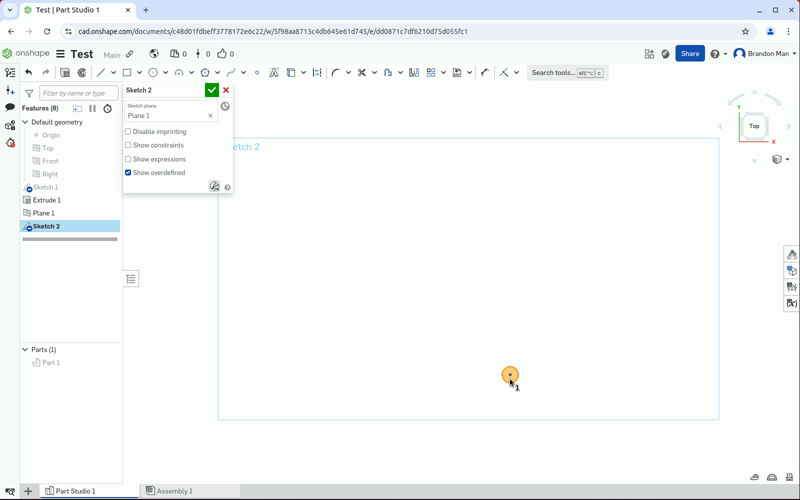
scroll(-6)
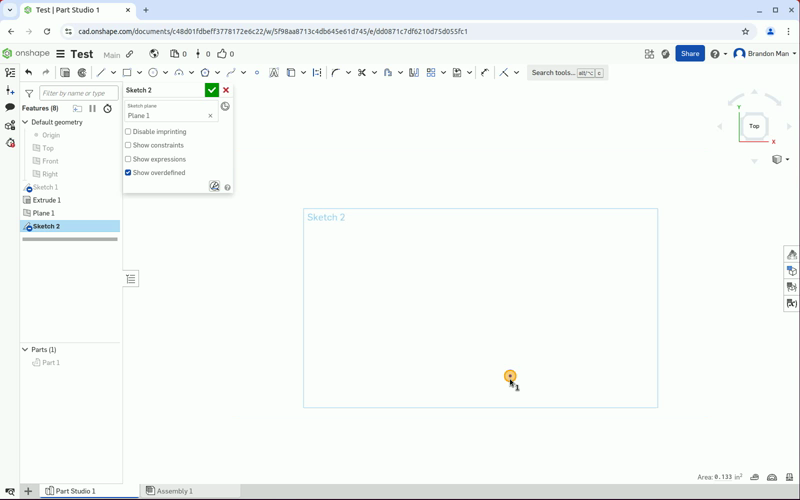
scroll(-6)
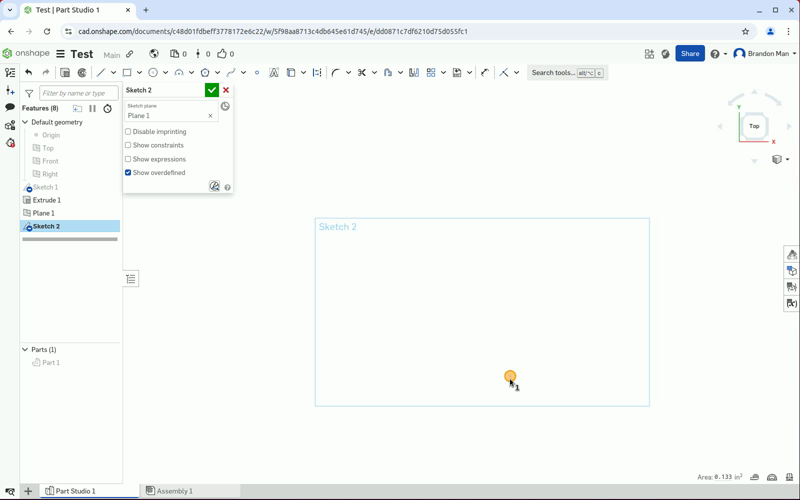
scroll(-6)
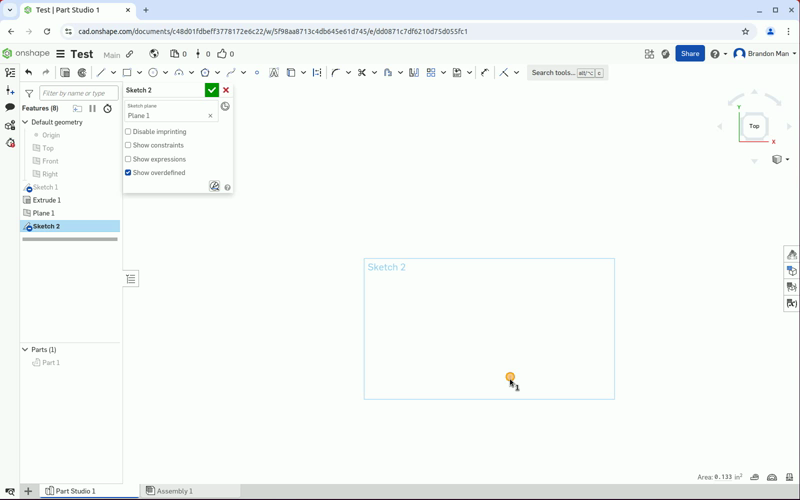
scroll(-6)
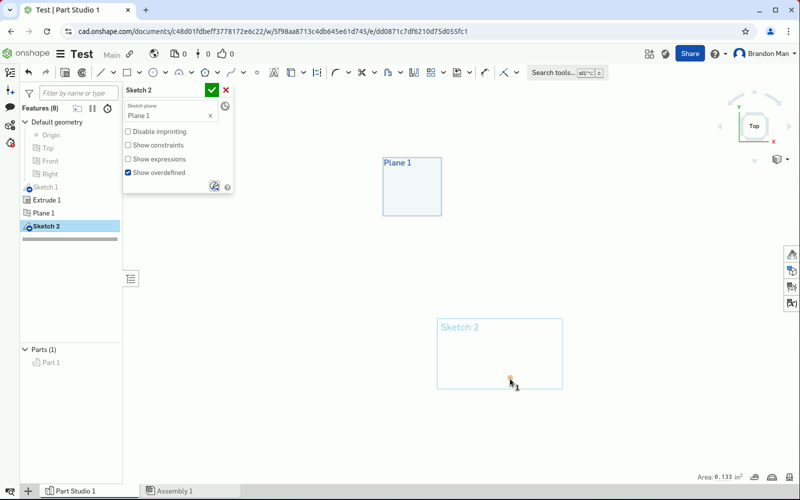
scroll(-6)
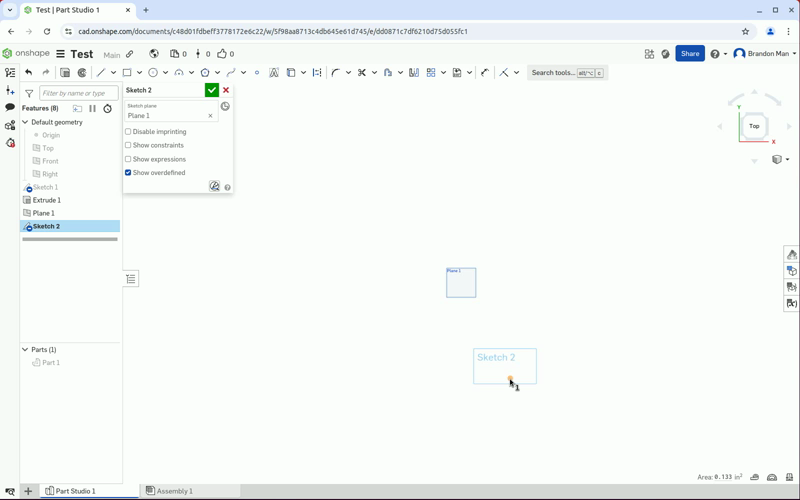
mouse_move(73, 352)
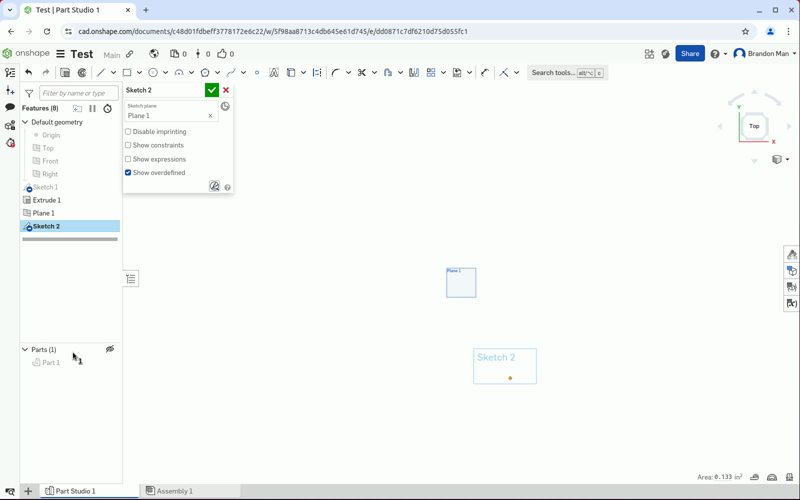
key(shift+y)
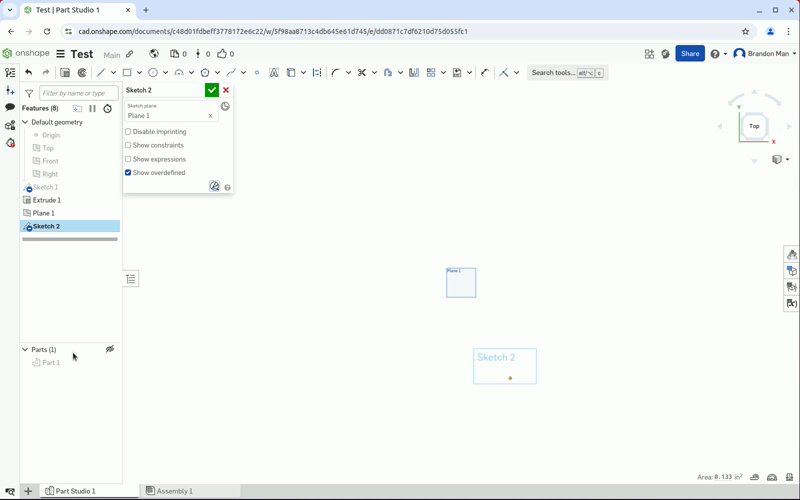
key(shift+e)
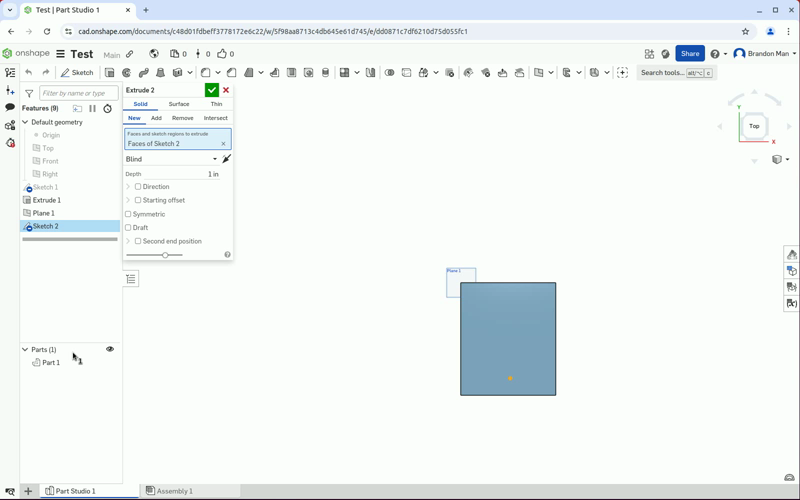
mouse_move(143, 106)
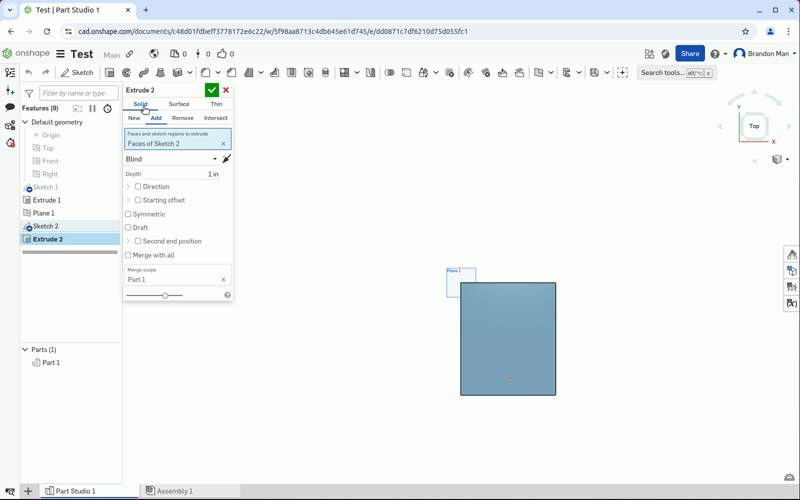
click(143, 106)
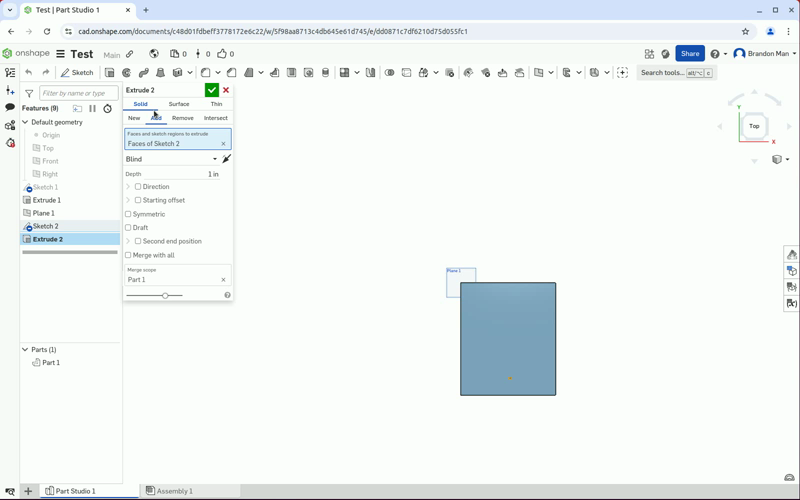
mouse_move(186, 120)
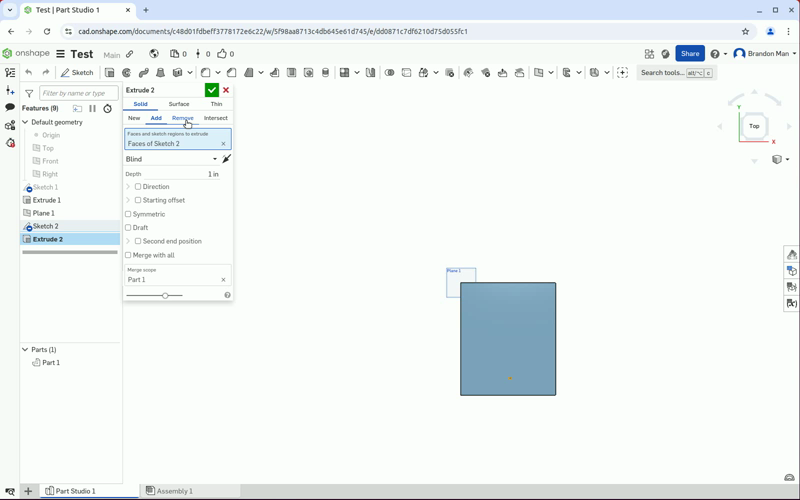
click(186, 120)
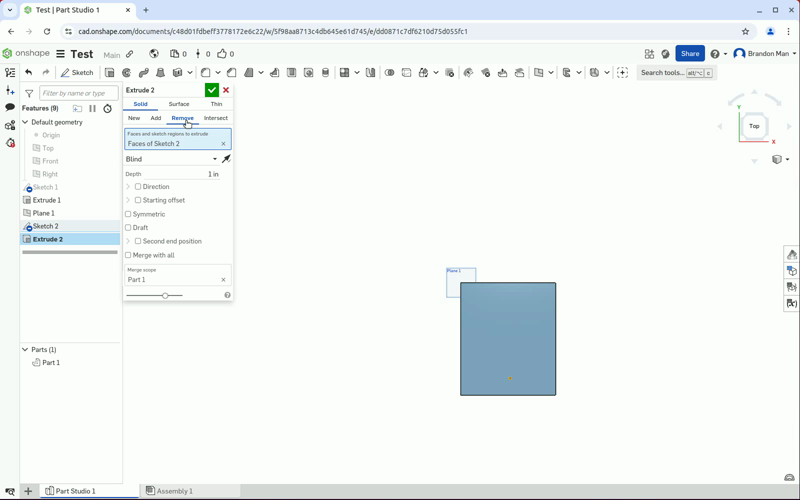
key(tab, 4)
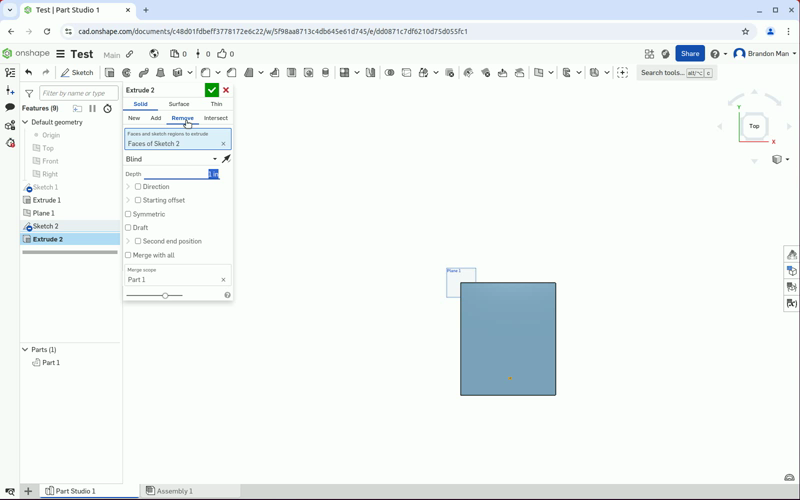
text(0.481)
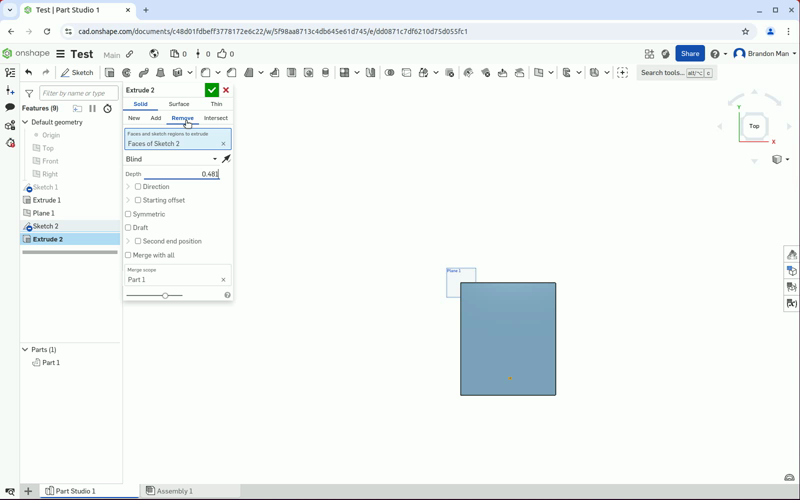
key(tab, 6)
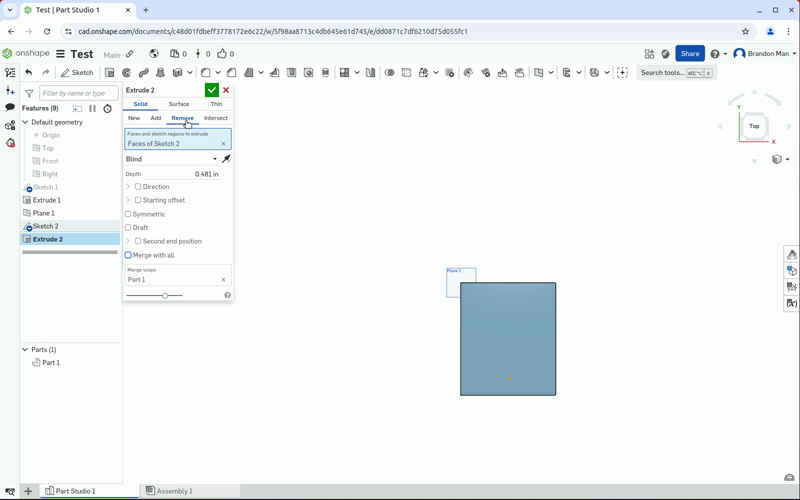
key(space)
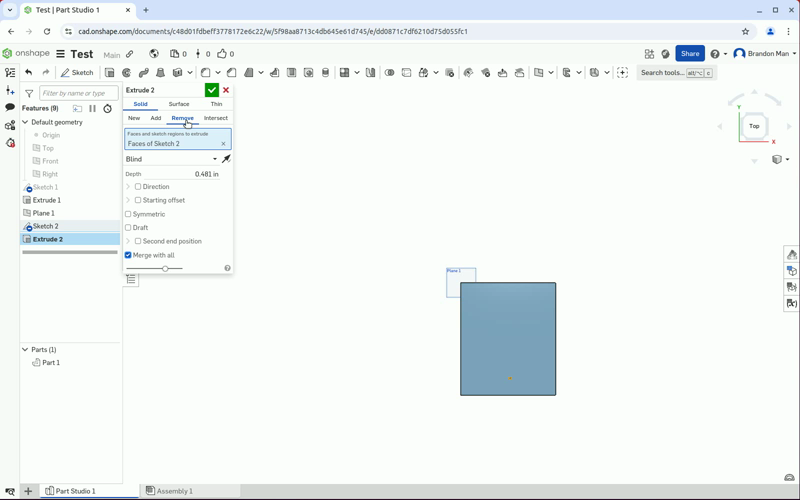
key(enter)
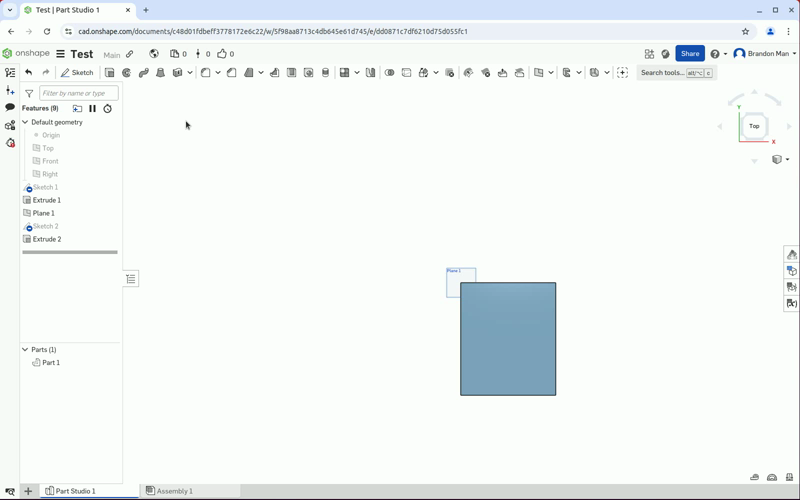
key(shift+h)
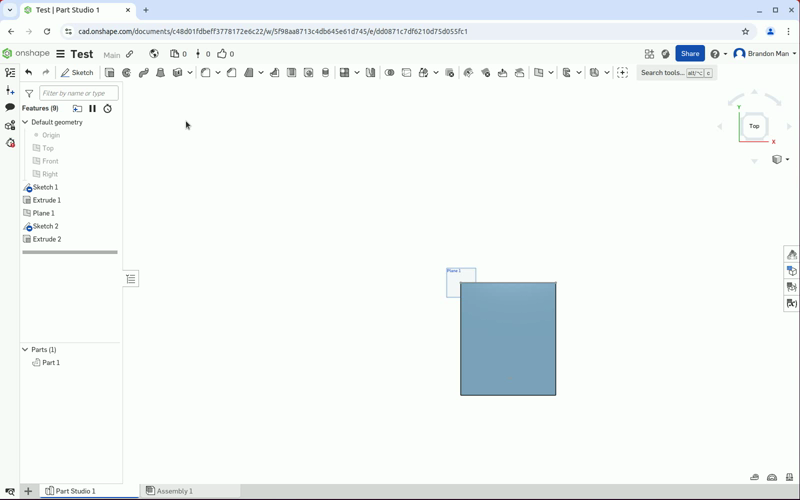
key(shift+h)
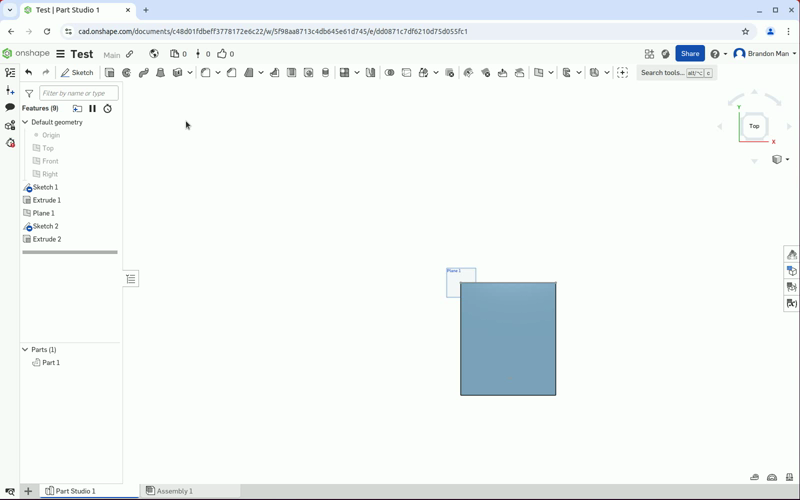
key(shift+7)
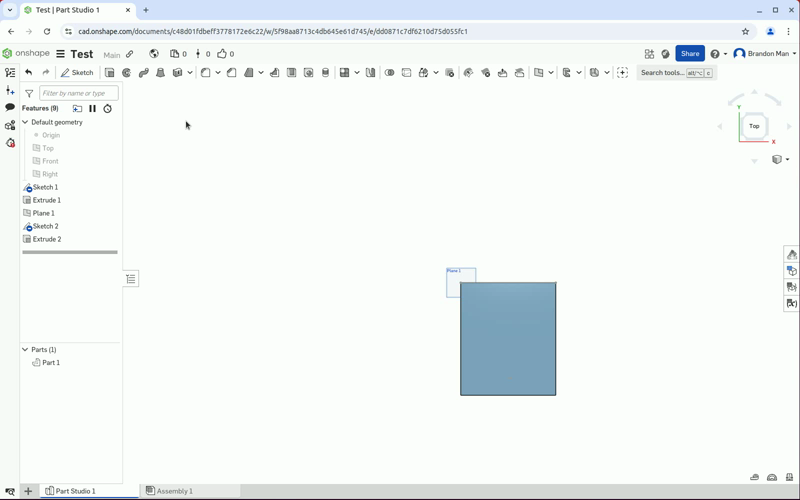
key(up, 3)
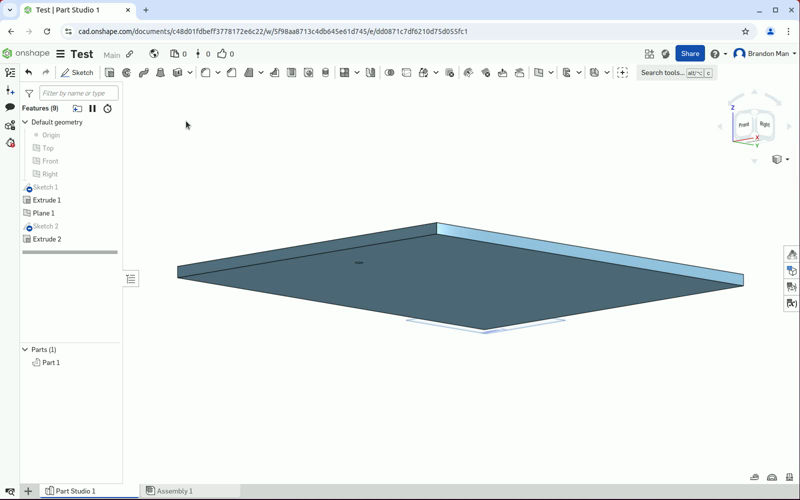
key(left, 3)
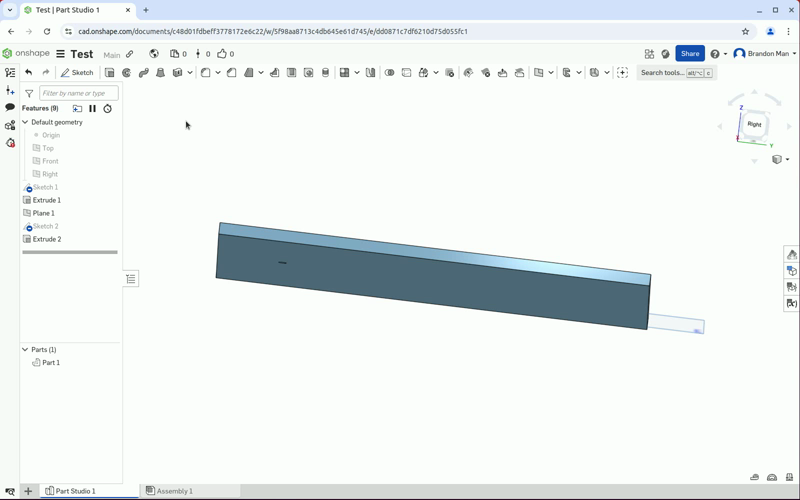
key(right, 3)
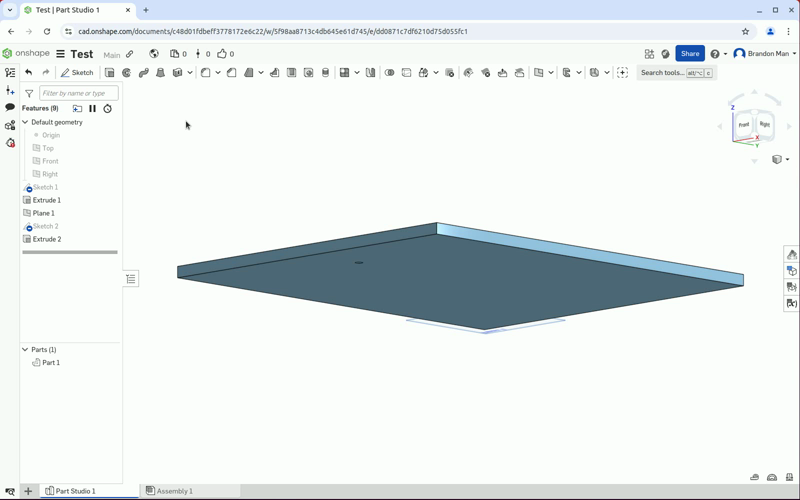
key(down, 3)
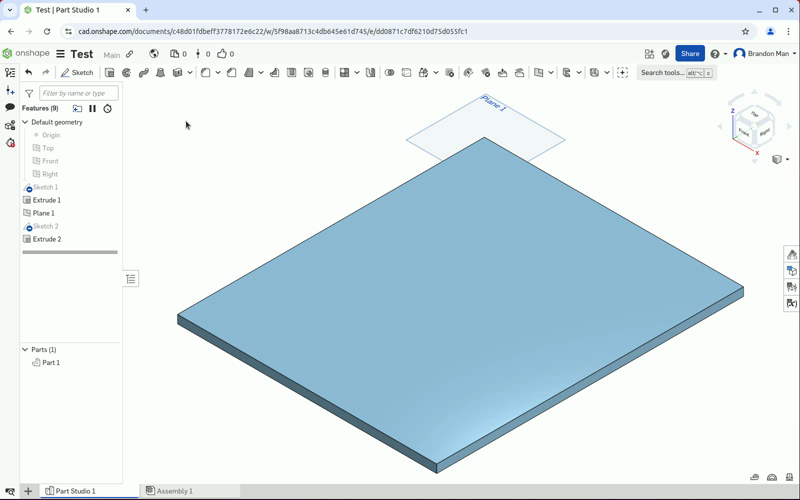
mouse_move(73, 189)
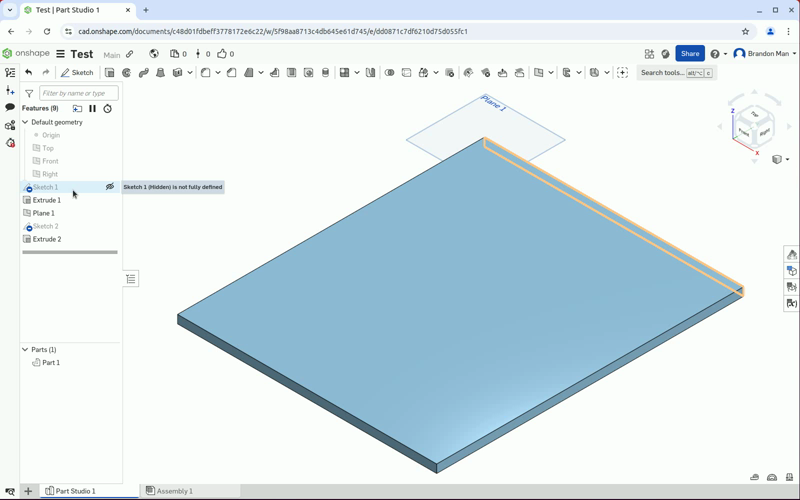
click(73, 189)